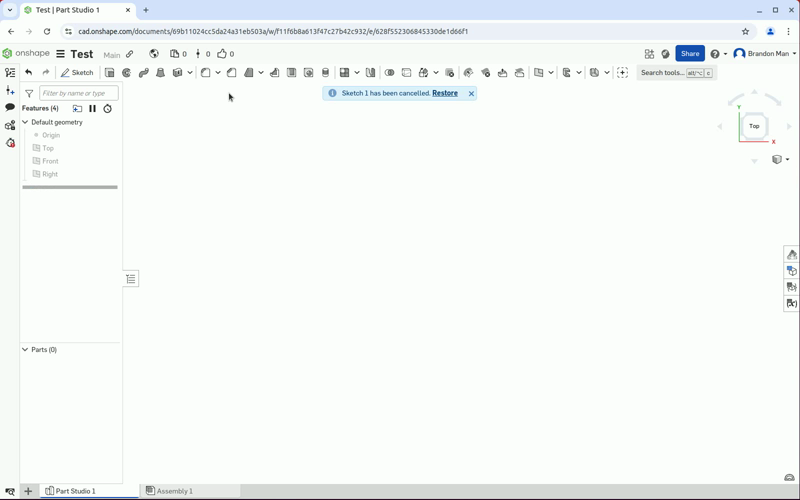
key(shift+h)
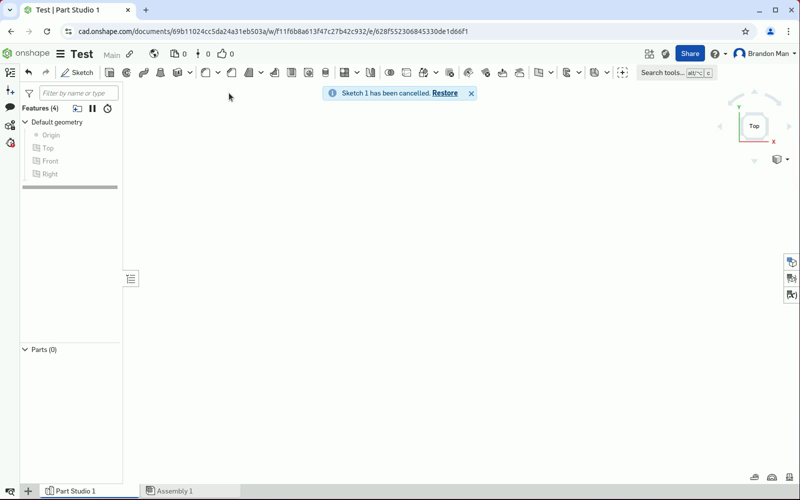
mouse_move(73, 352)
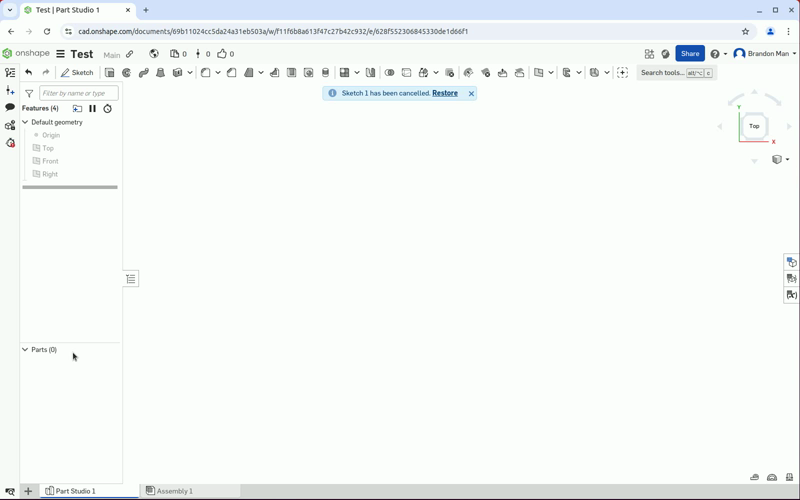
key(y)
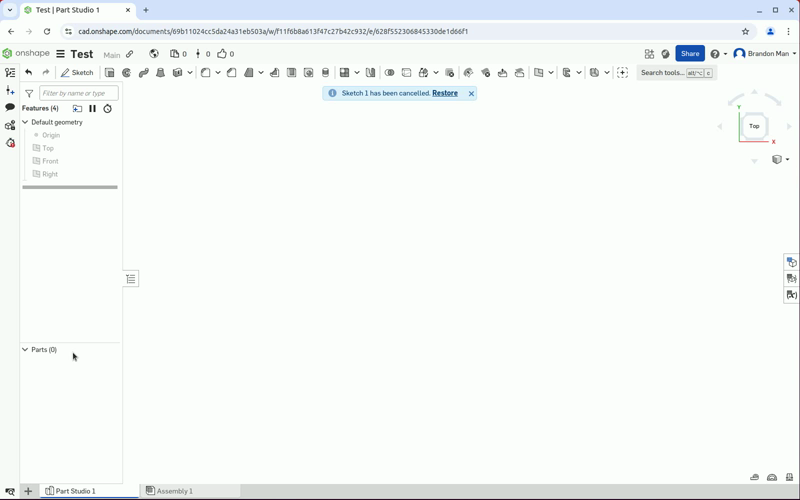
key(shift+p)
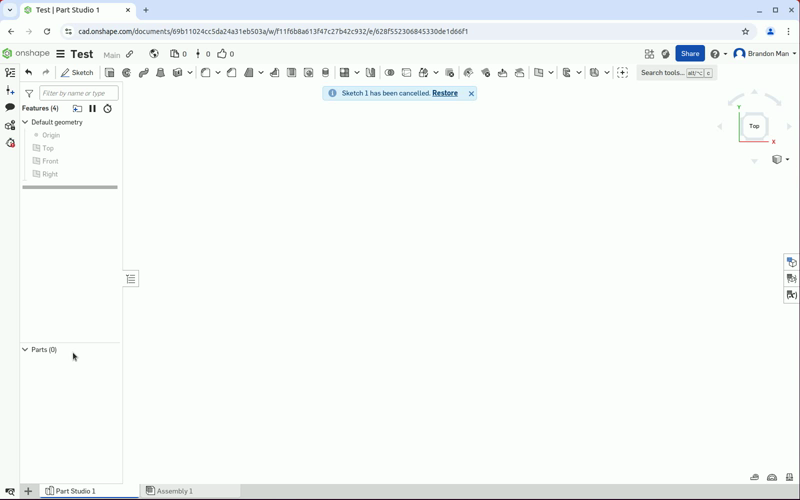
key(space)
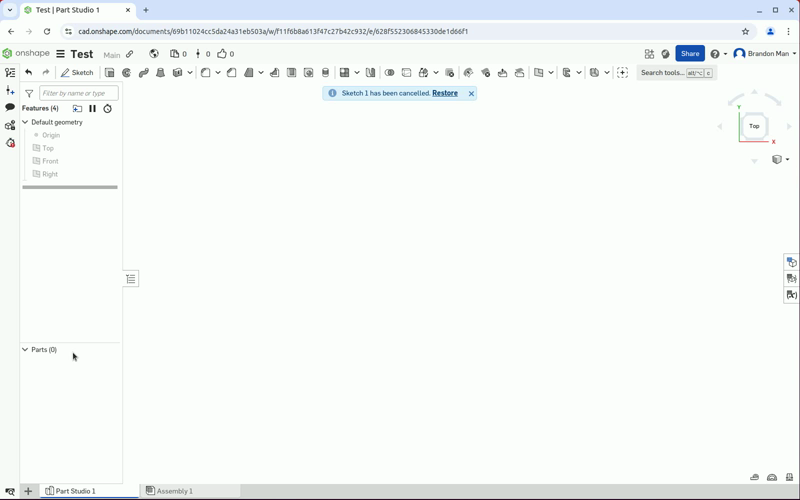
key_down(shift)
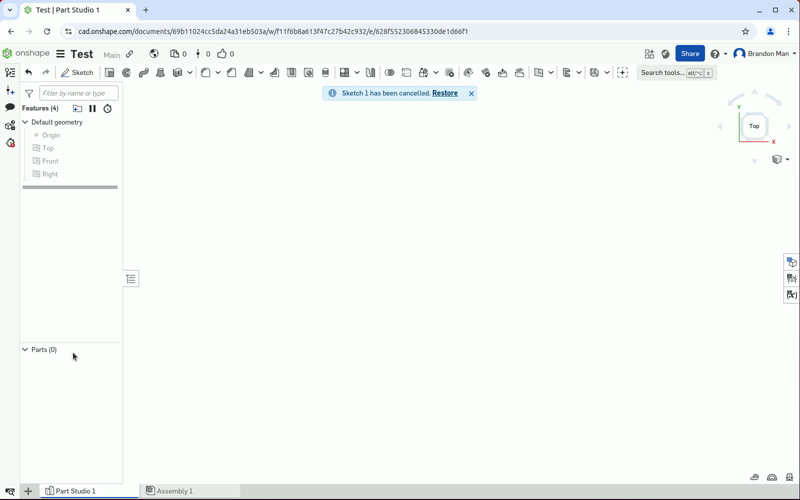
key(up)
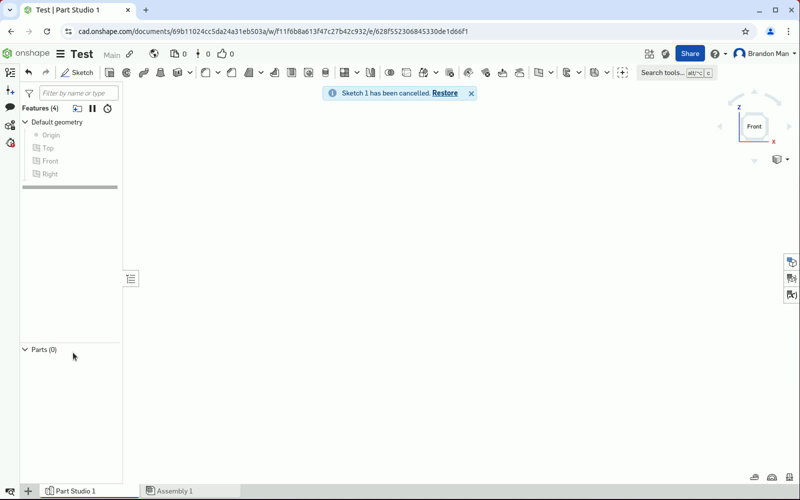
key_up(shift)
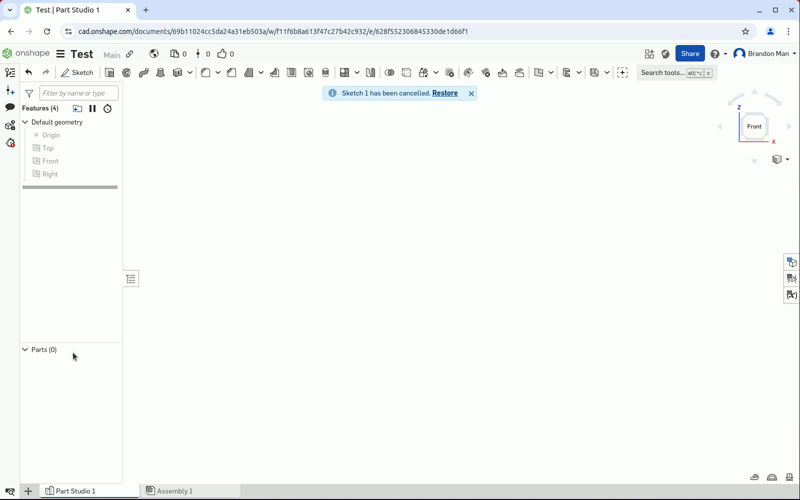
key(space)
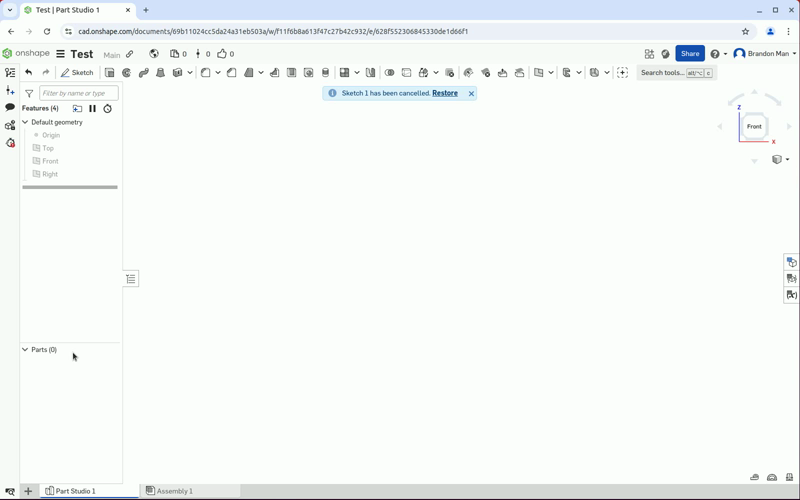
key_down(shift)
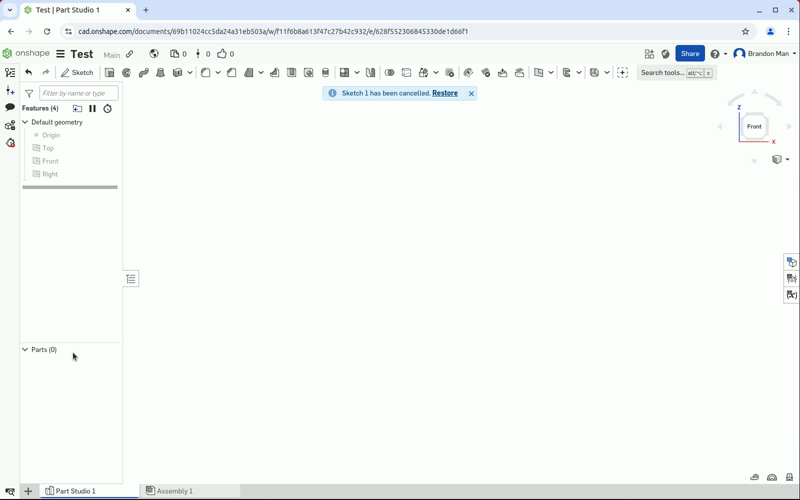
key(left)
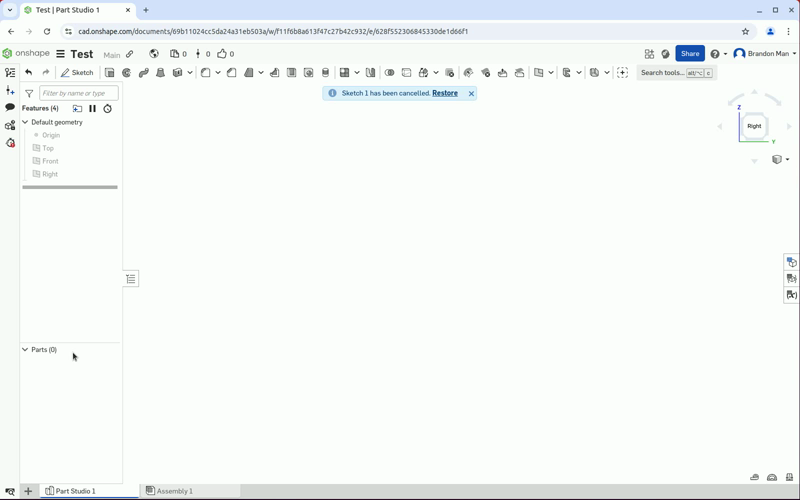
key_up(shift)
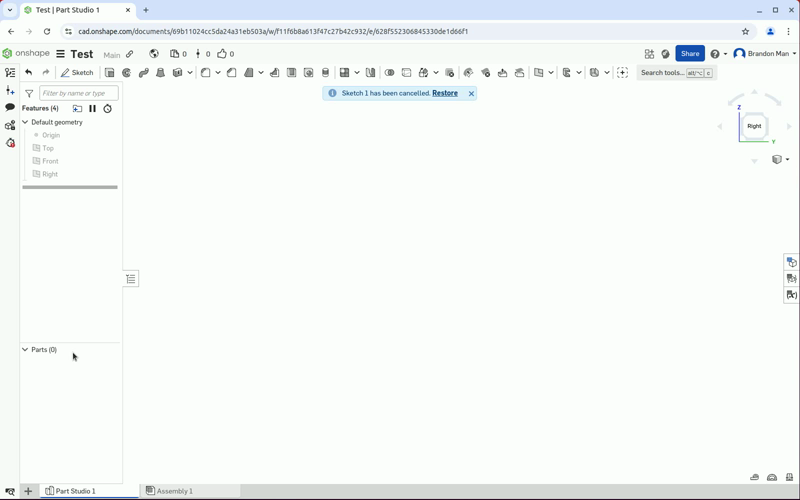
mouse_move(73, 352)
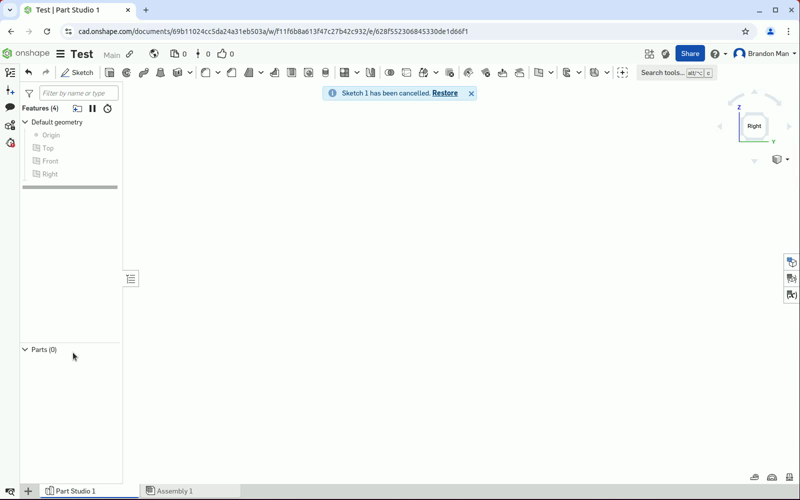
key(shift+y)
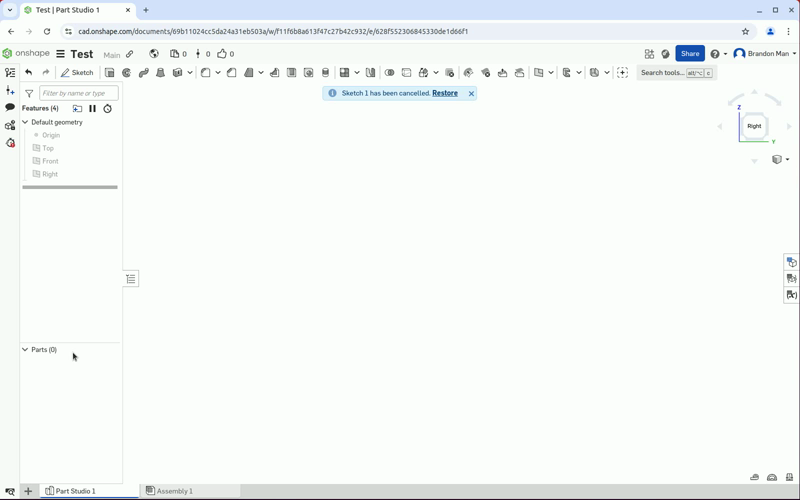
key(shift+s)
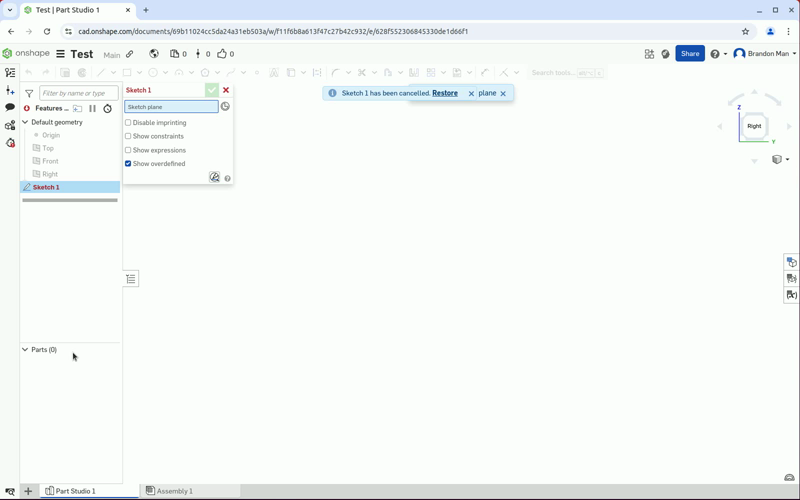
mouse_move(73, 176)
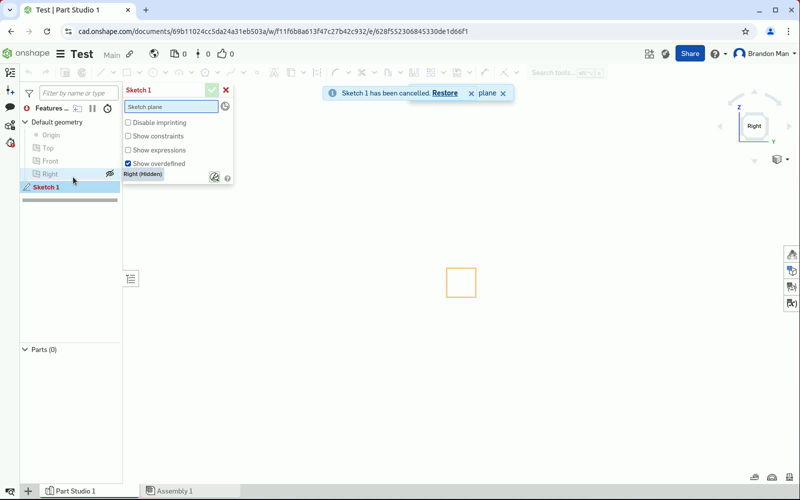
click(73, 176)
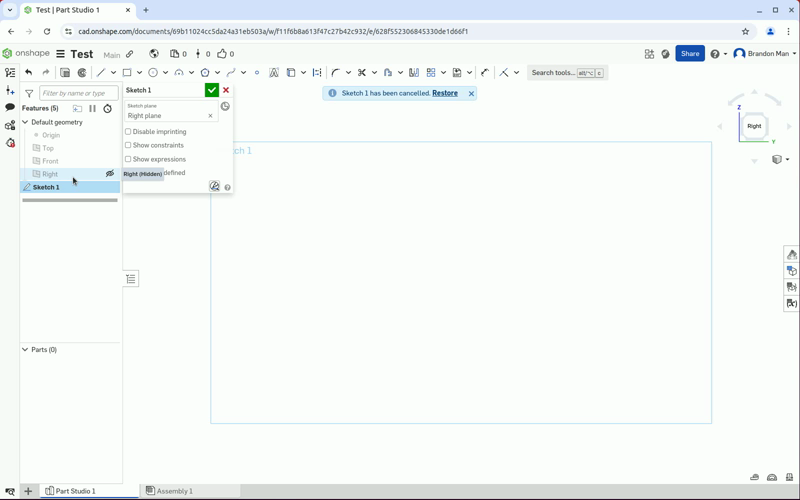
mouse_move(73, 352)
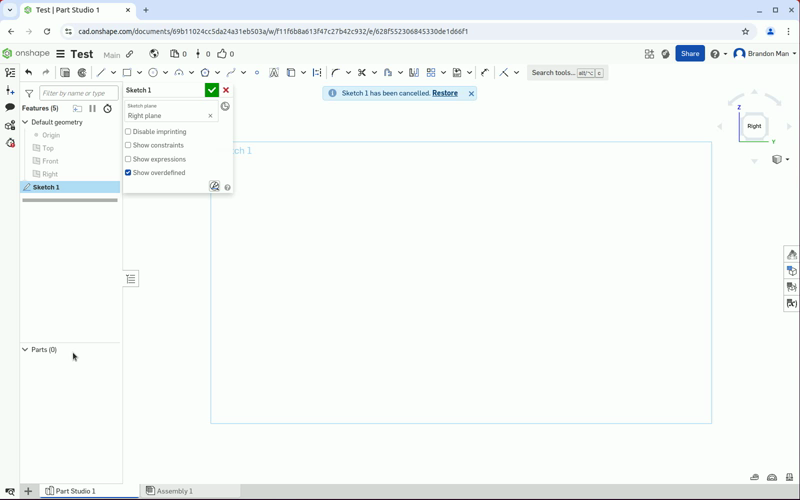
key(y)
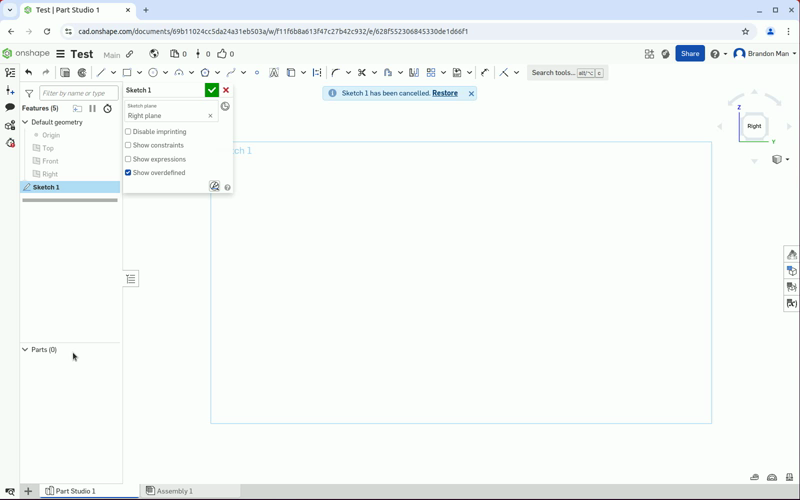
key(l)
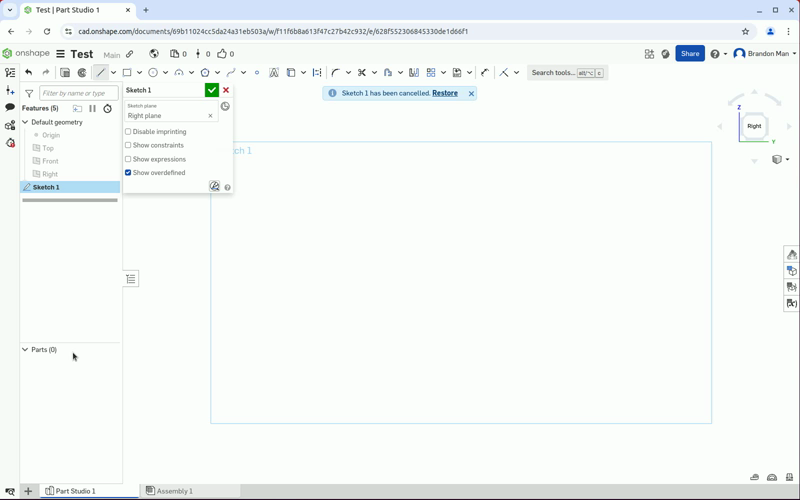
key_down(shift)
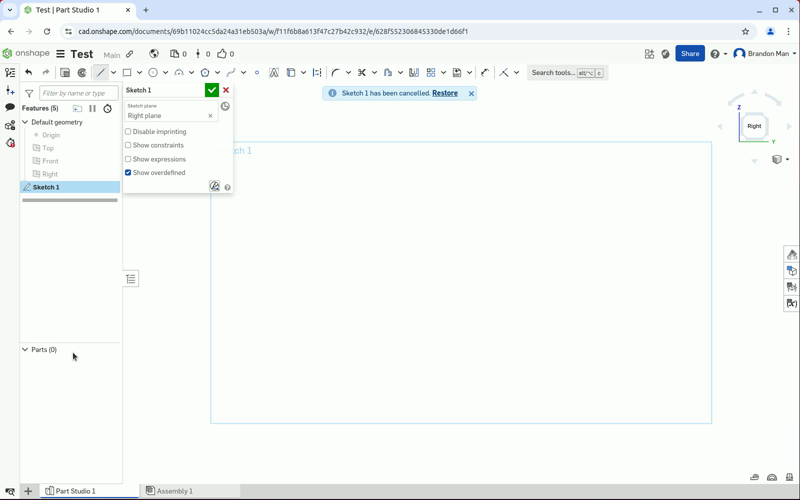
mouse_move(456, 282)
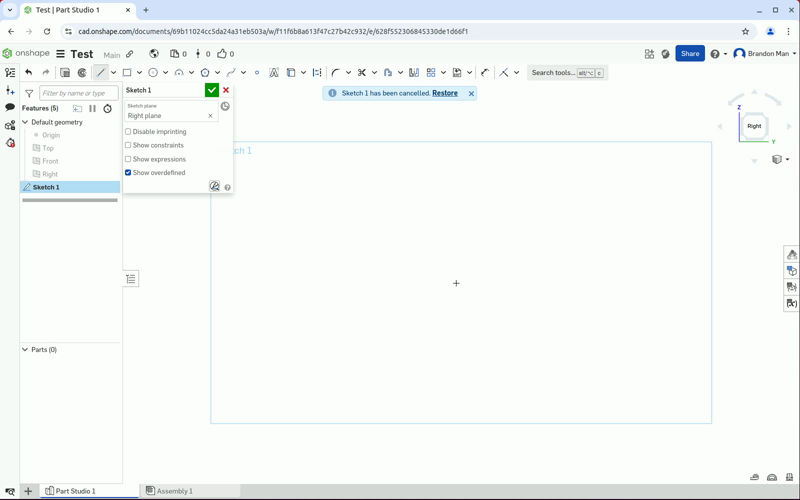
click(456, 282)
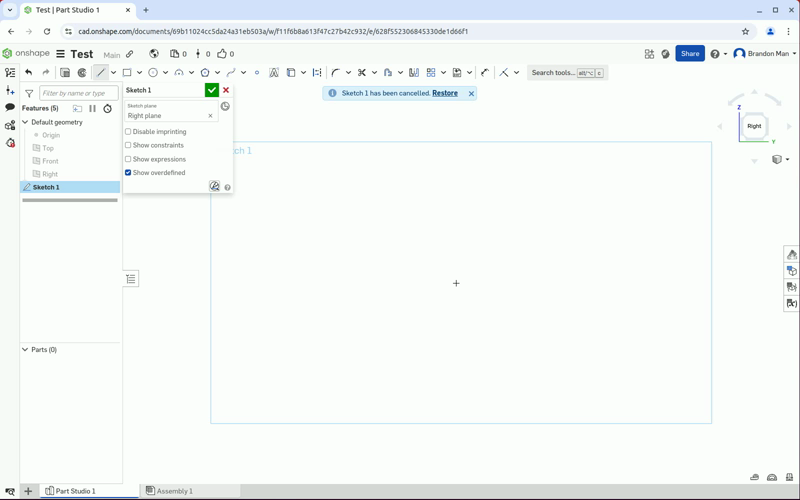
key_up(shift)
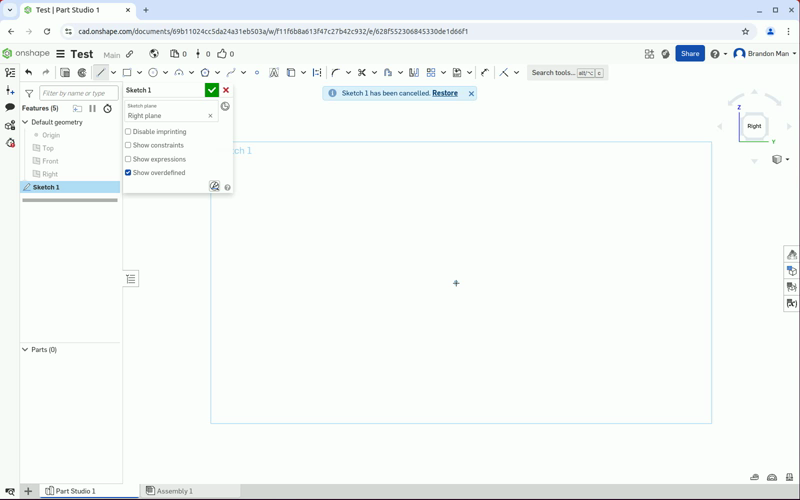
key_down(shift)
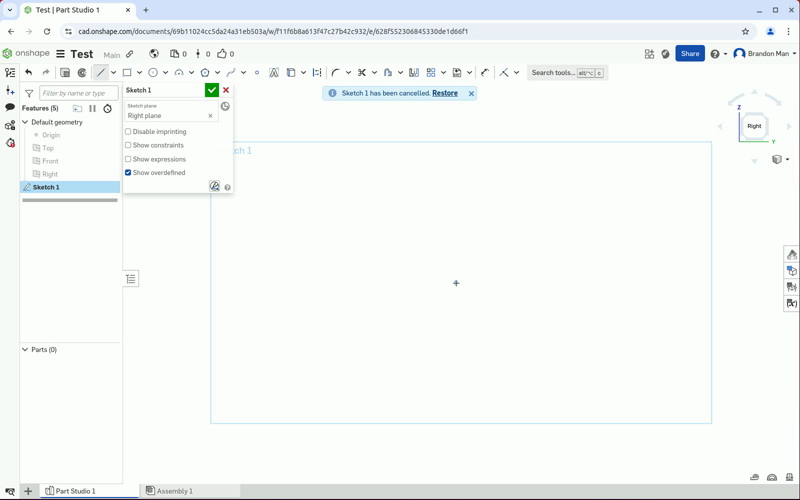
mouse_move(486, 282)
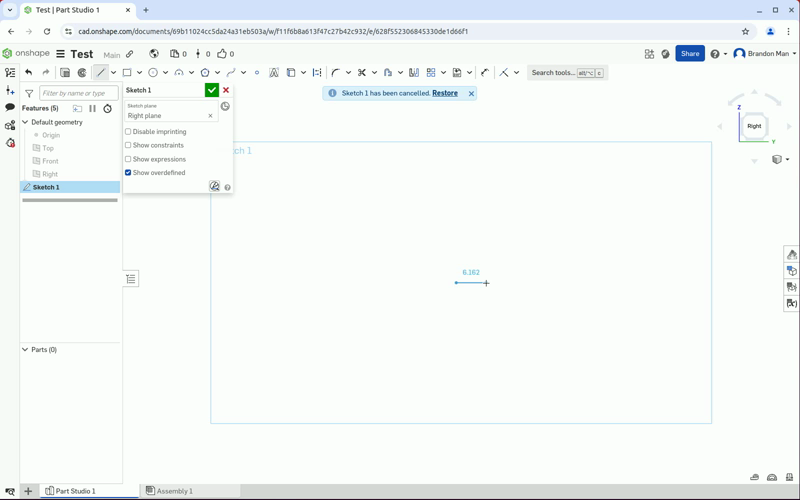
mouse_move(461, 282)
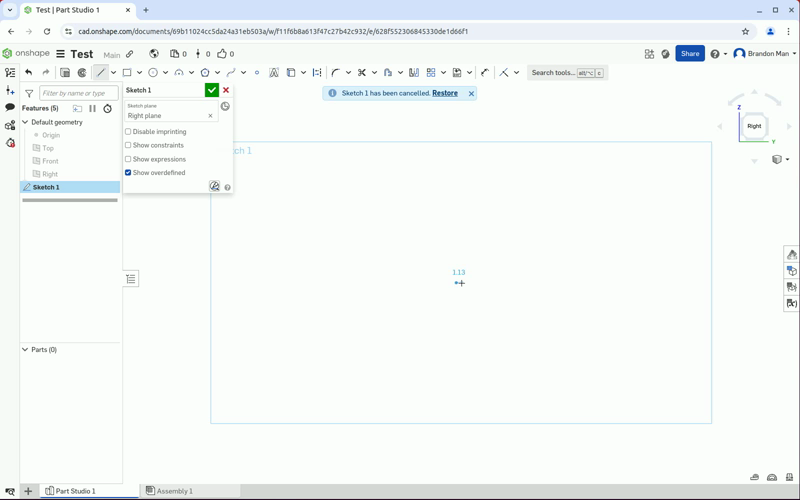
scroll(6)
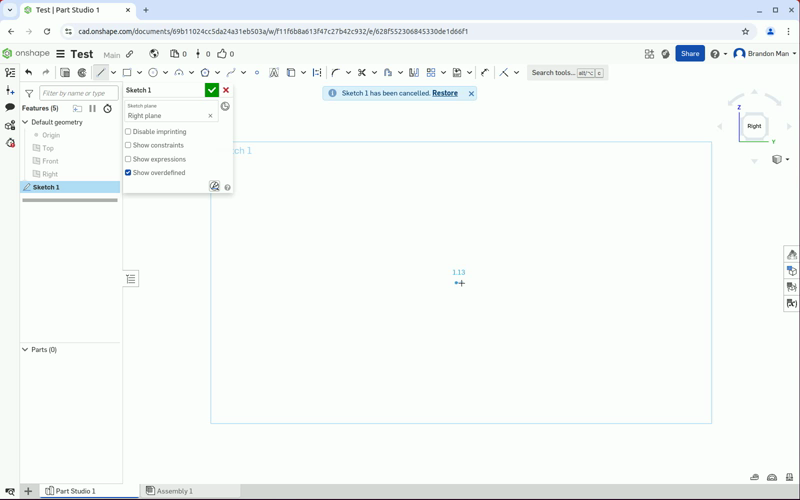
scroll(6)
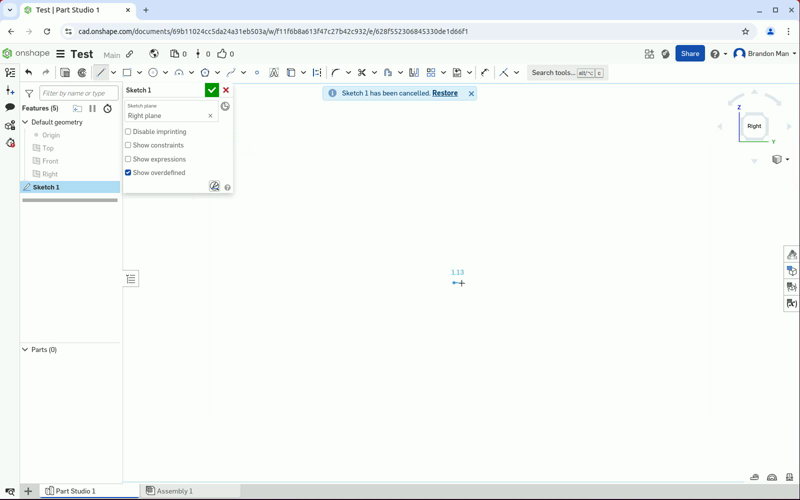
scroll(6)
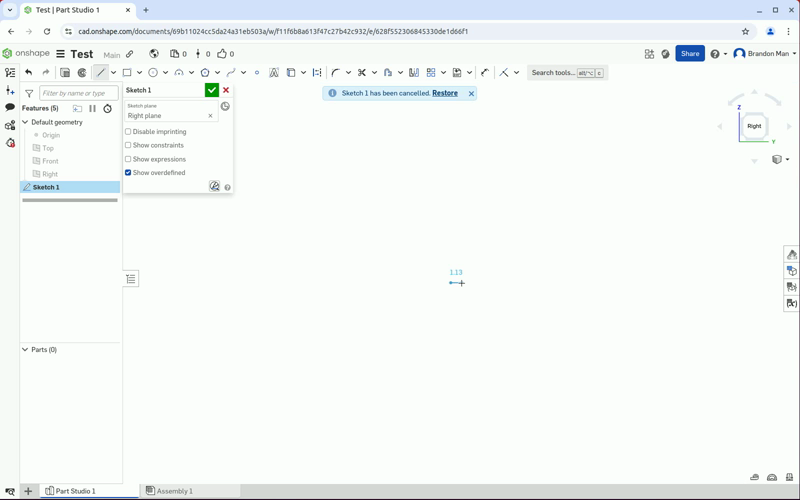
scroll(6)
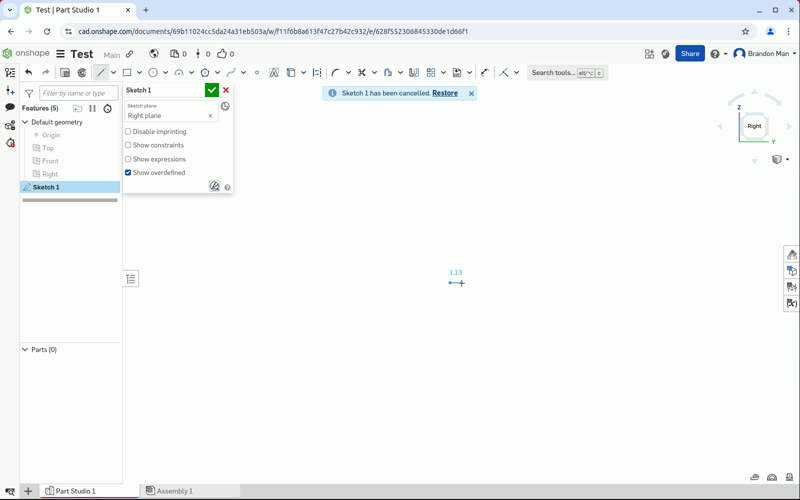
scroll(6)
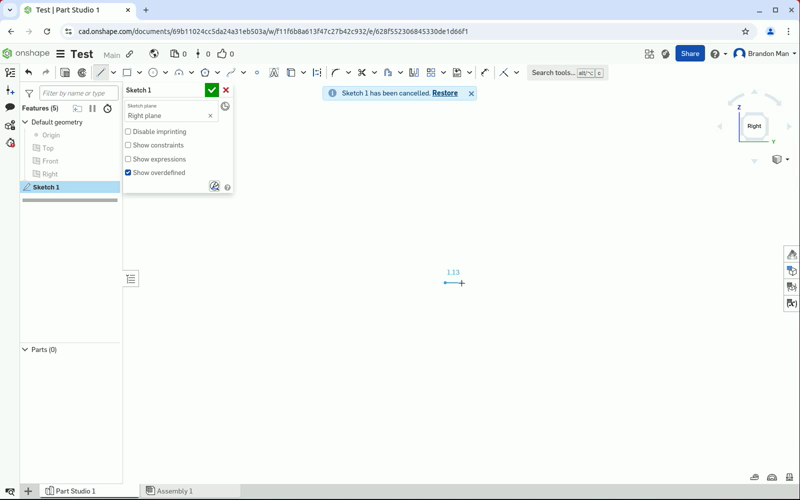
scroll(6)
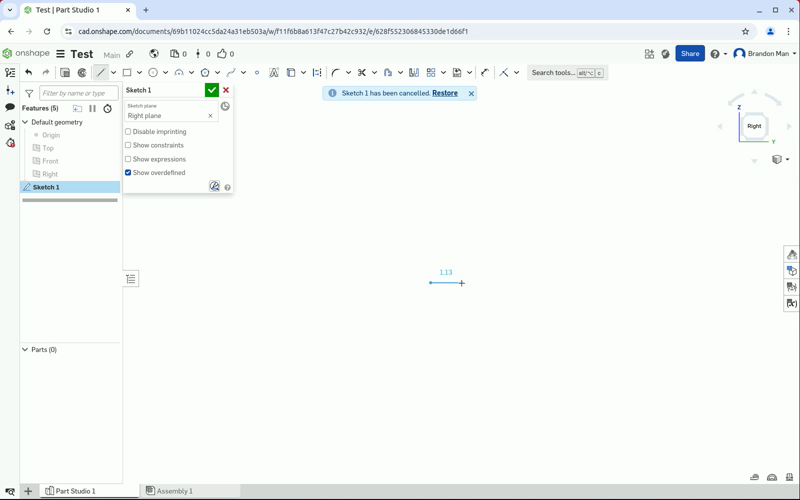
scroll(6)
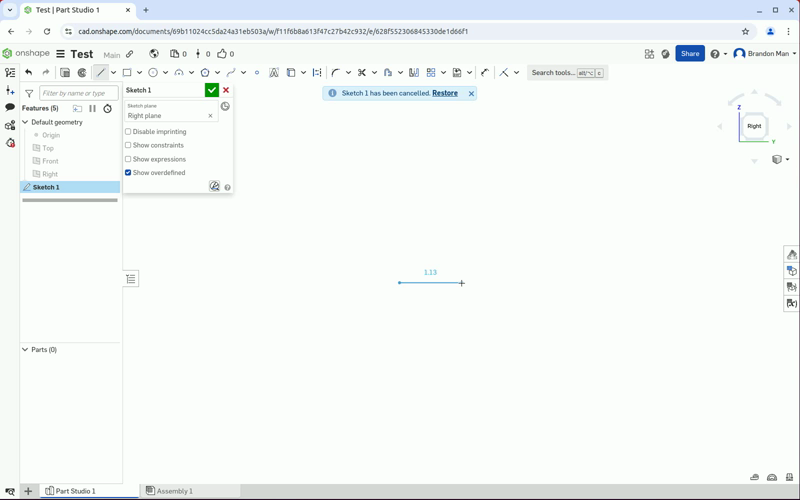
click(461, 282)
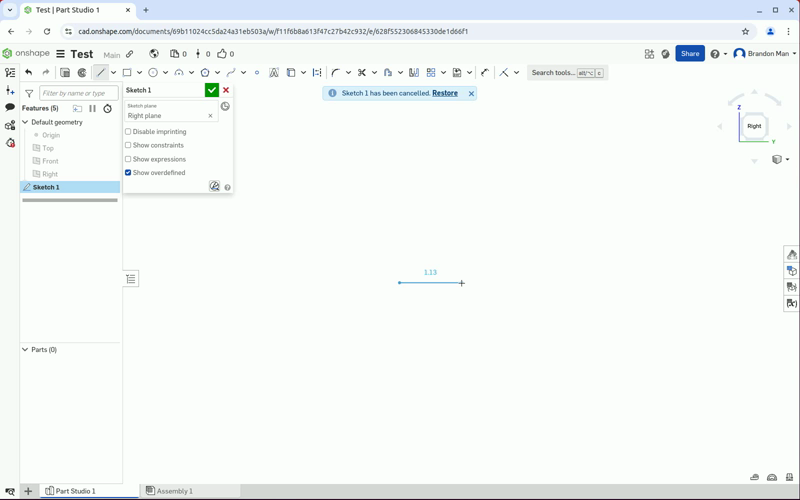
scroll(-6)
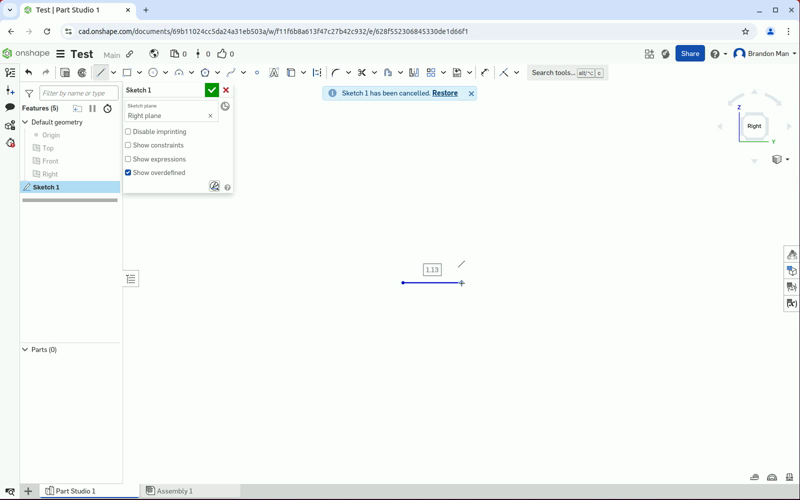
scroll(-6)
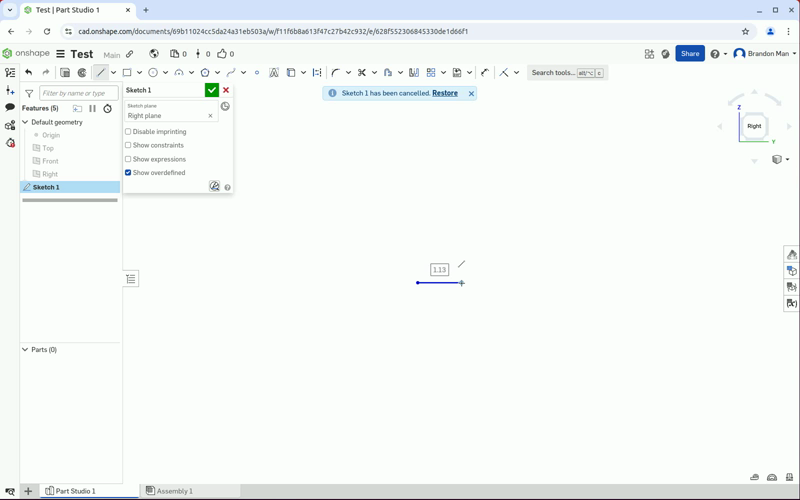
scroll(-6)
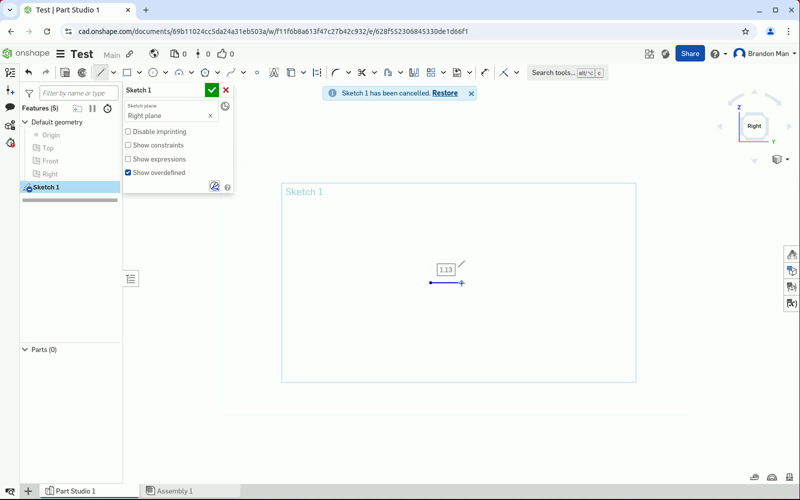
scroll(-6)
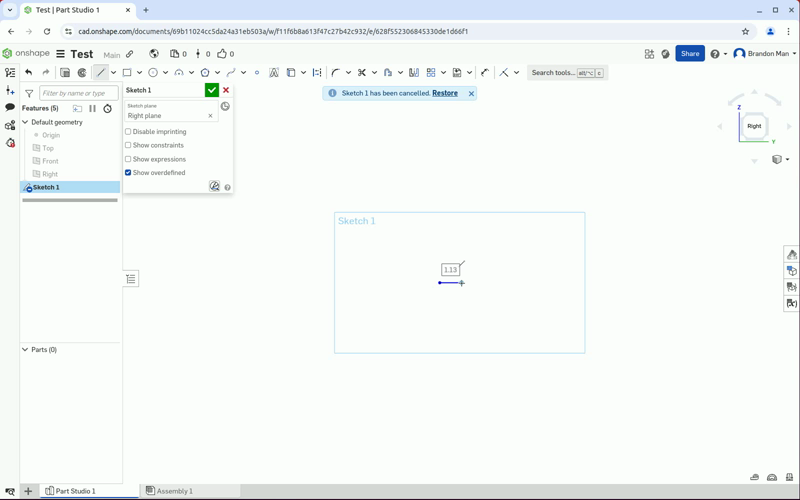
scroll(-6)
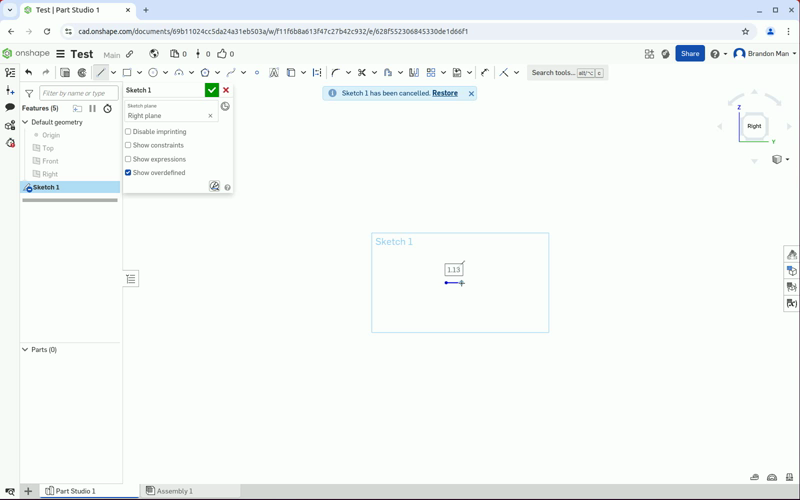
scroll(-6)
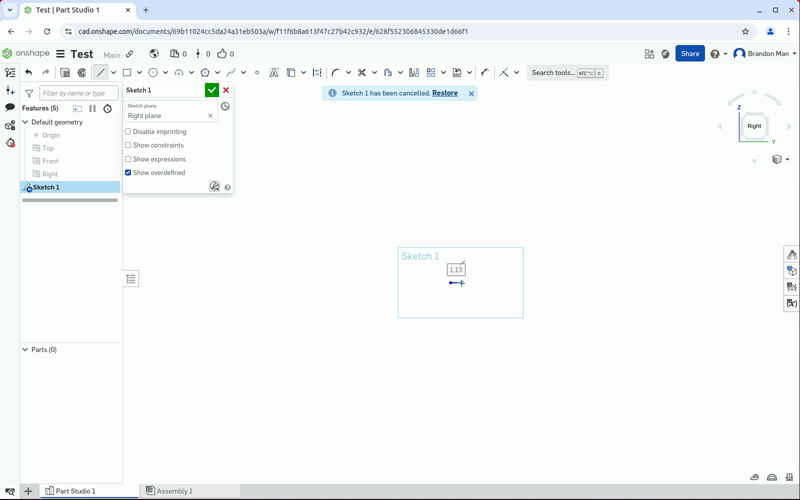
scroll(-6)
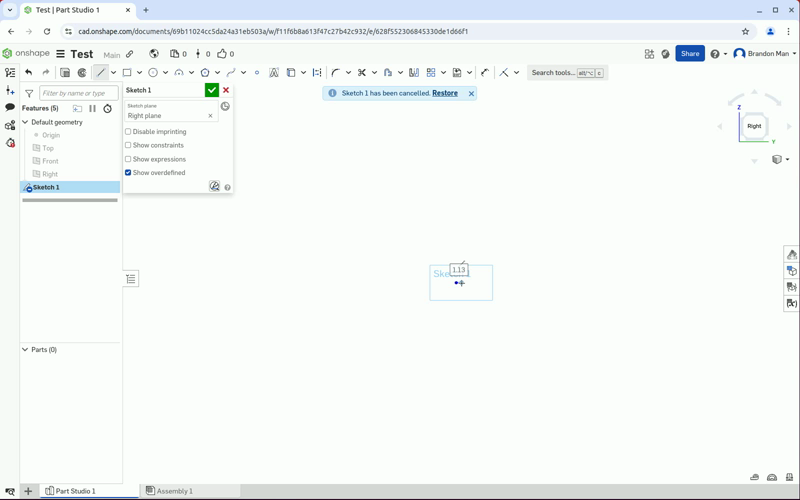
key_up(shift)
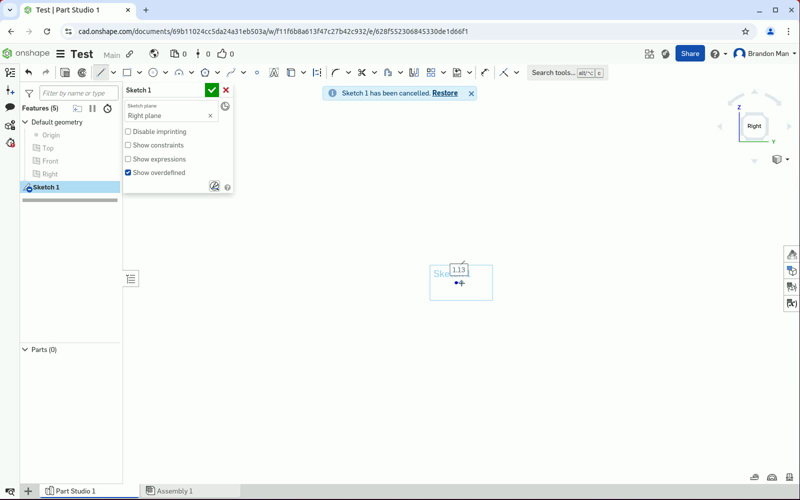
key_down(shift)
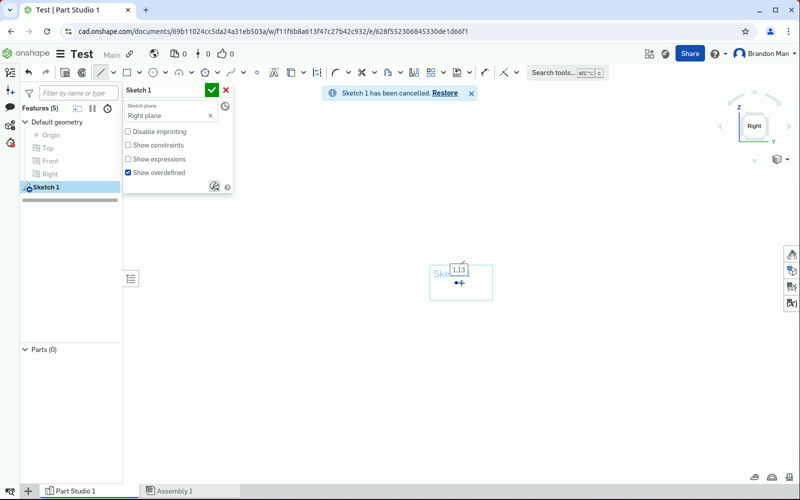
mouse_move(492, 282)
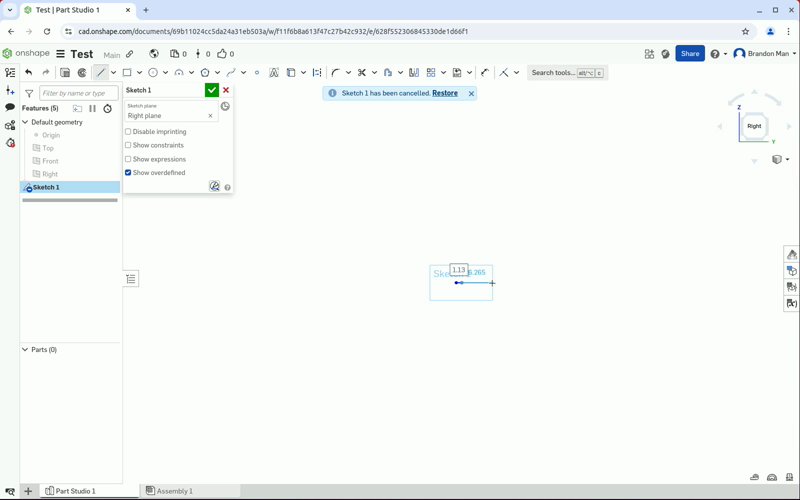
mouse_move(461, 277)
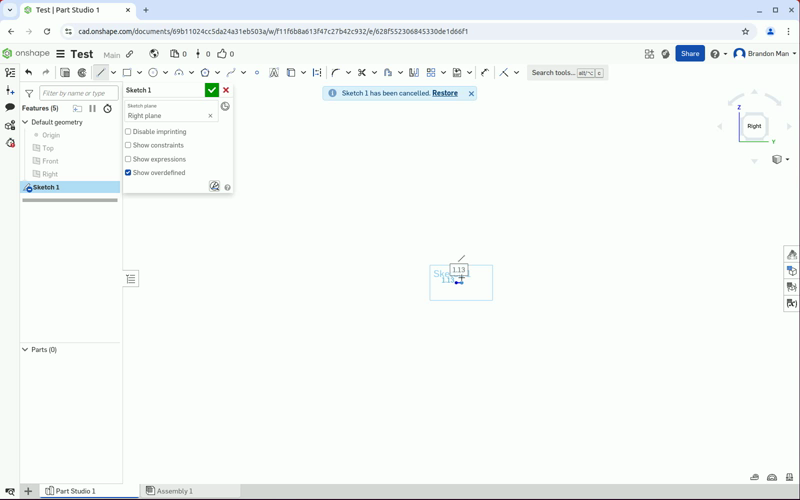
scroll(6)
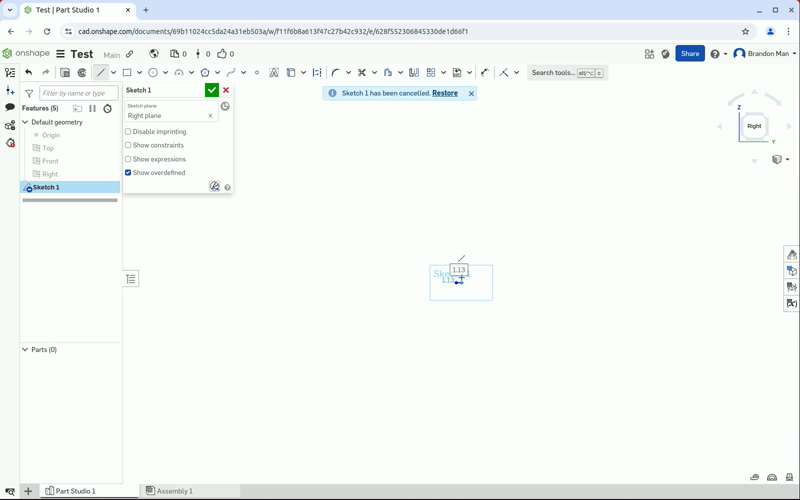
scroll(6)
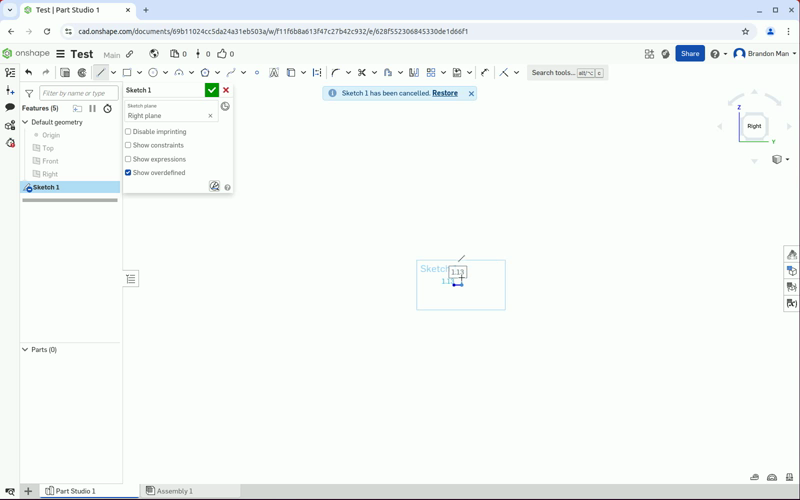
scroll(6)
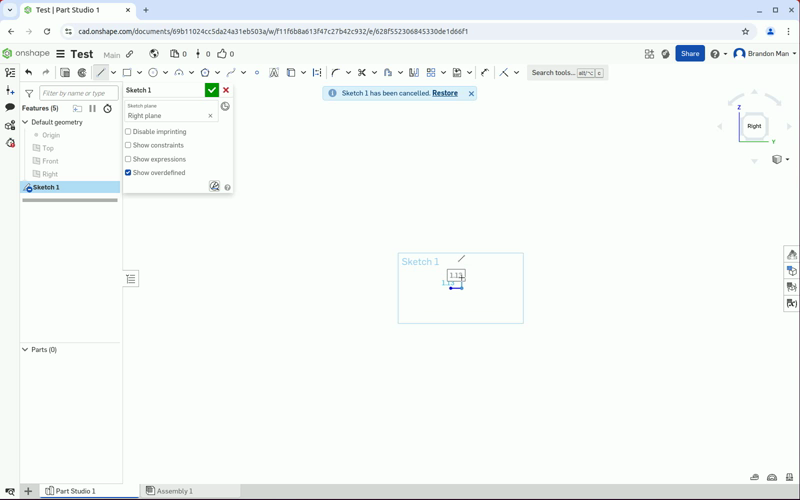
scroll(6)
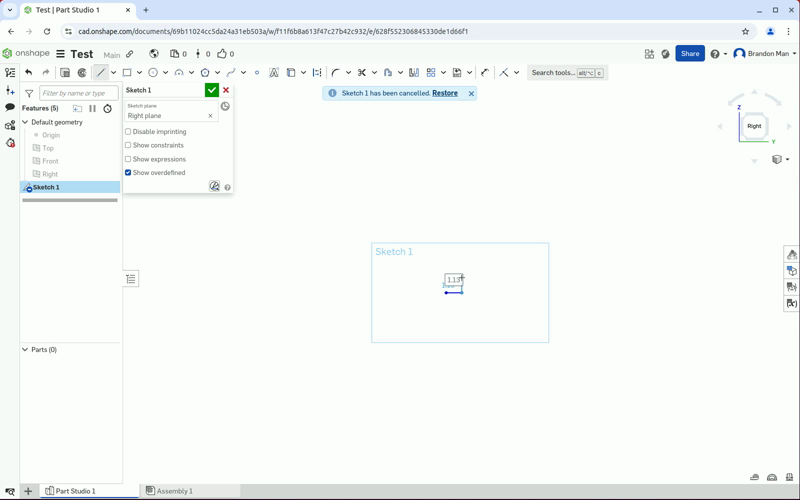
scroll(6)
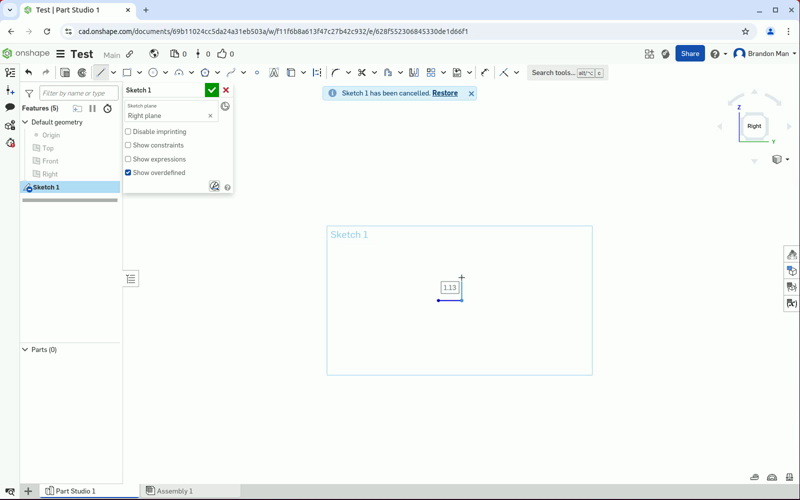
scroll(6)
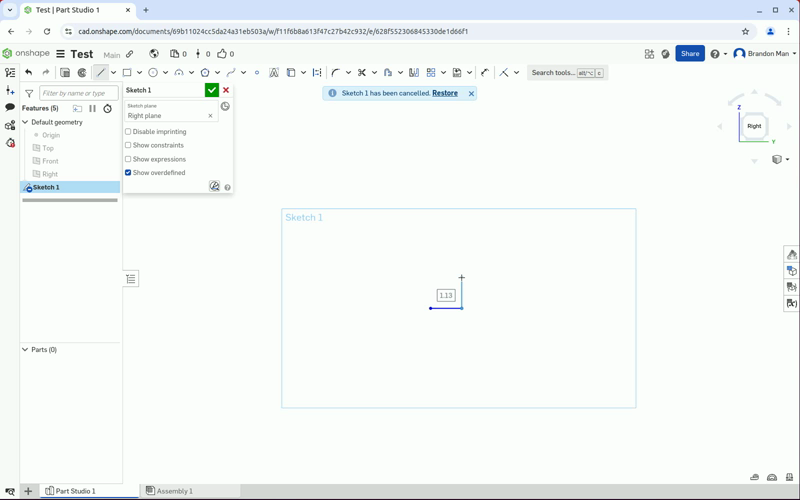
scroll(6)
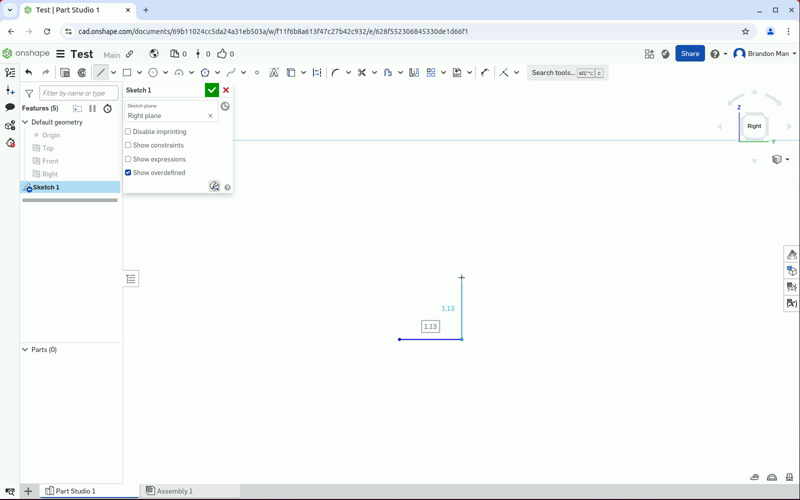
click(461, 277)
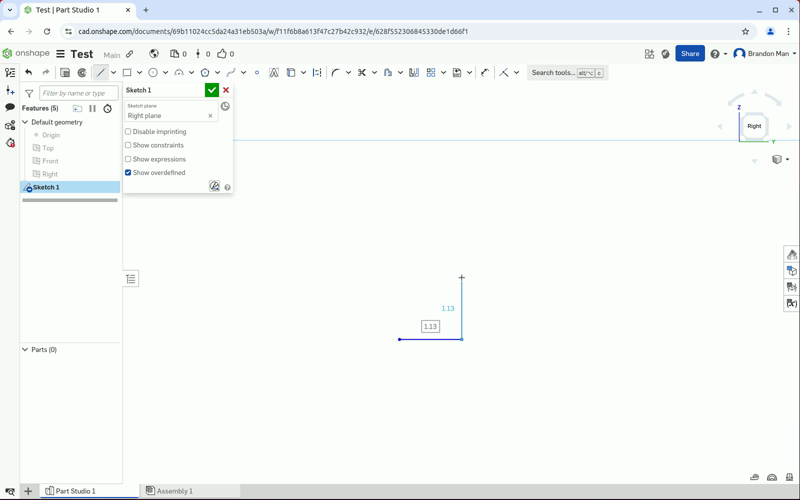
scroll(-6)
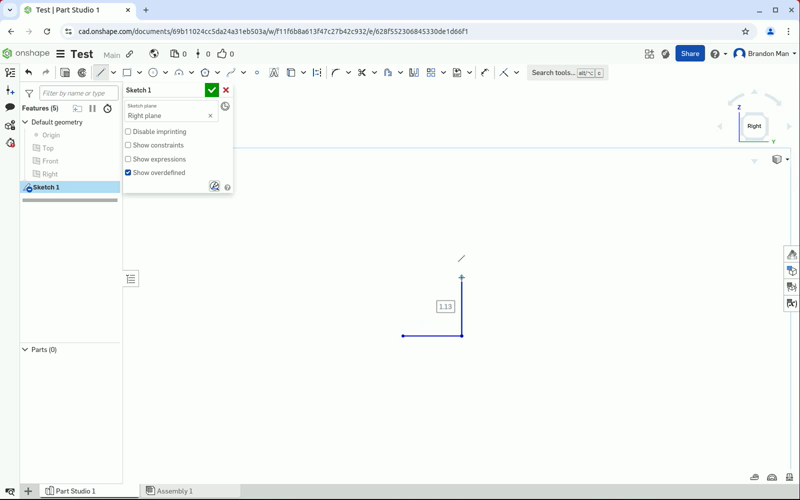
scroll(-6)
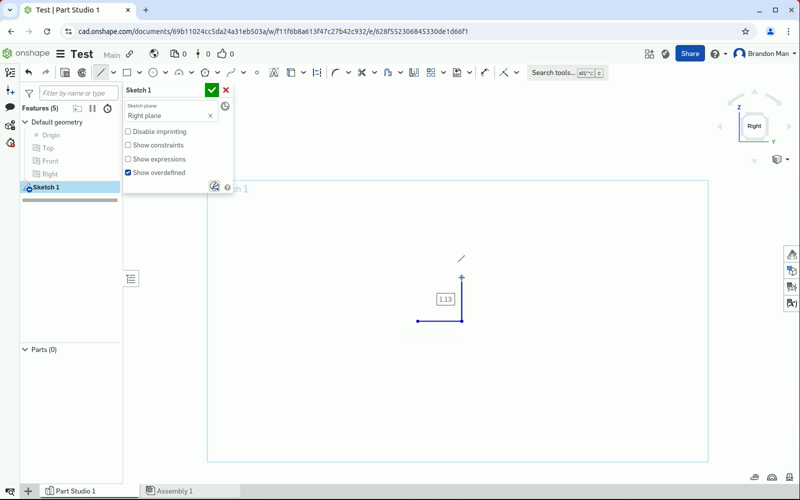
scroll(-6)
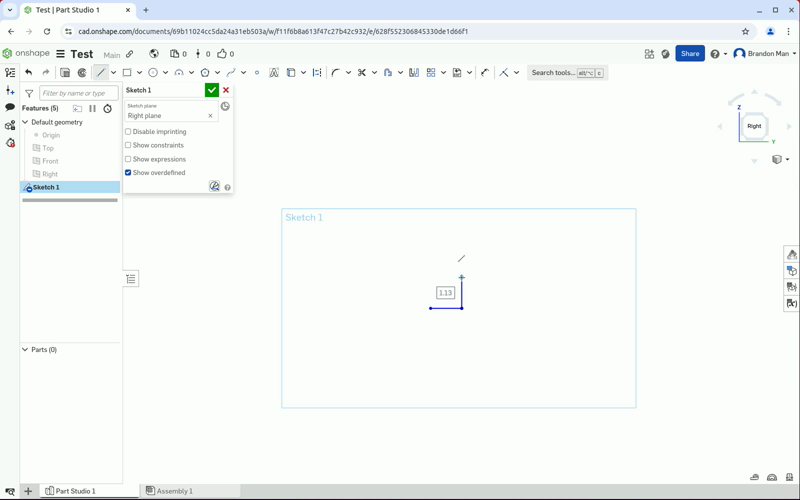
scroll(-6)
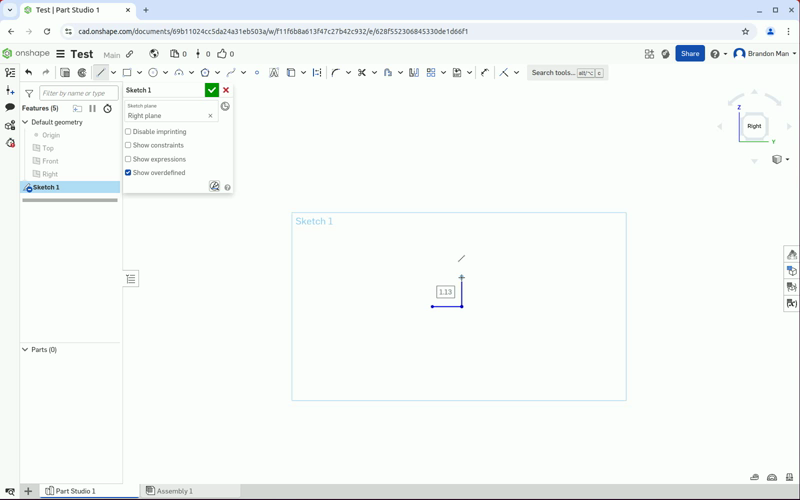
scroll(-6)
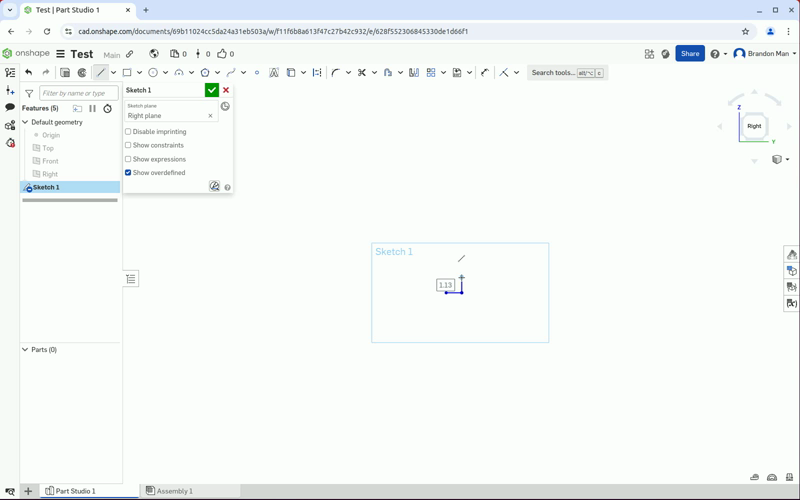
scroll(-6)
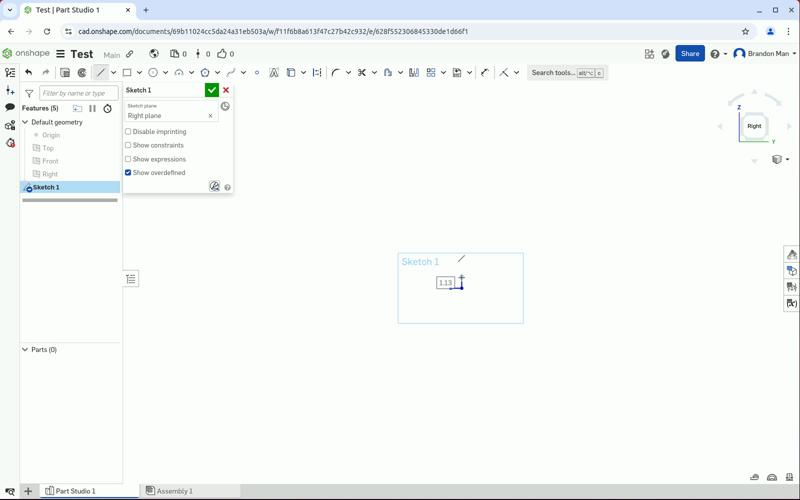
scroll(-6)
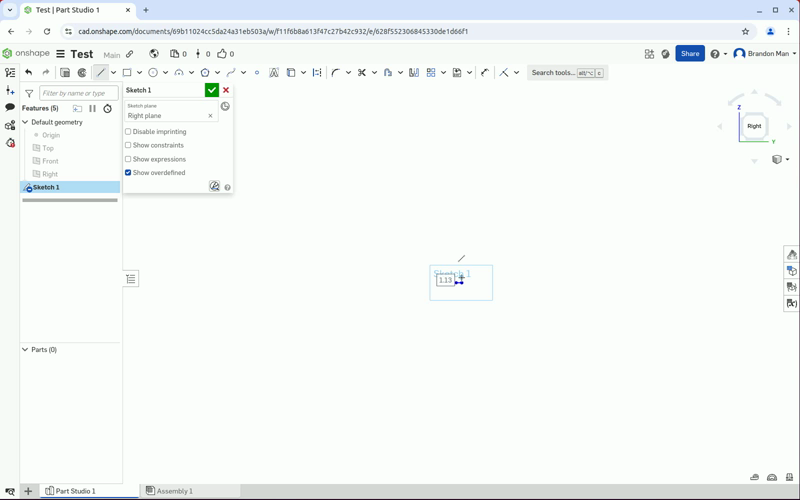
key_up(shift)
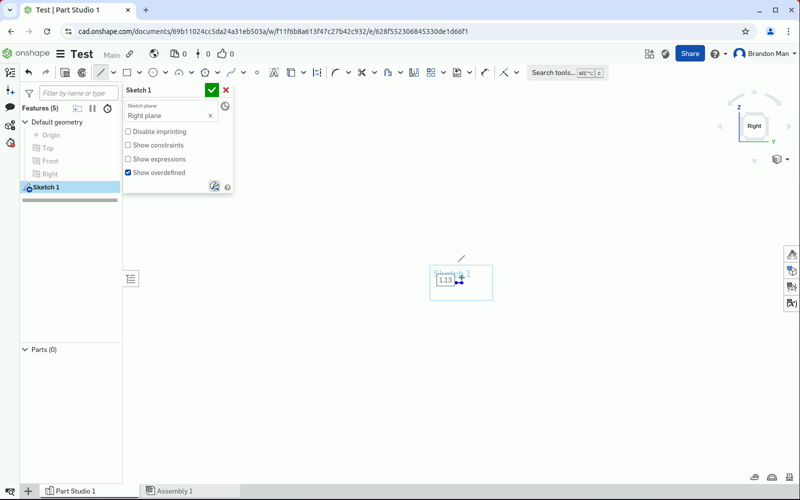
key_down(shift)
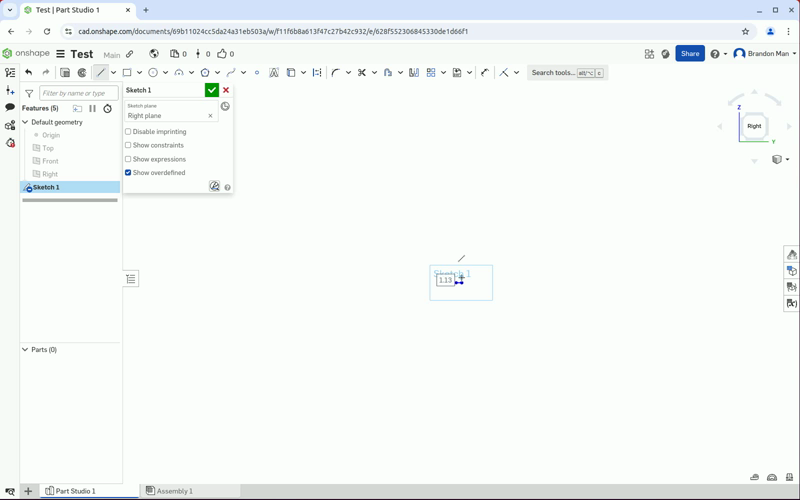
mouse_move(492, 277)
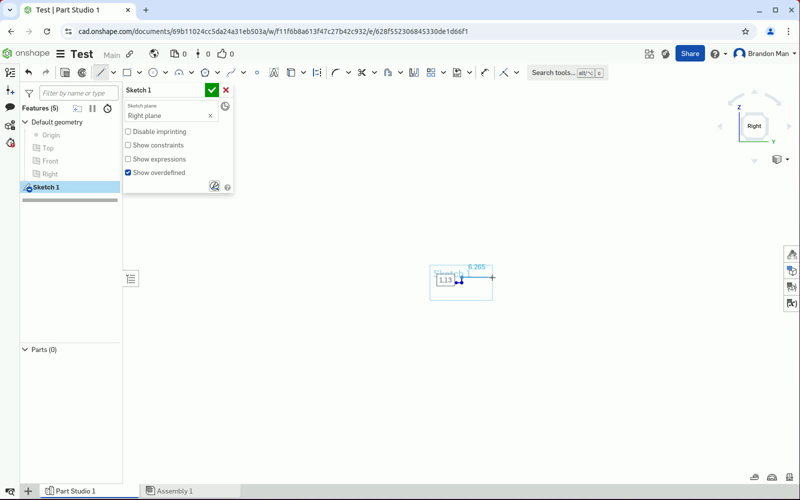
mouse_move(456, 277)
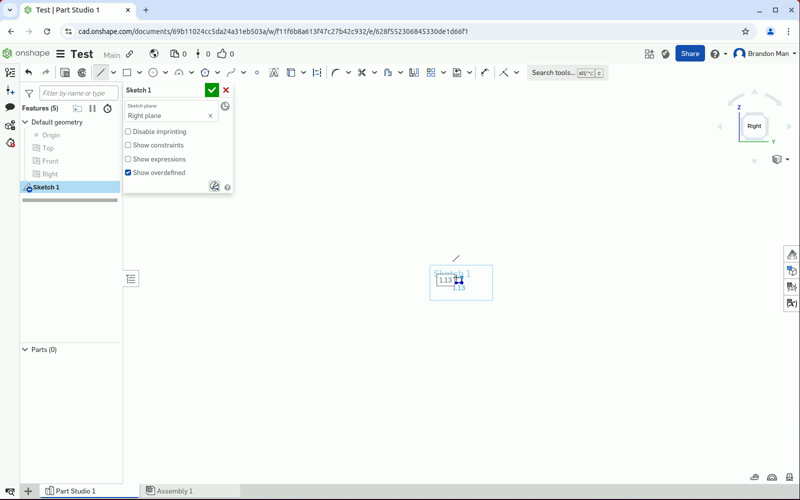
scroll(6)
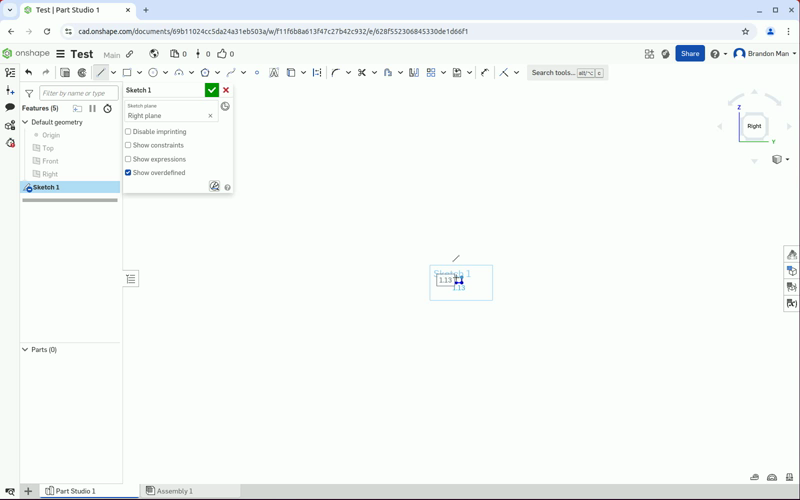
scroll(6)
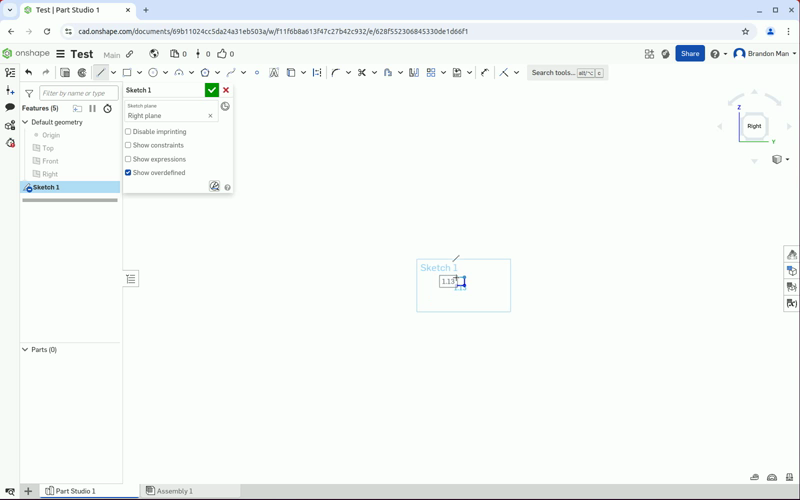
scroll(6)
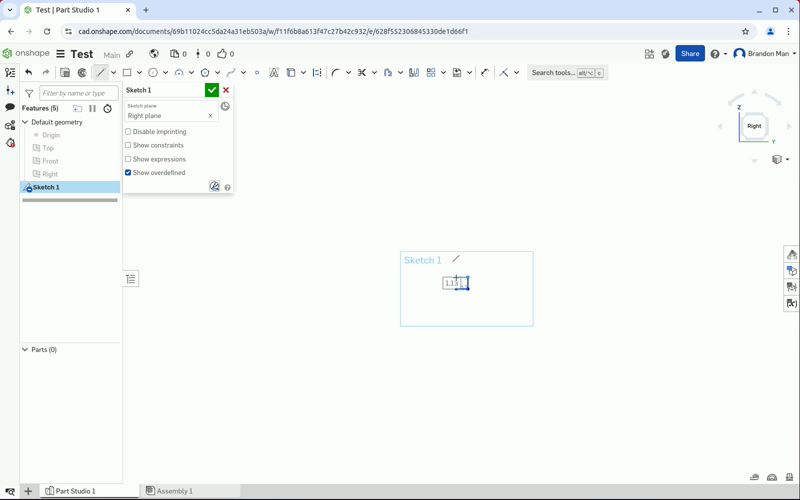
scroll(6)
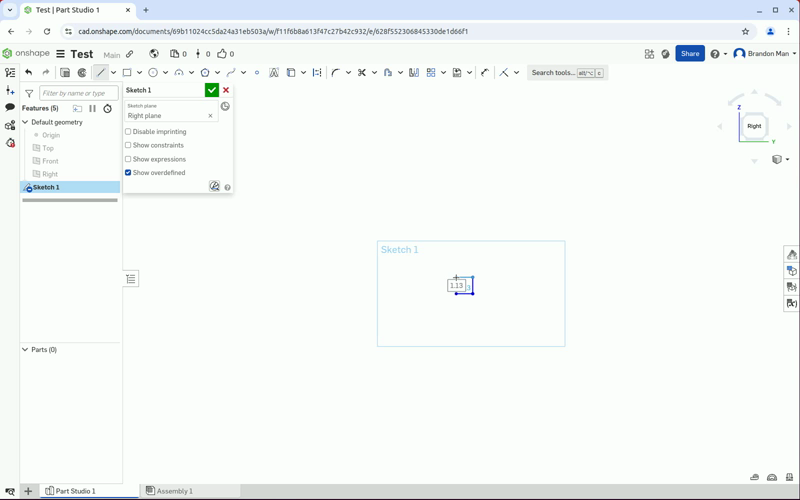
scroll(6)
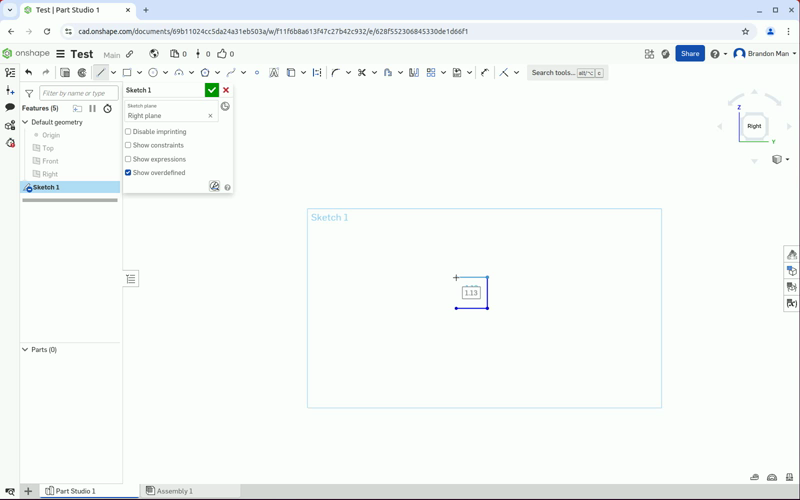
scroll(6)
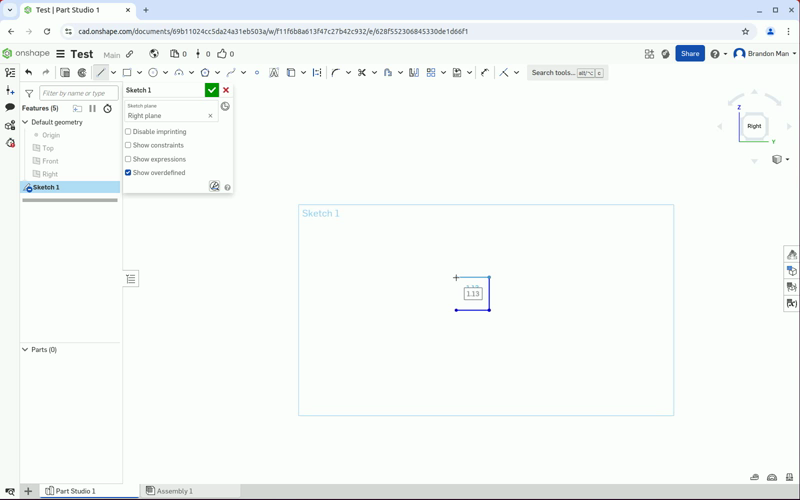
scroll(6)
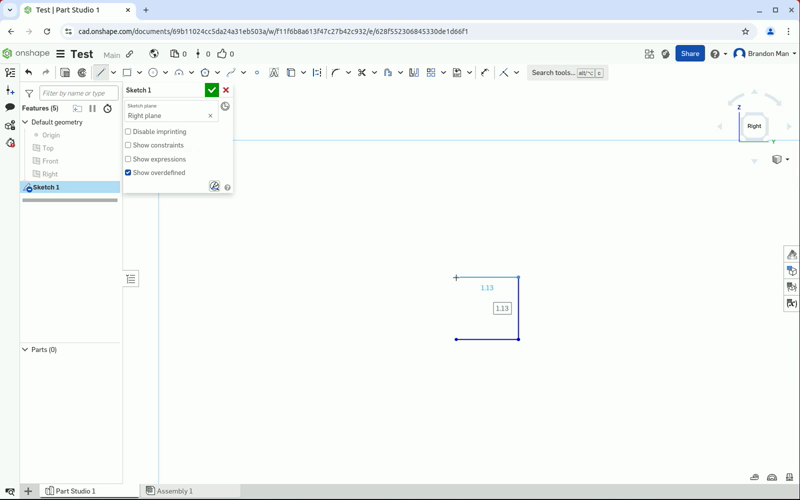
click(456, 277)
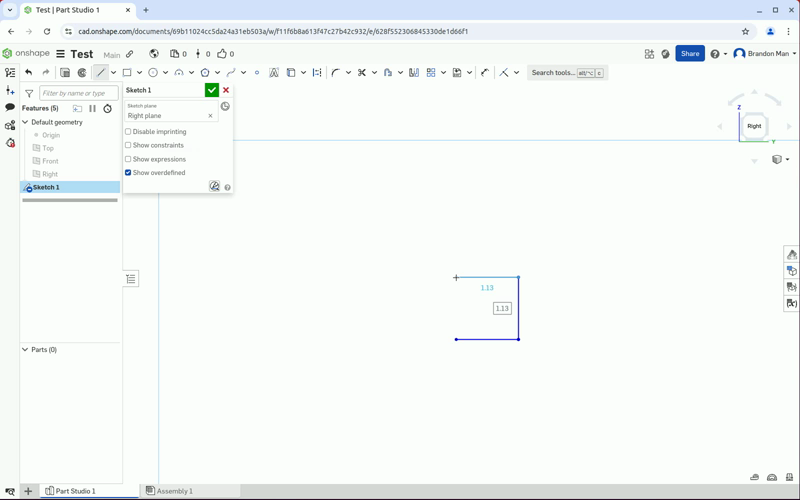
scroll(-6)
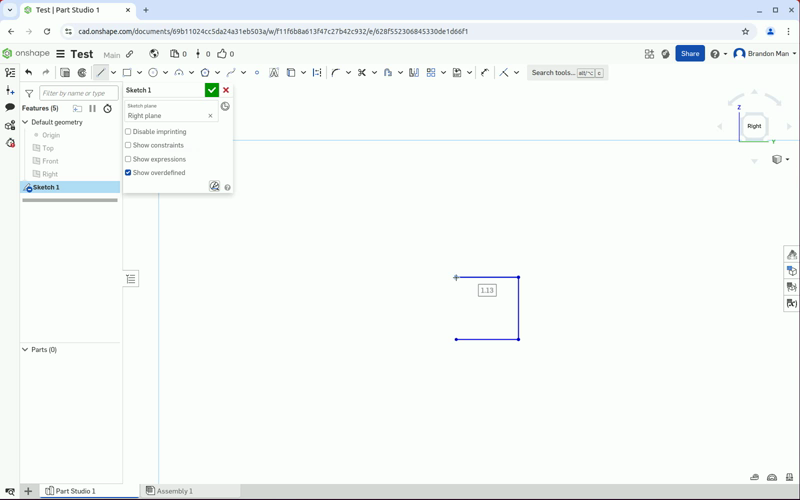
scroll(-6)
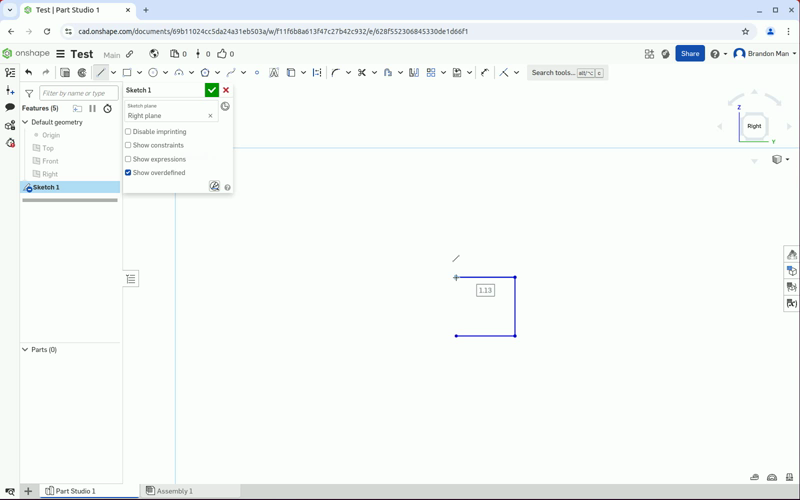
scroll(-6)
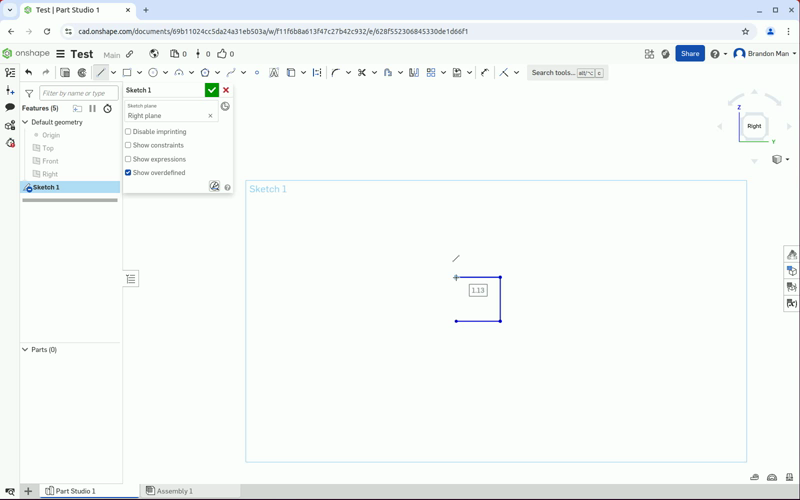
scroll(-6)
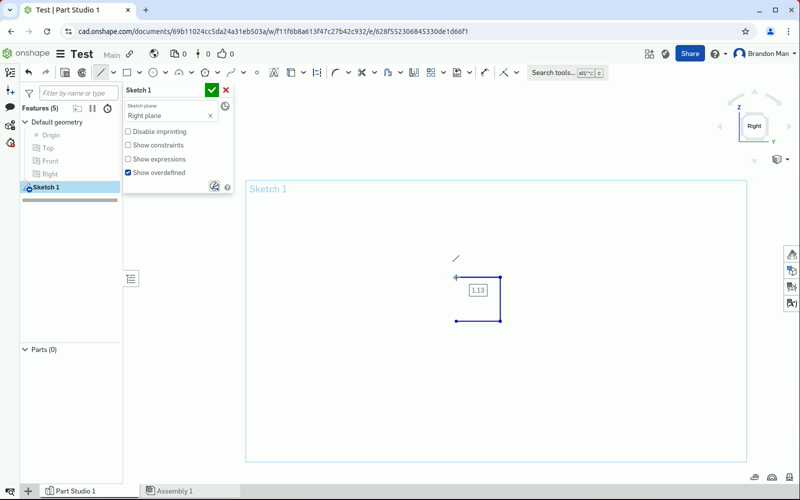
scroll(-6)
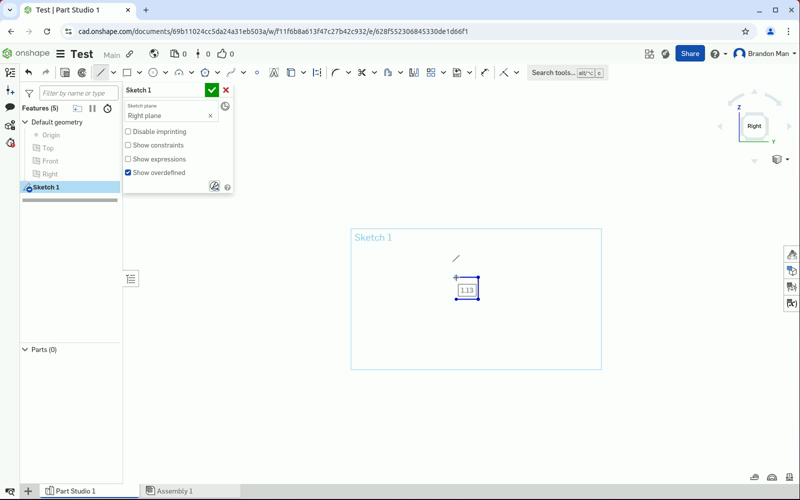
scroll(-6)
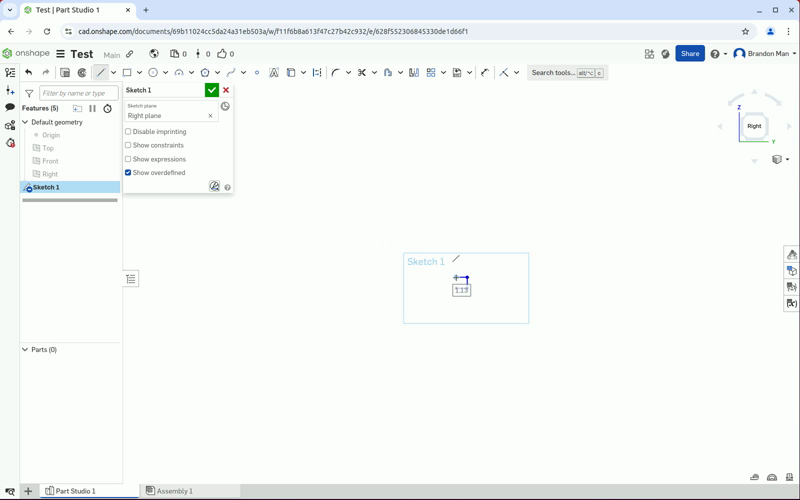
scroll(-6)
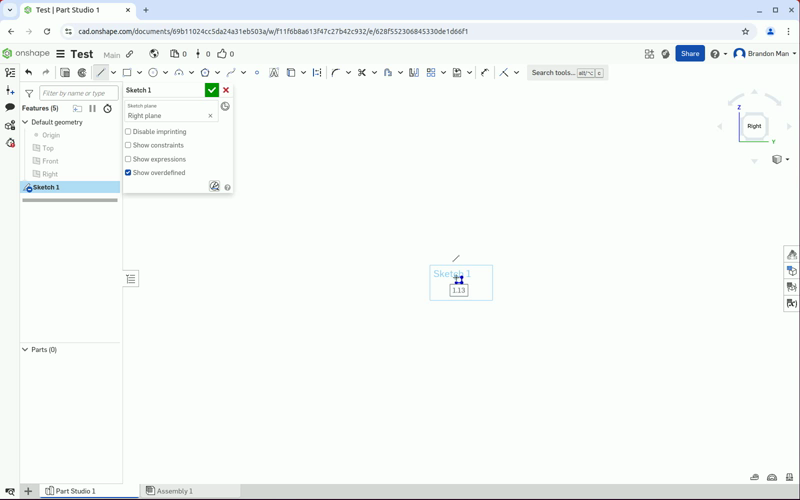
key_up(shift)
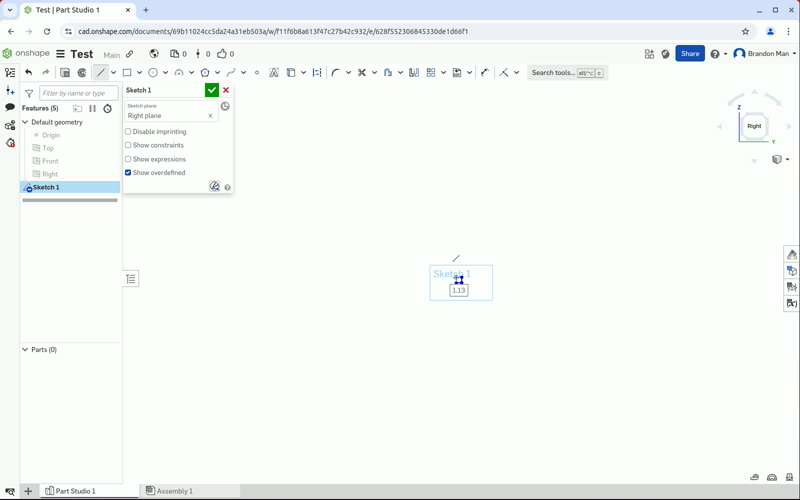
mouse_move(486, 277)
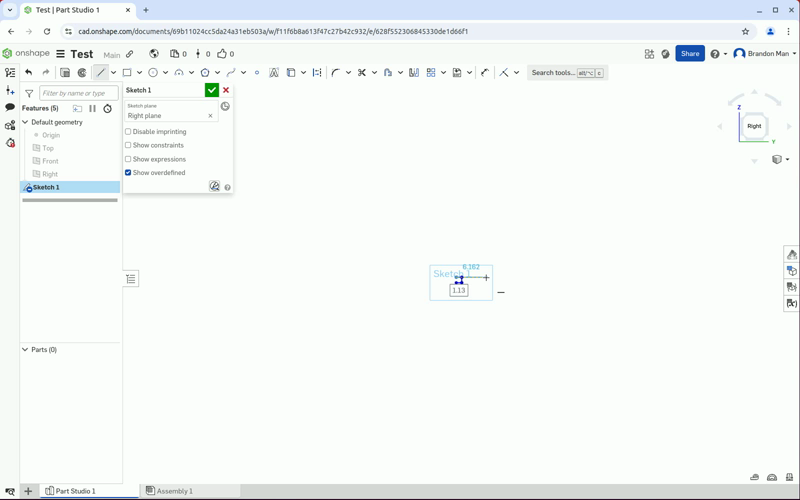
key_down(shift)
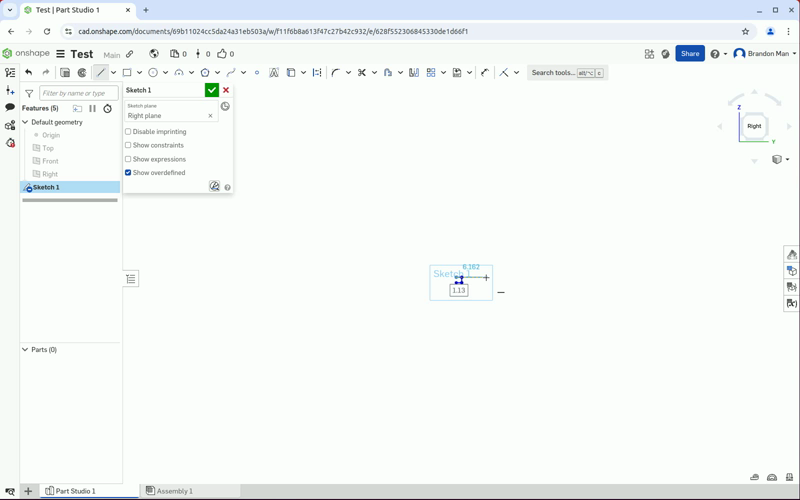
mouse_move(456, 282)
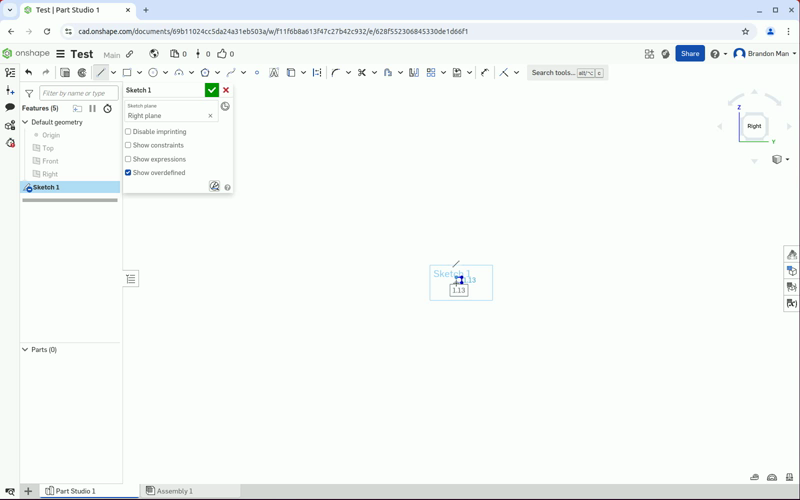
scroll(6)
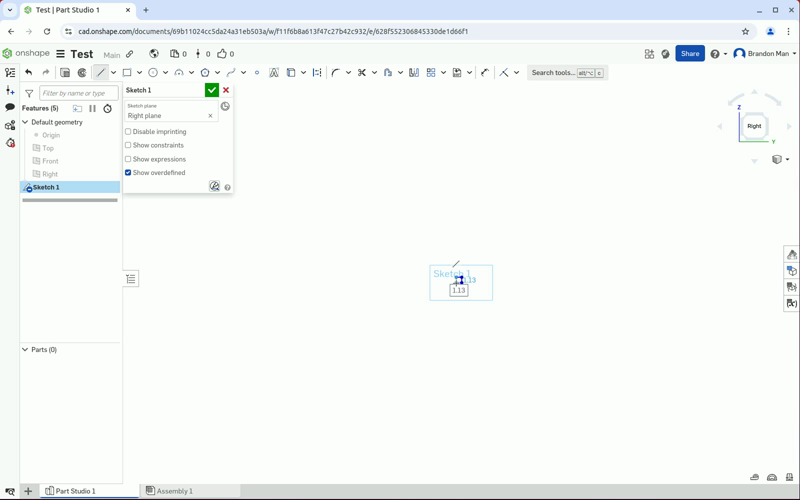
scroll(6)
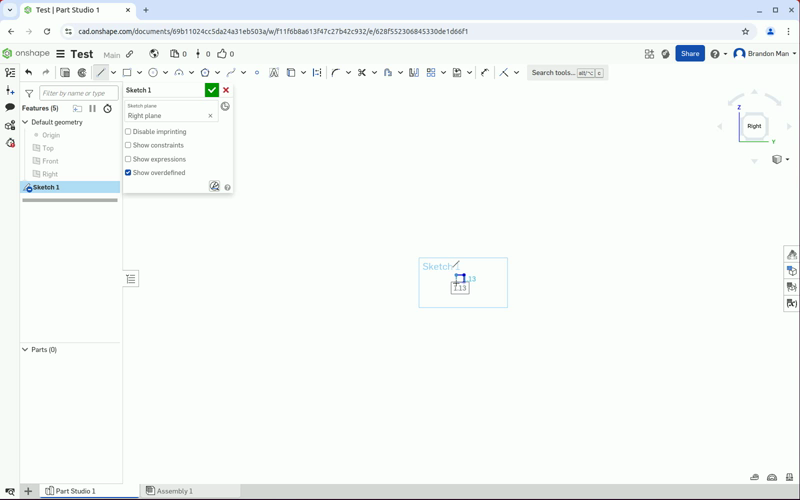
scroll(6)
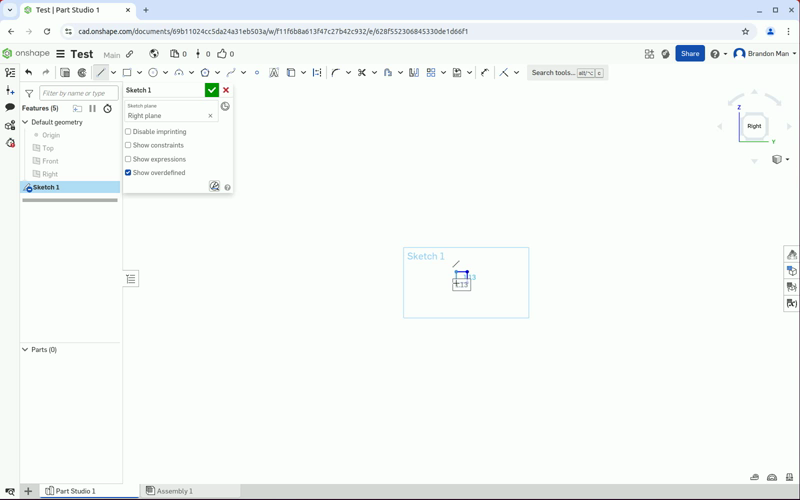
scroll(6)
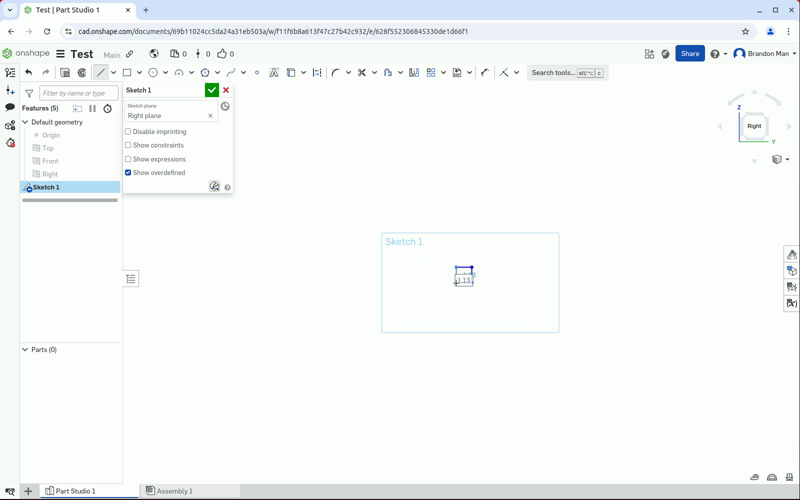
scroll(6)
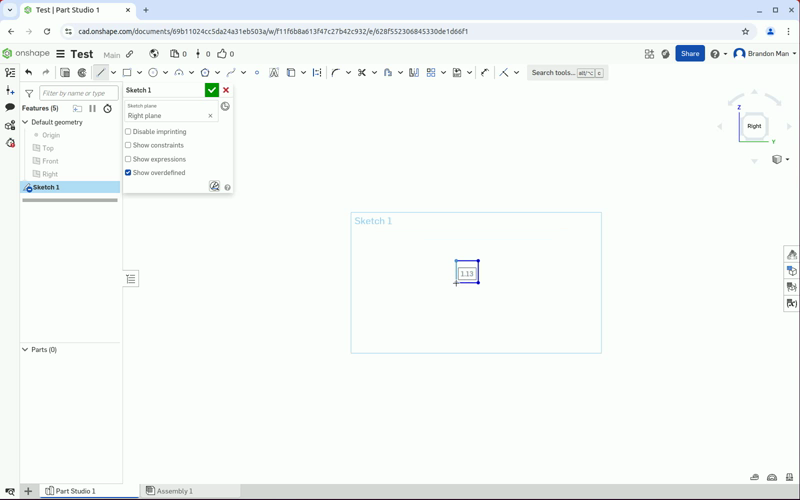
scroll(6)
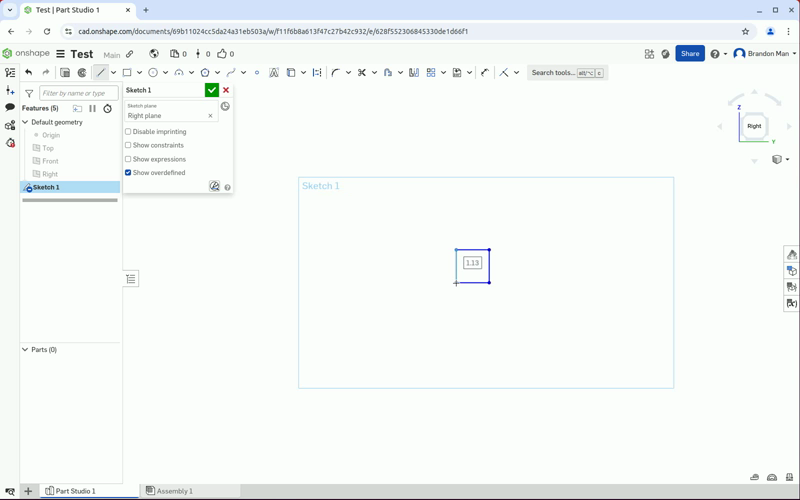
scroll(6)
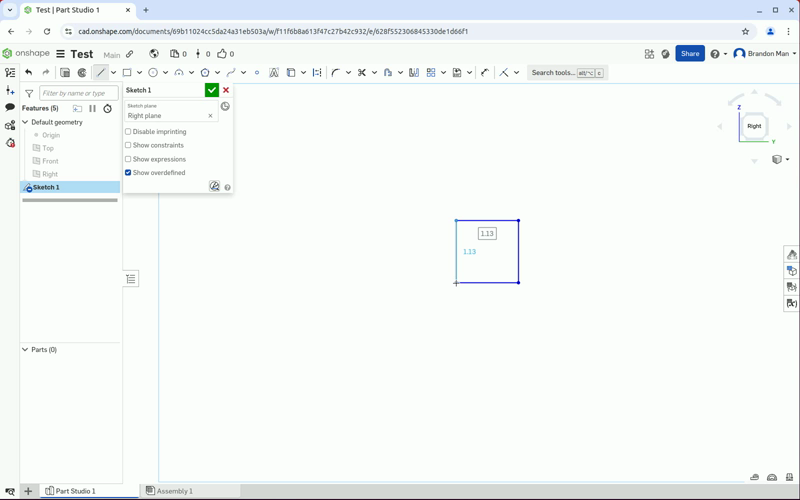
key_up(shift)
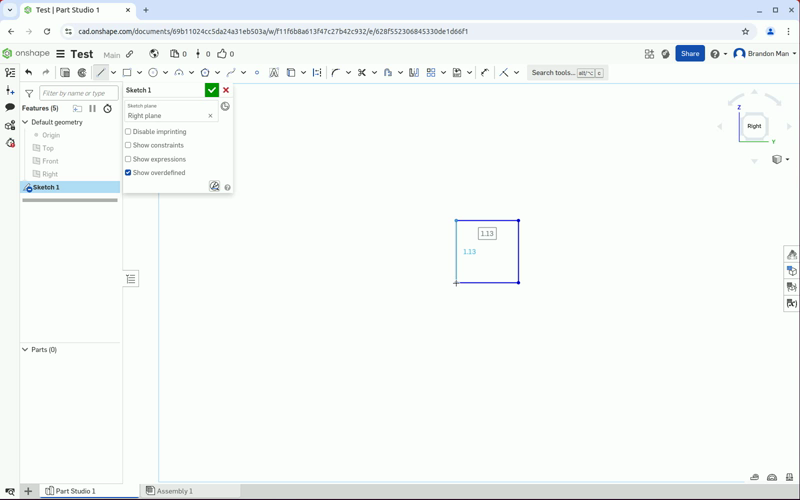
click(456, 282)
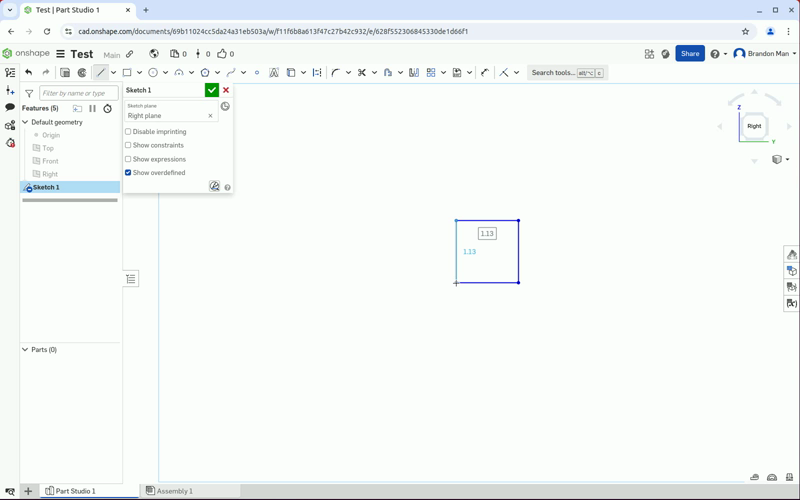
scroll(-6)
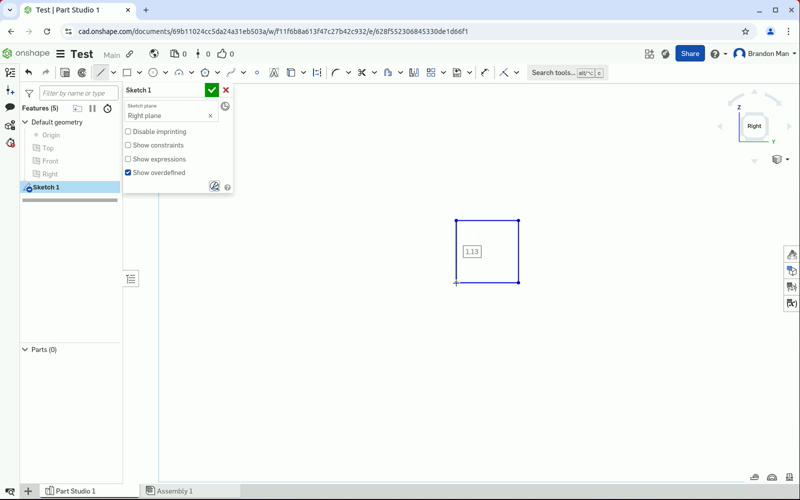
scroll(-6)
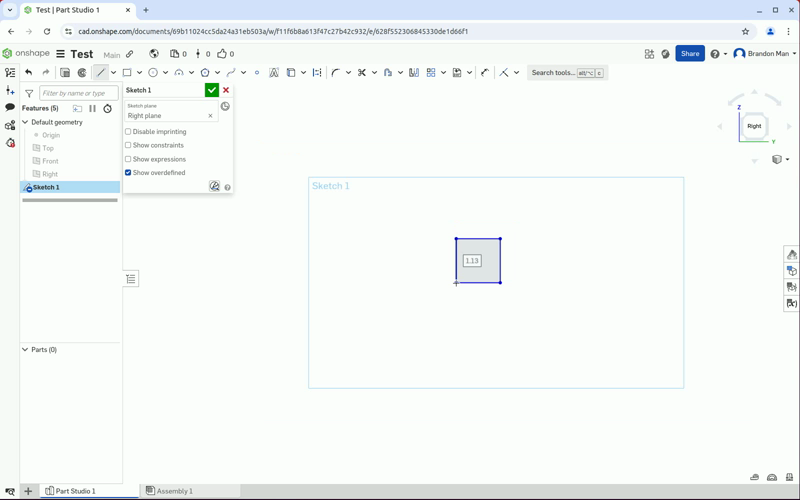
scroll(-6)
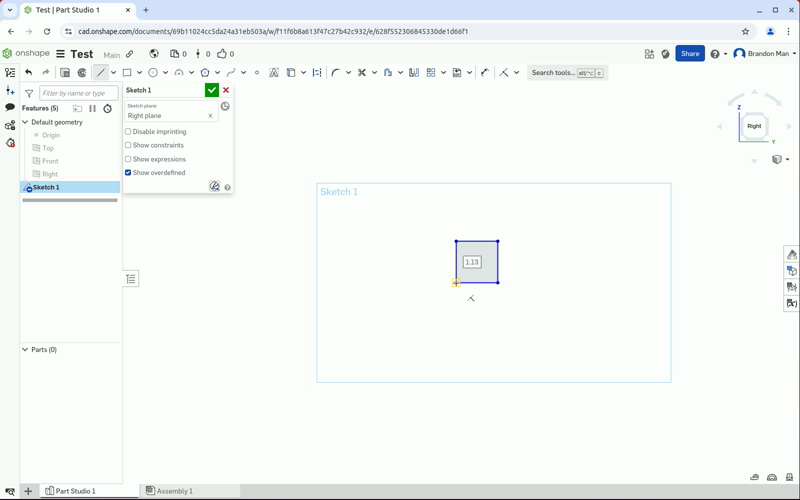
scroll(-6)
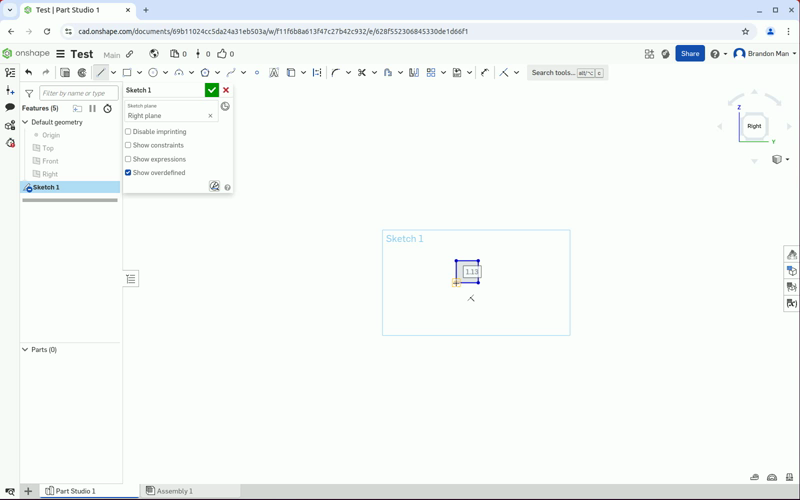
scroll(-6)
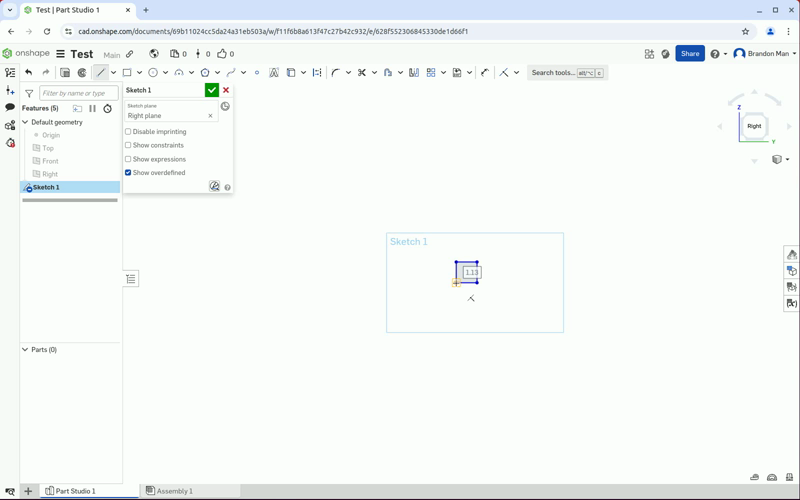
scroll(-6)
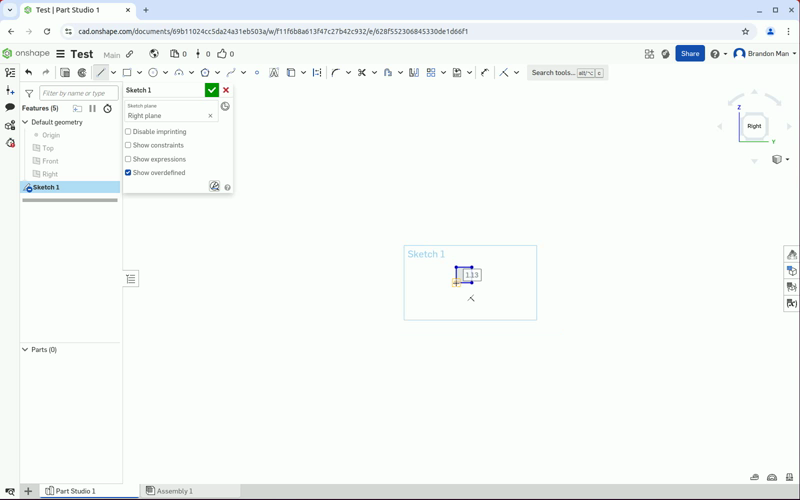
scroll(-6)
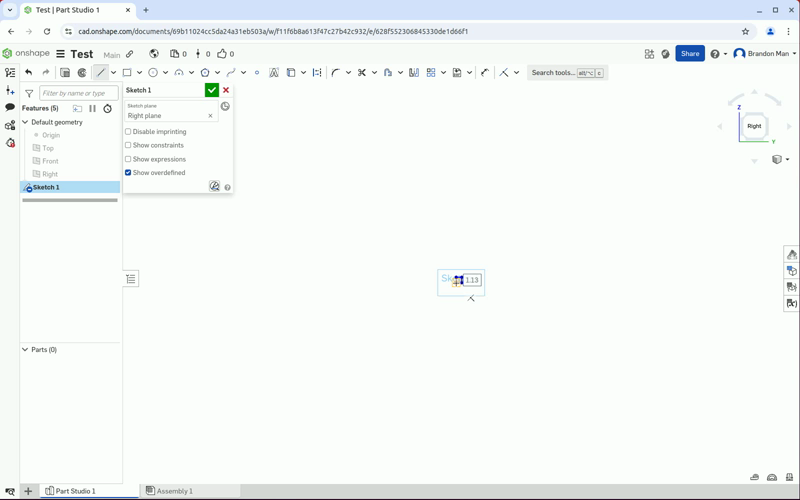
key(esc)
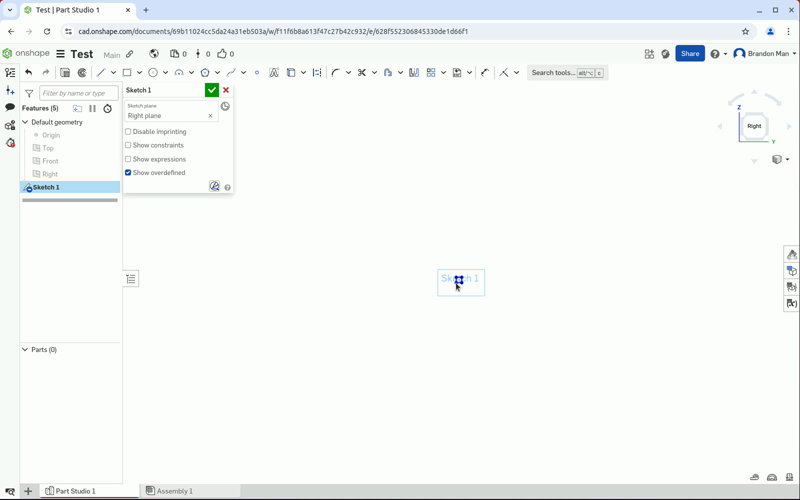
mouse_move(456, 282)
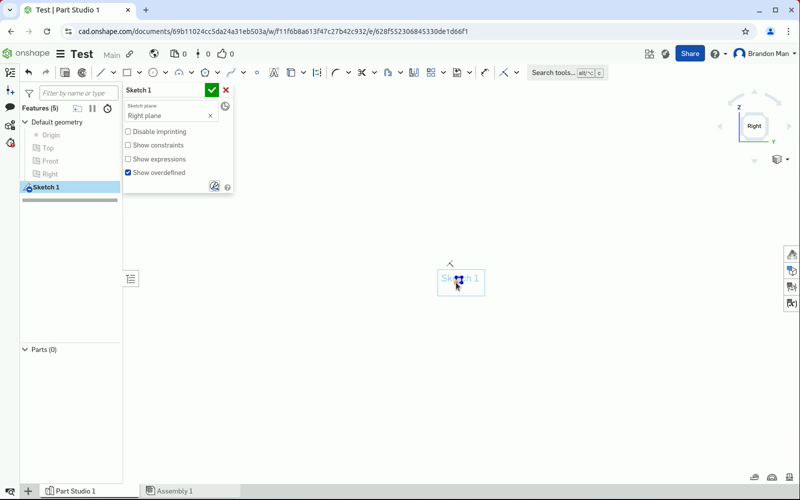
scroll(6)
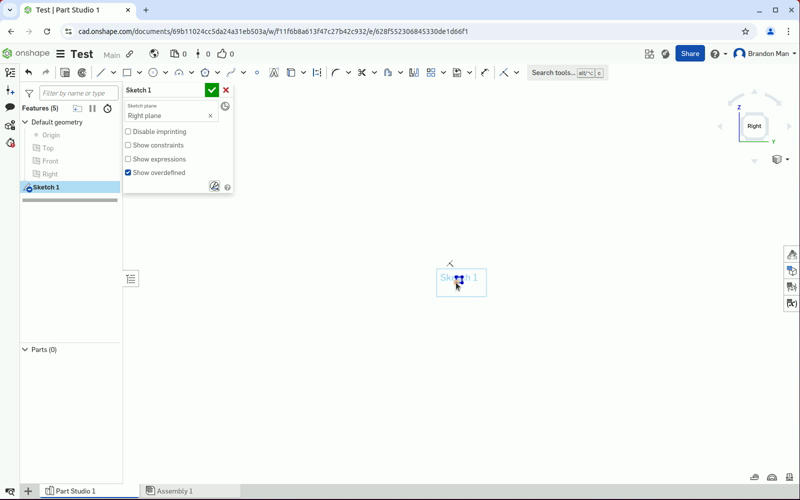
scroll(6)
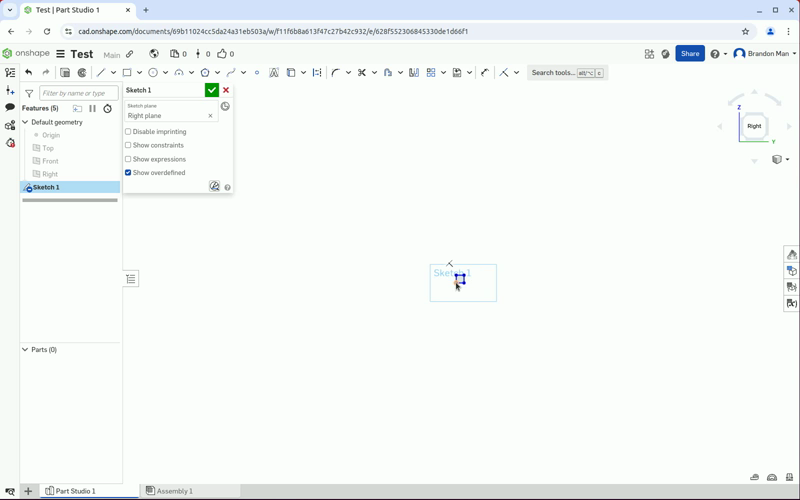
scroll(6)
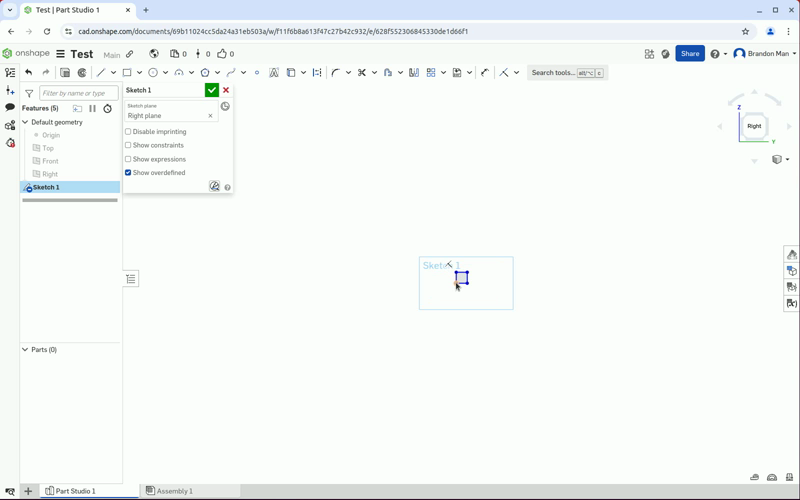
scroll(6)
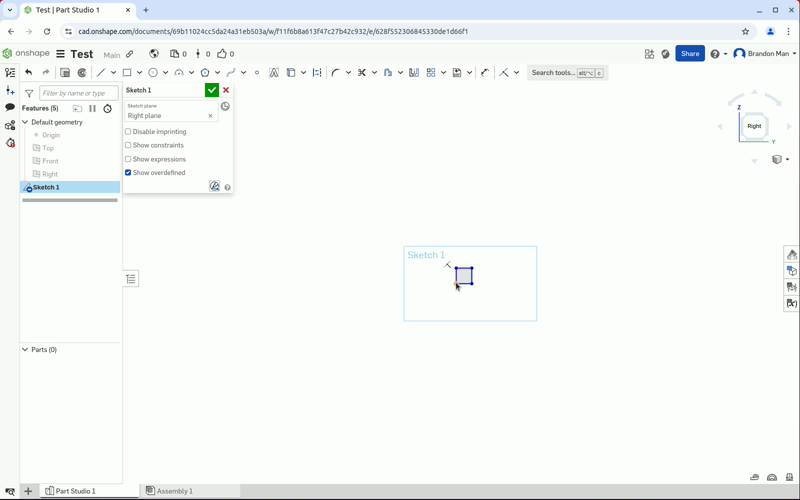
scroll(6)
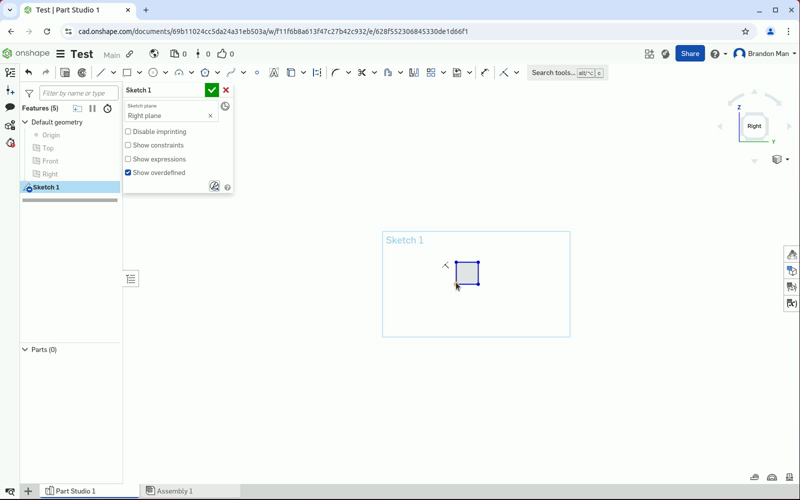
scroll(6)
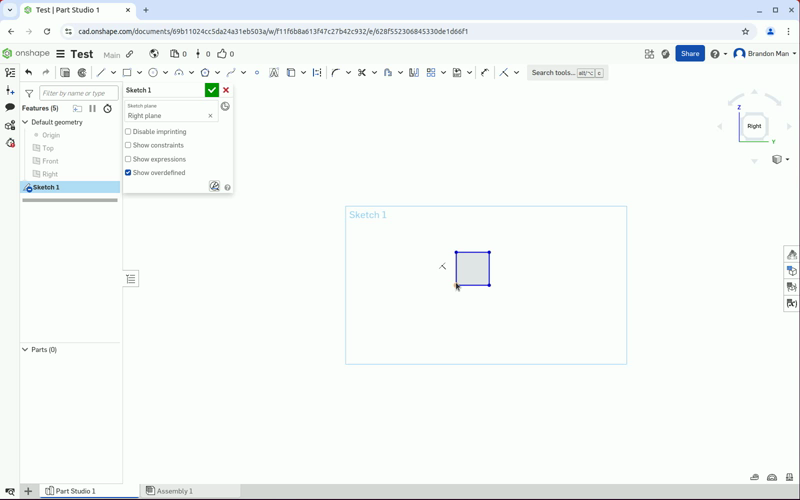
scroll(6)
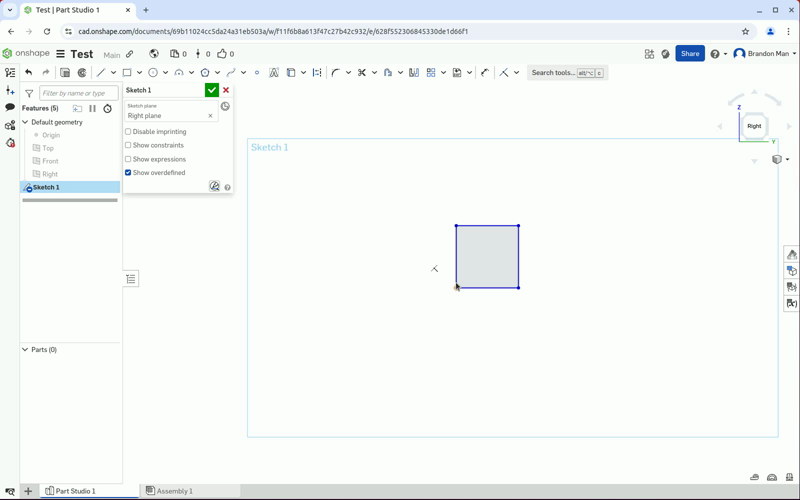
click(456, 282)
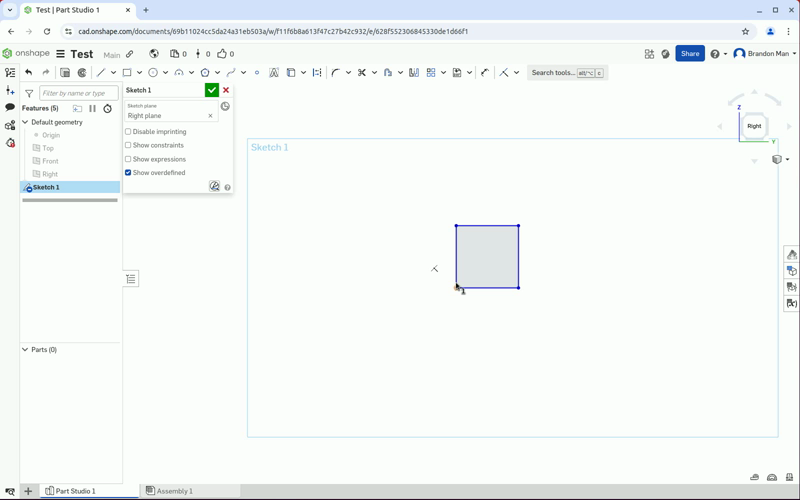
scroll(-6)
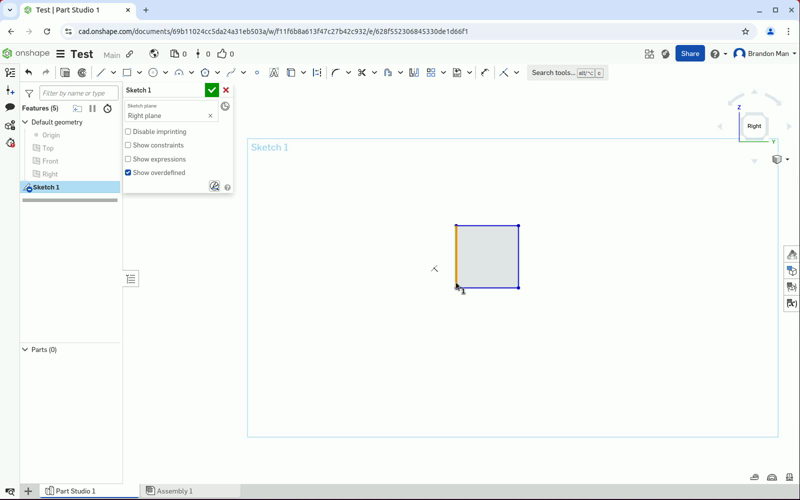
scroll(-6)
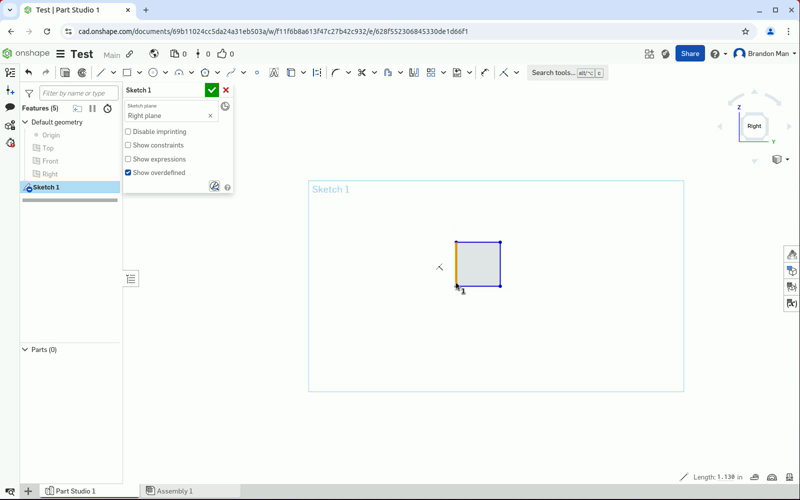
scroll(-6)
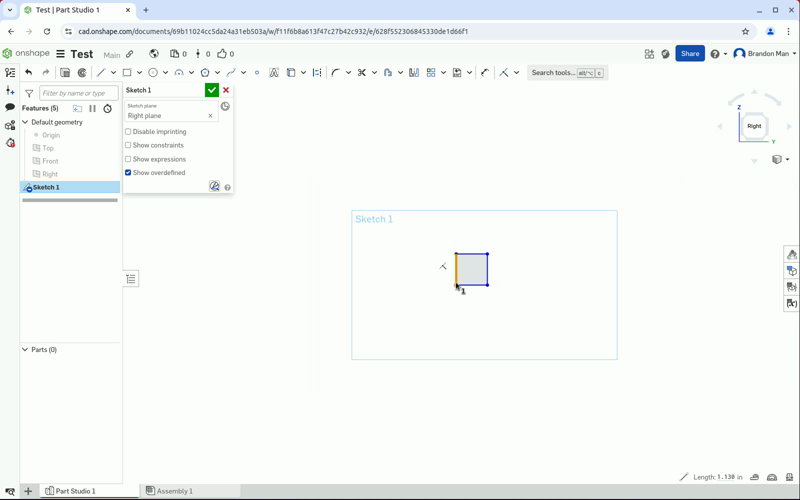
scroll(-6)
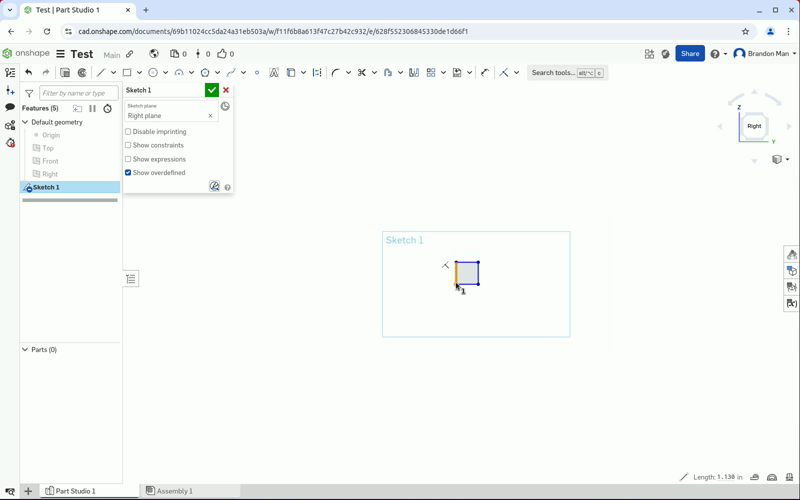
scroll(-6)
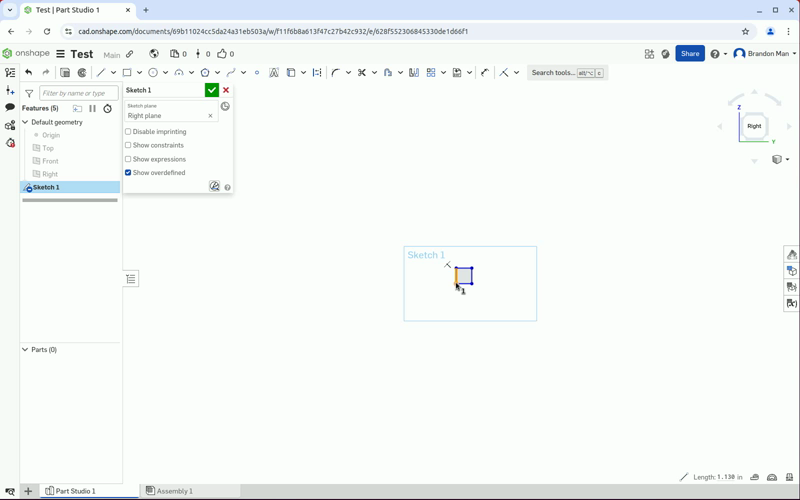
scroll(-6)
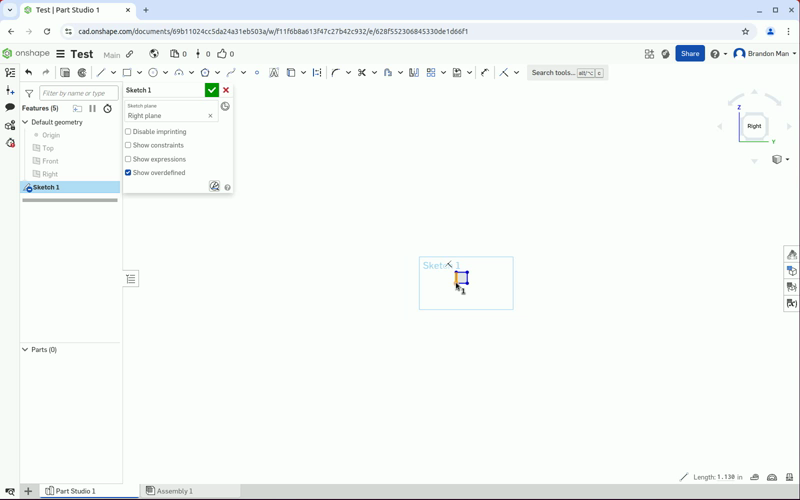
scroll(-6)
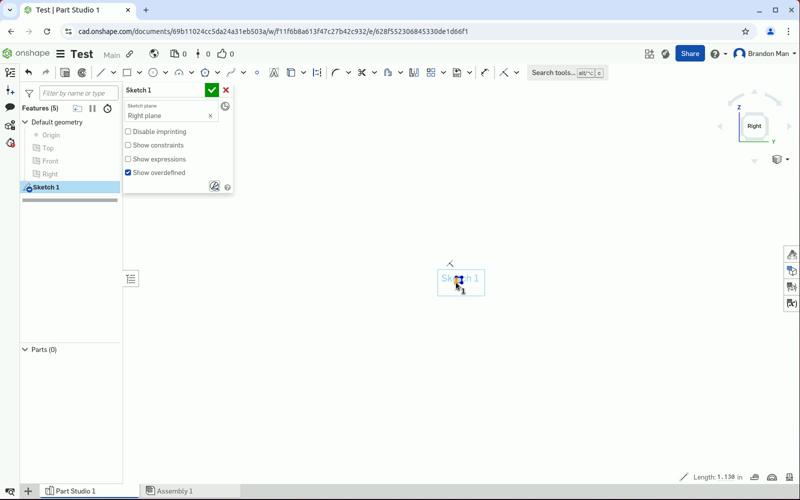
mouse_move(73, 352)
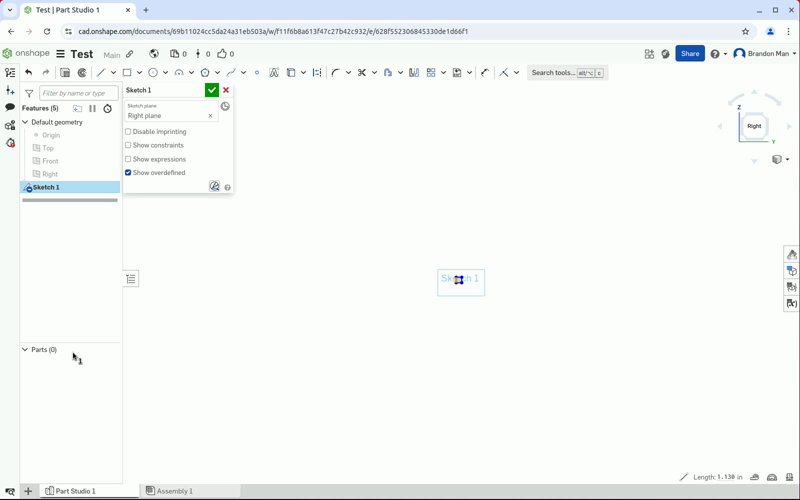
key(shift+y)
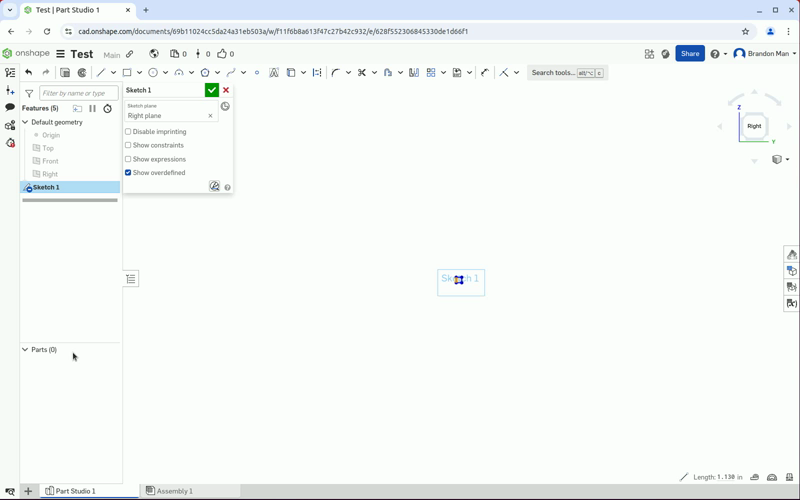
key(shift+e)
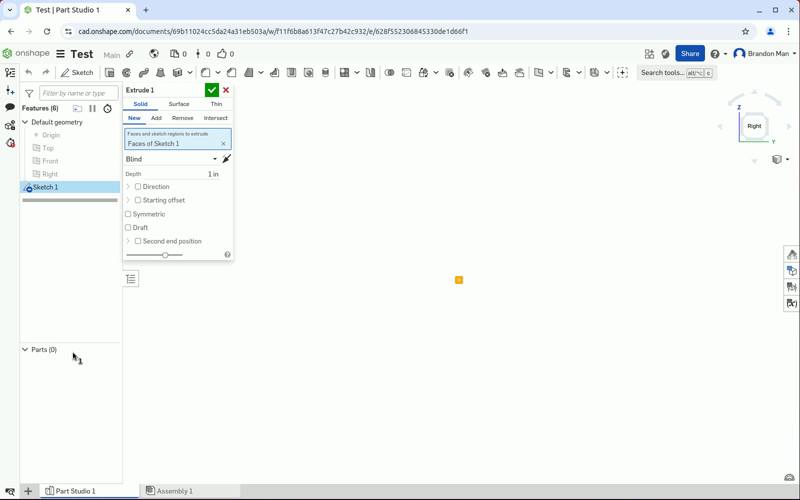
mouse_move(143, 106)
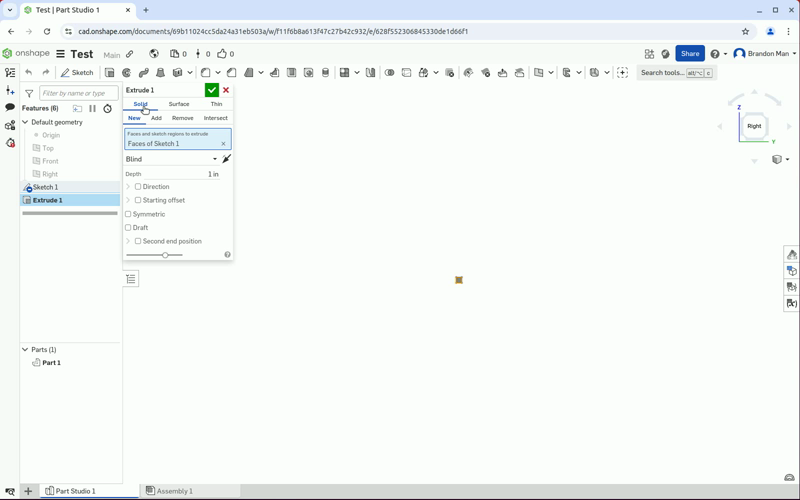
click(143, 106)
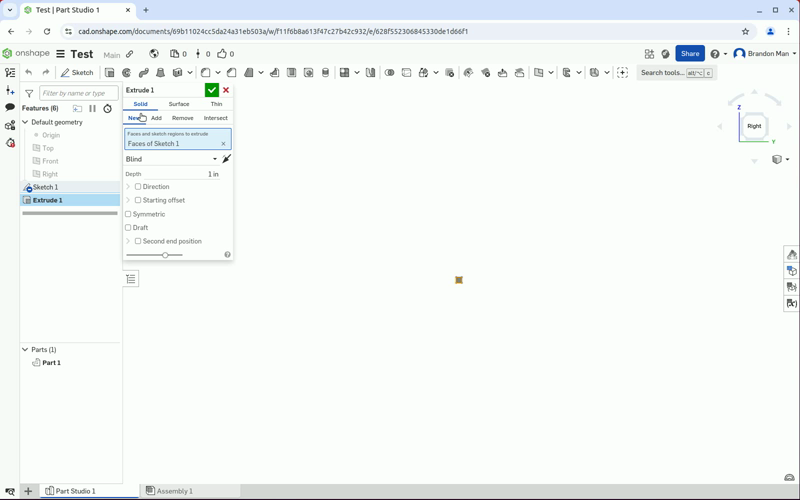
mouse_move(137, 120)
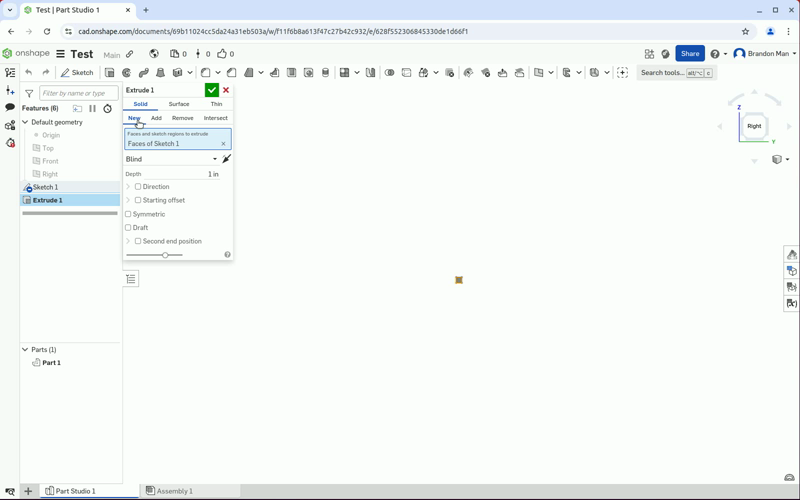
click(137, 120)
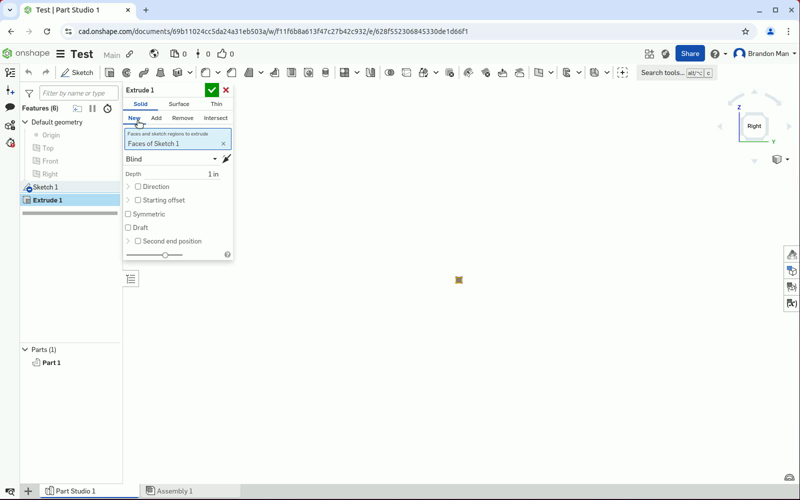
key(tab, 4)
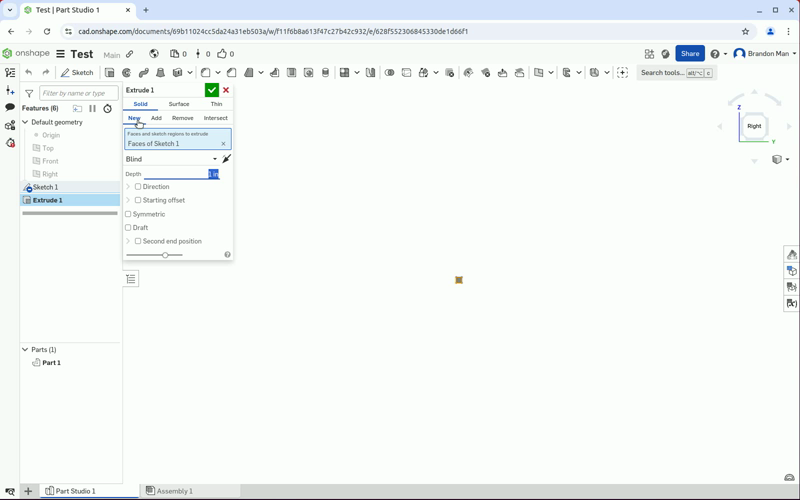
text(23.108)
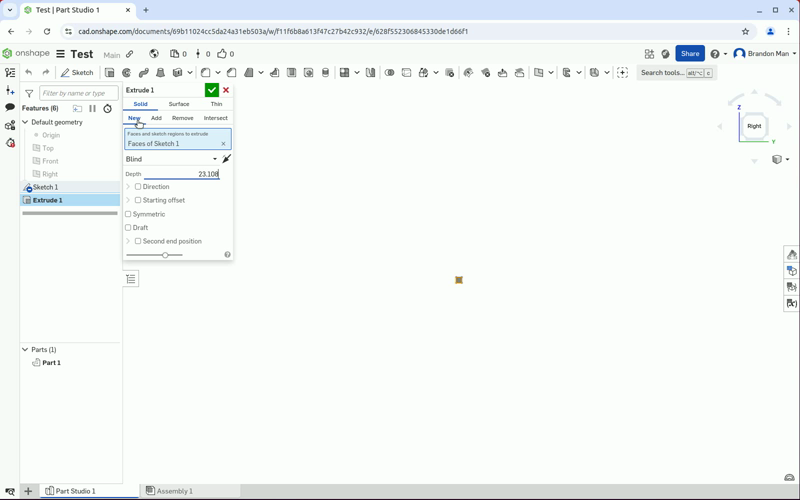
key(enter)
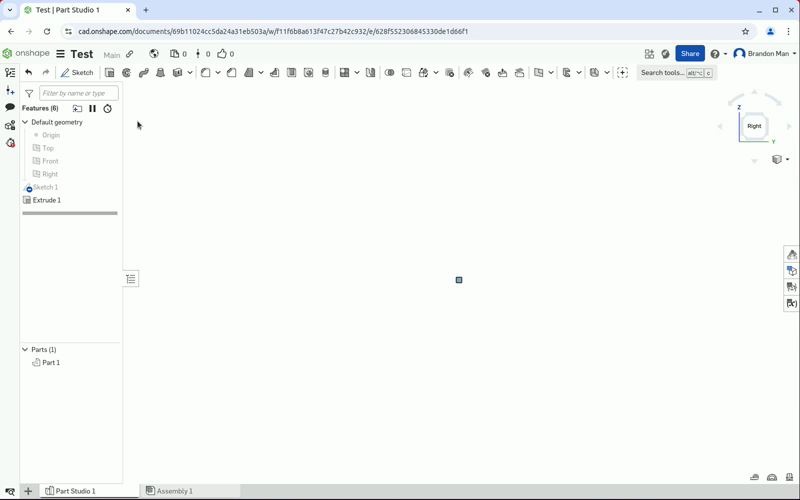
key(shift+h)
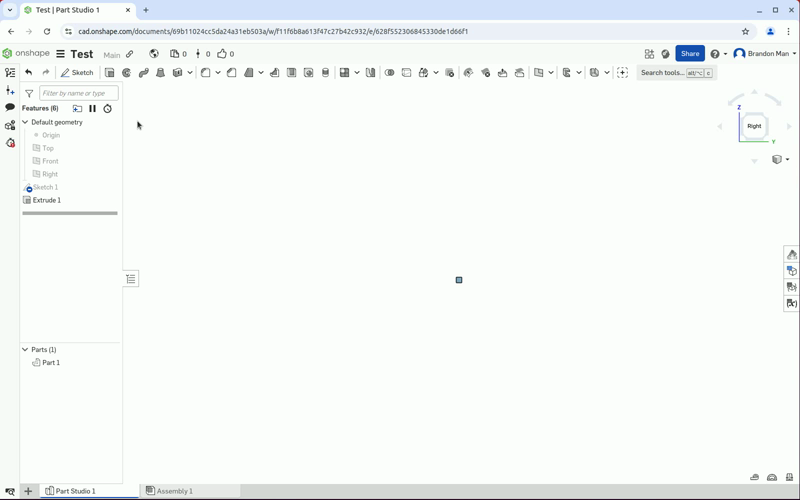
key(shift+h)
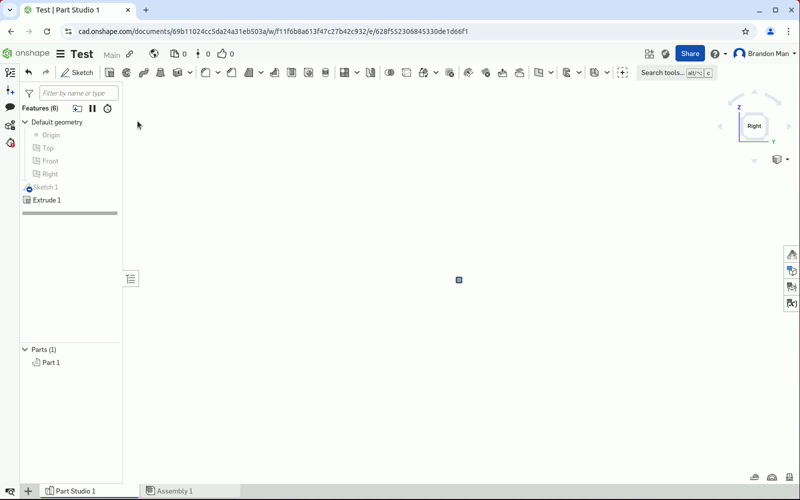
mouse_move(73, 189)
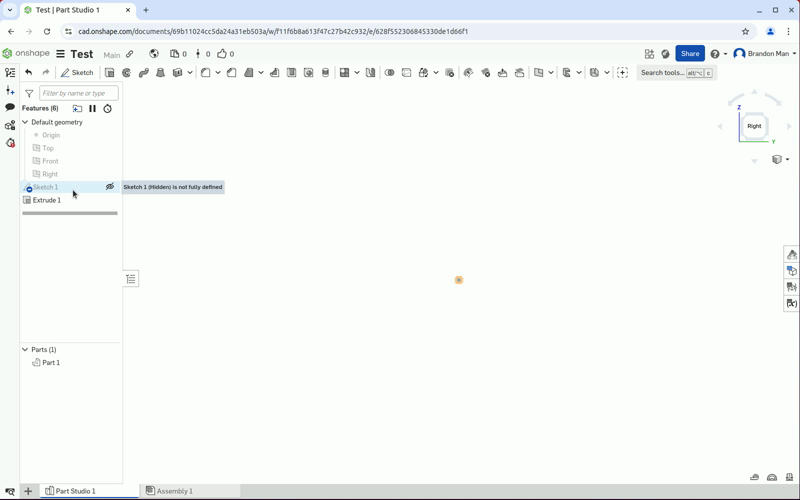
click(73, 189)
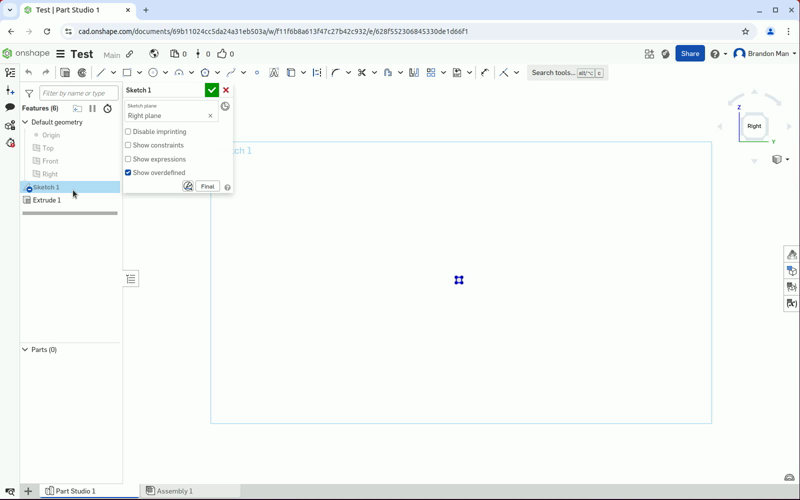
mouse_move(229, 92)
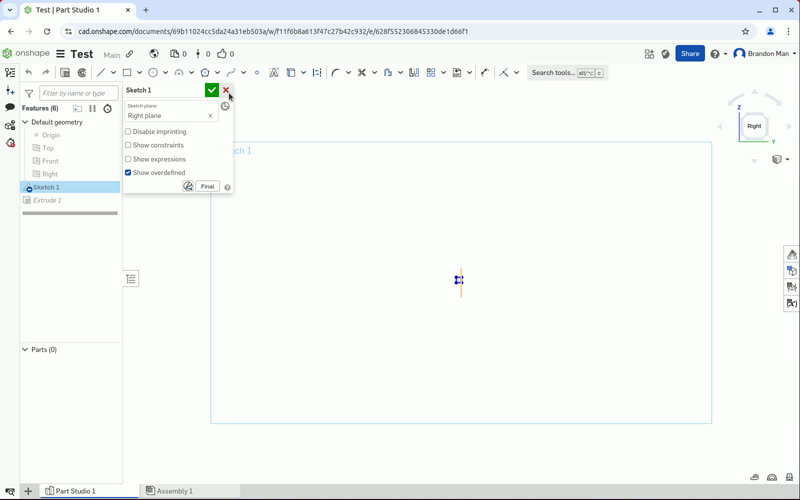
click(229, 92)
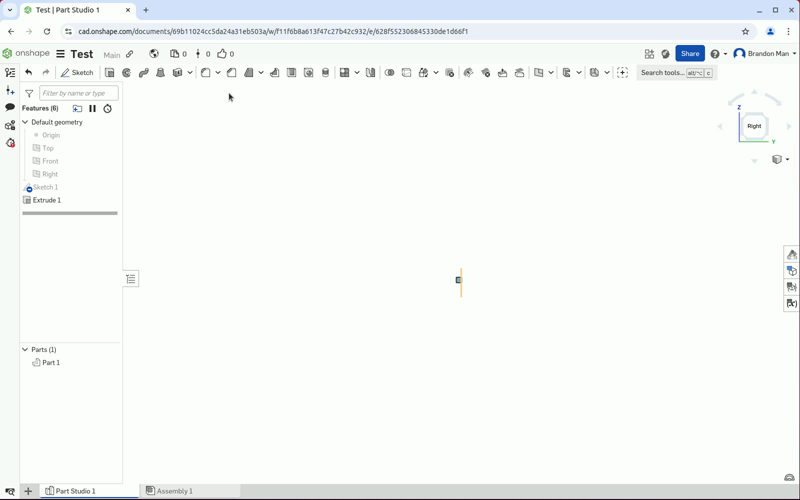
mouse_move(541, 75)
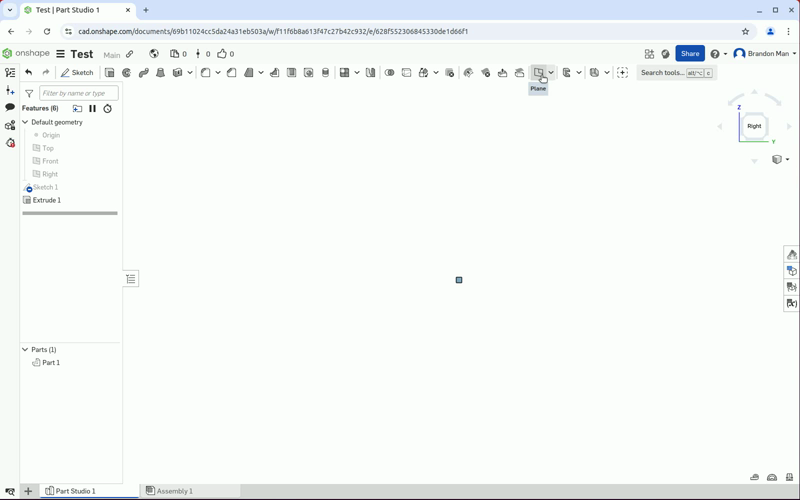
click(541, 75)
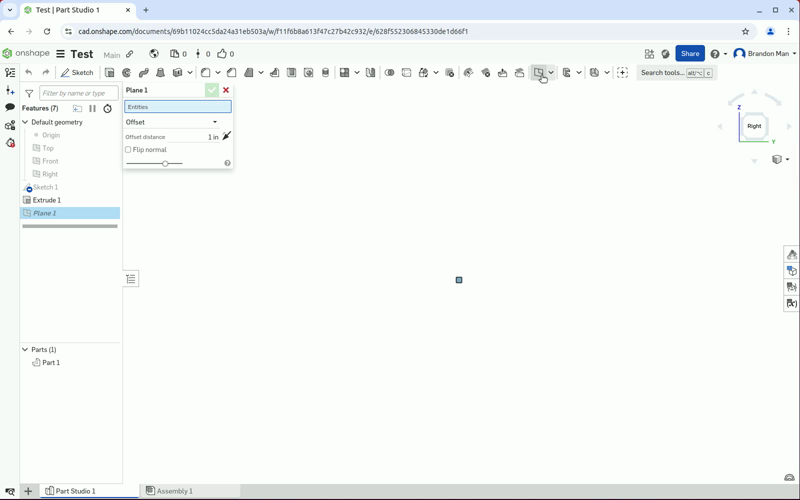
mouse_move(73, 176)
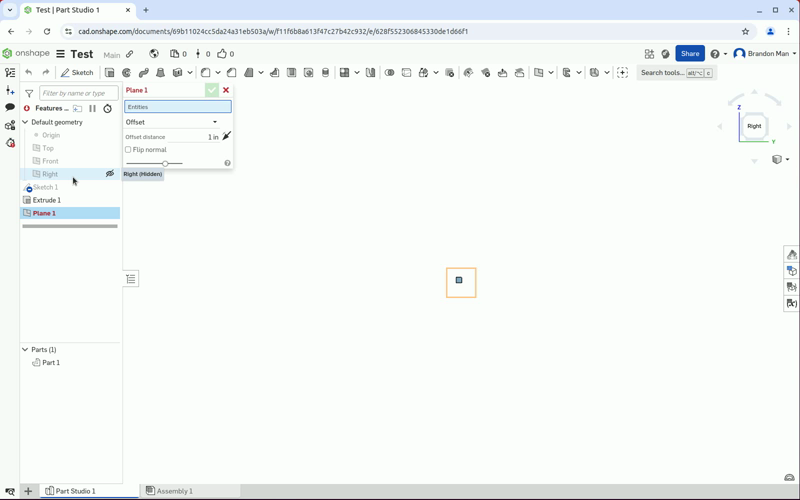
click(73, 176)
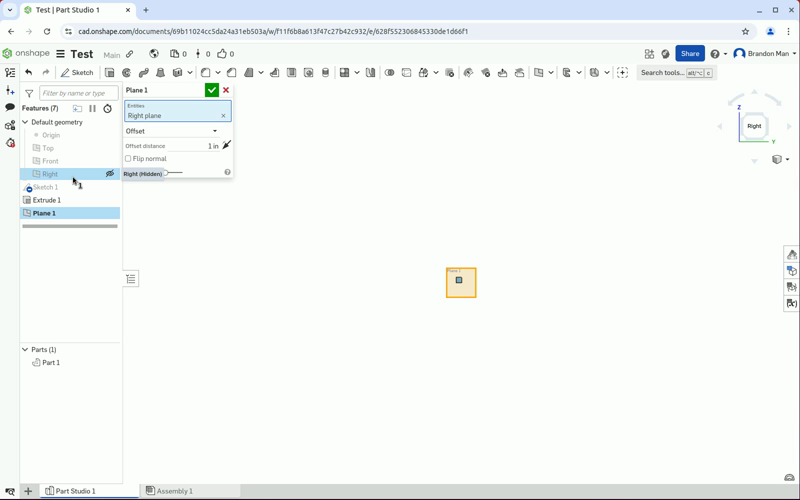
key(tab, 2)
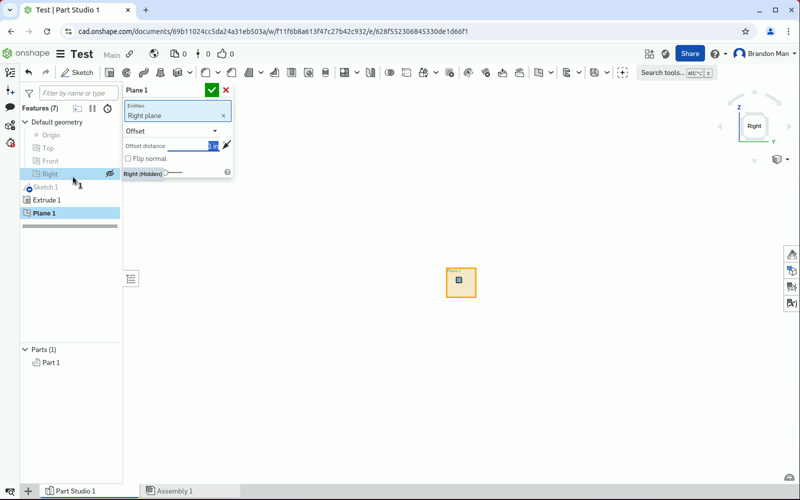
text(23.108)
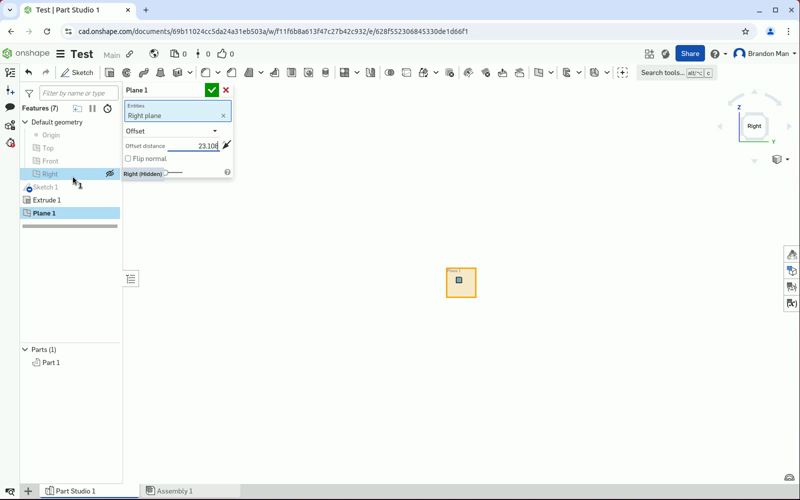
key(enter, 2)
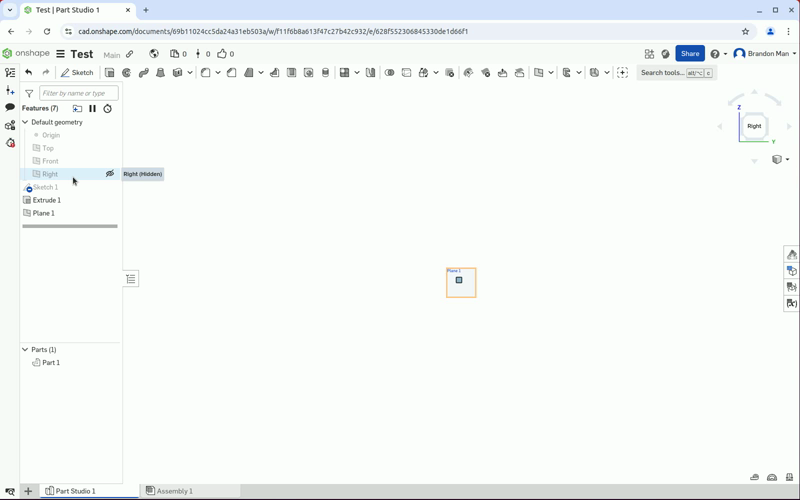
key(shift+s)
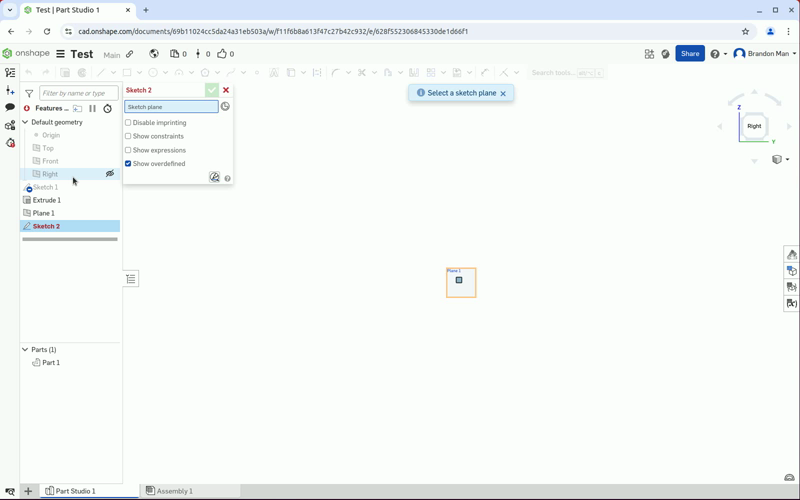
mouse_move(73, 215)
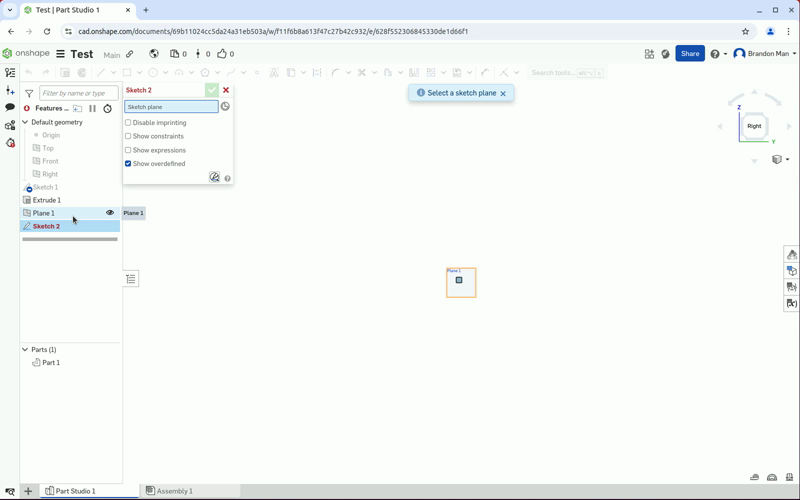
click(73, 215)
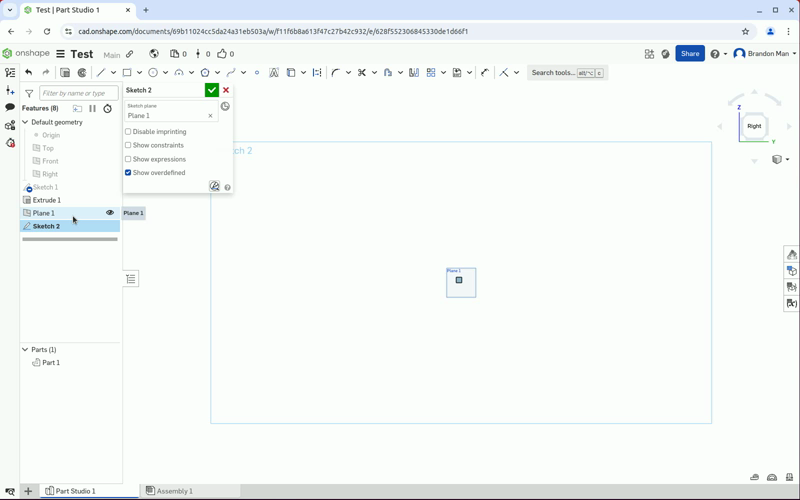
mouse_move(73, 352)
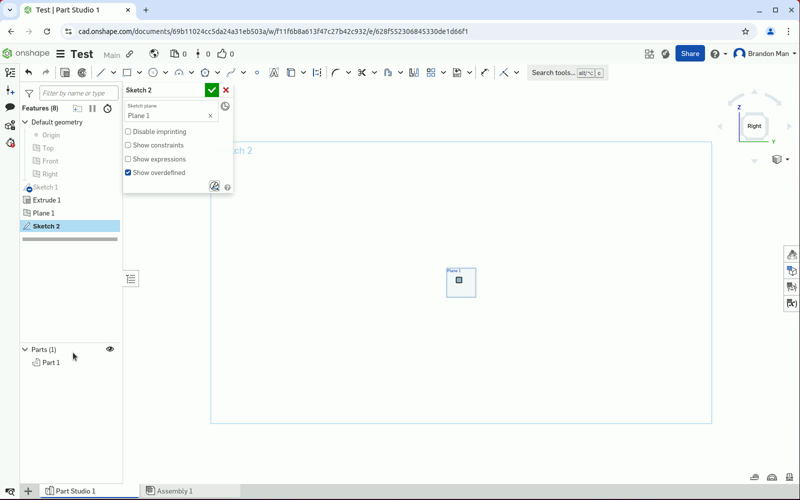
key(y)
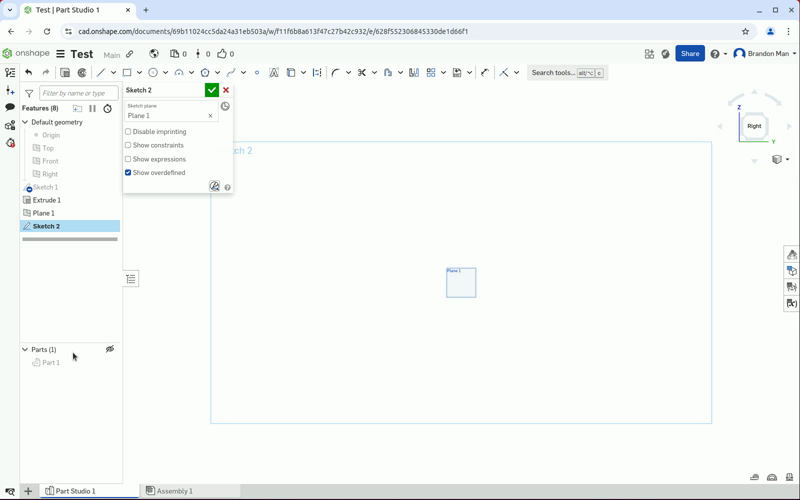
key(l)
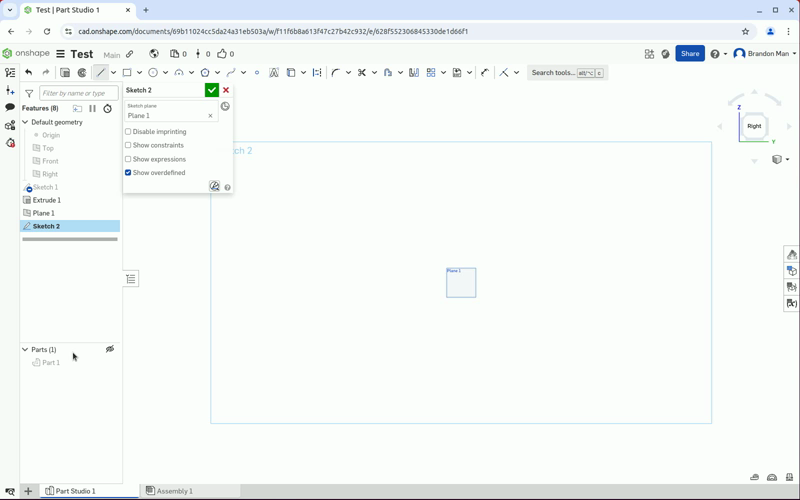
key_down(shift)
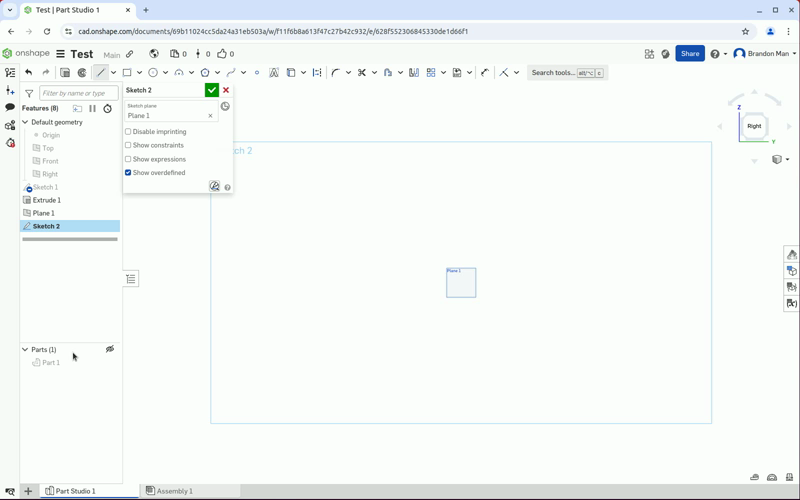
mouse_move(457, 282)
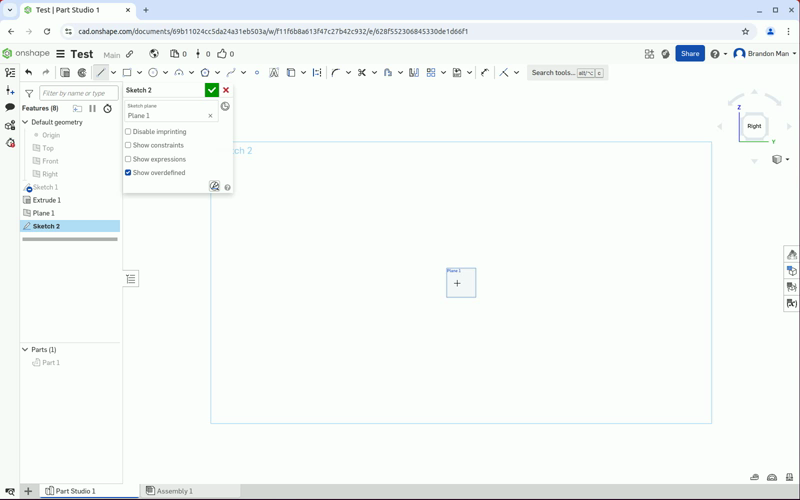
click(457, 282)
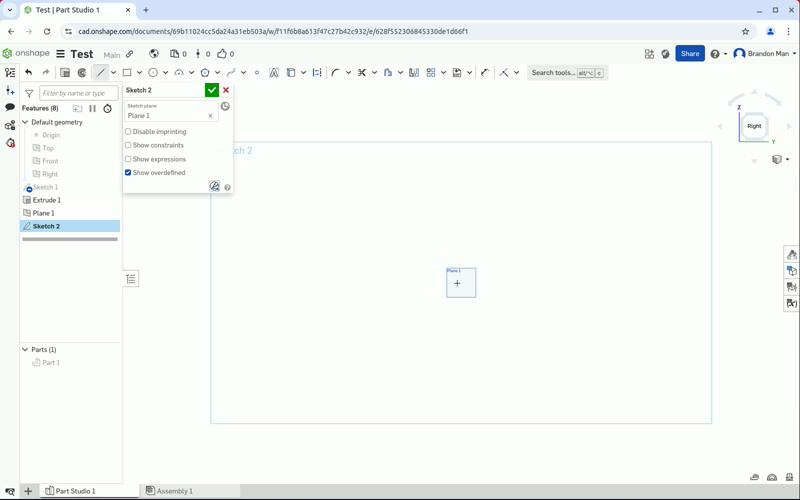
key_up(shift)
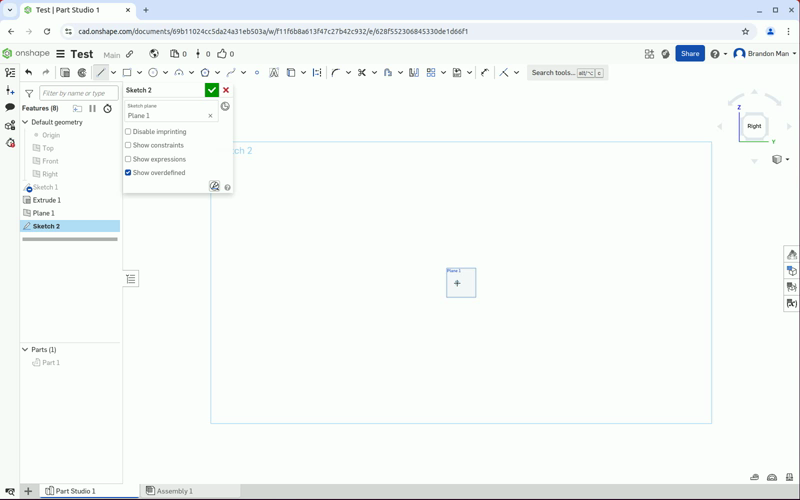
key_down(shift)
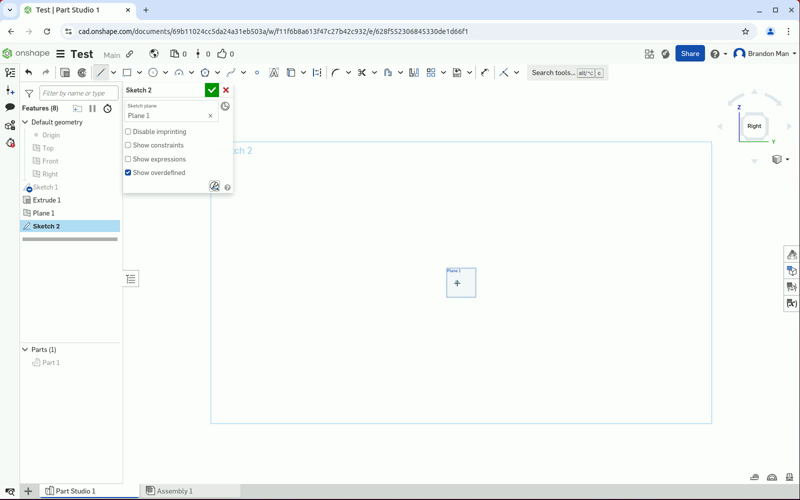
mouse_move(487, 282)
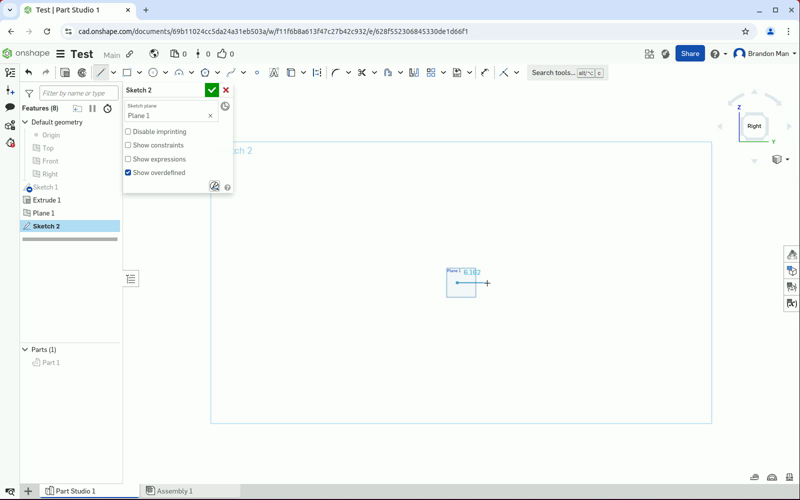
mouse_move(461, 282)
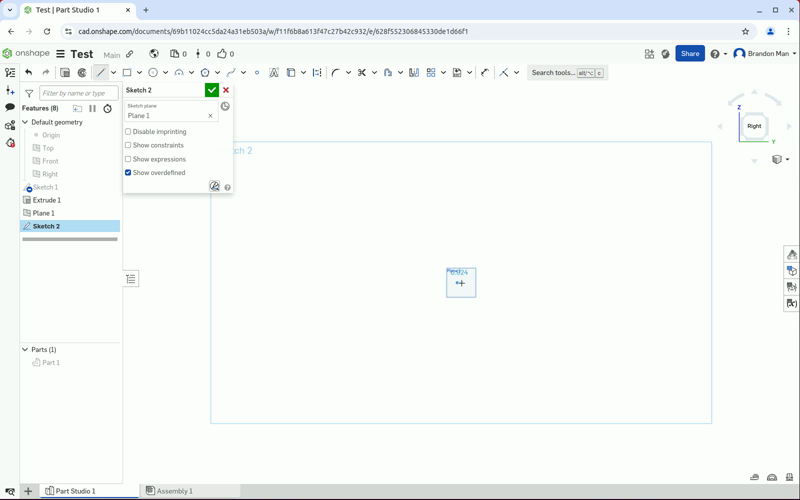
scroll(6)
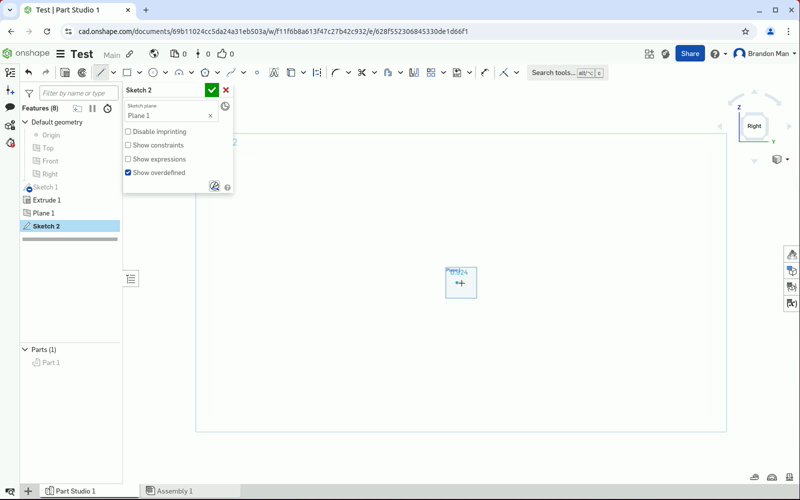
scroll(6)
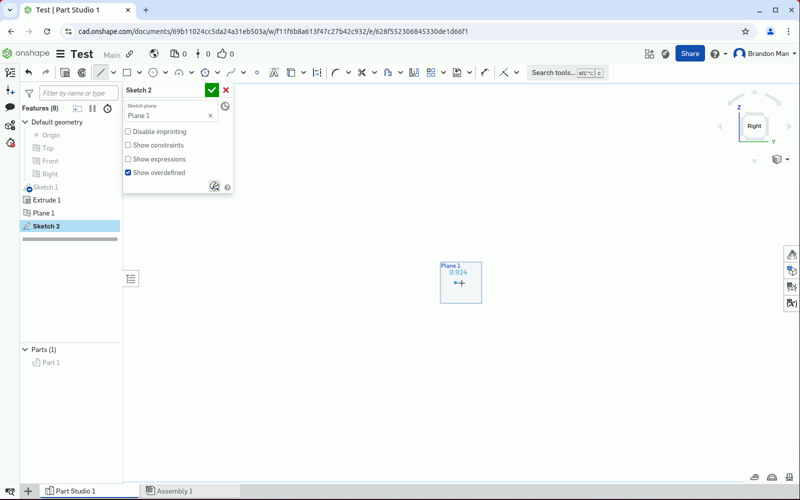
scroll(6)
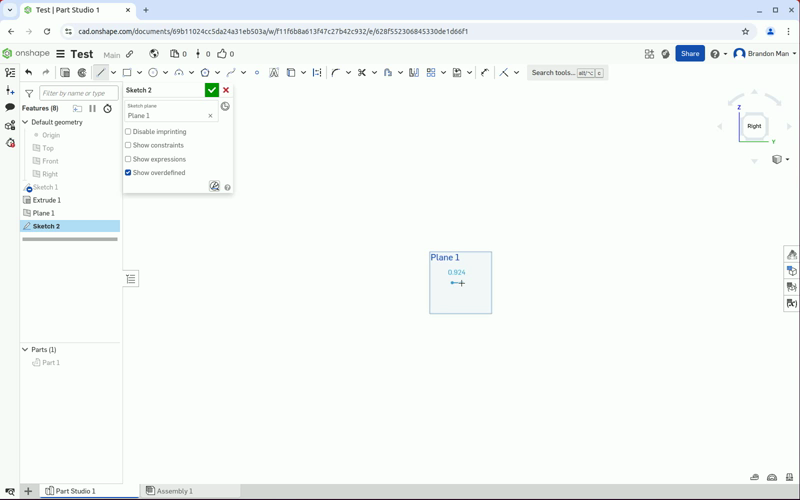
scroll(6)
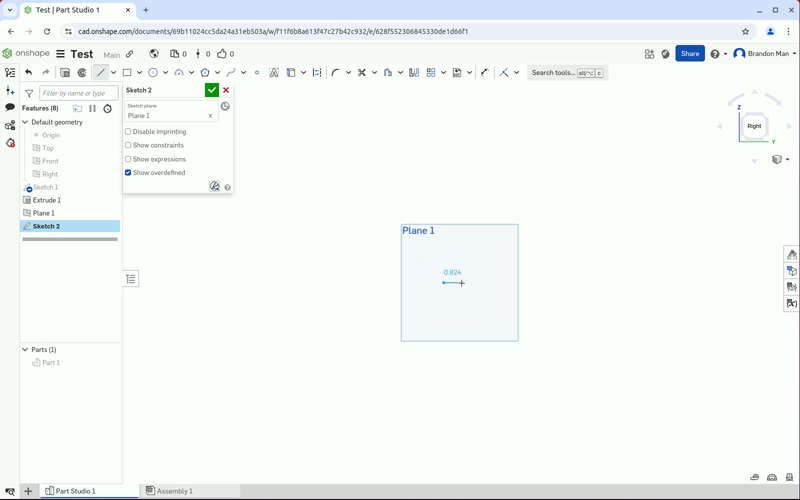
scroll(6)
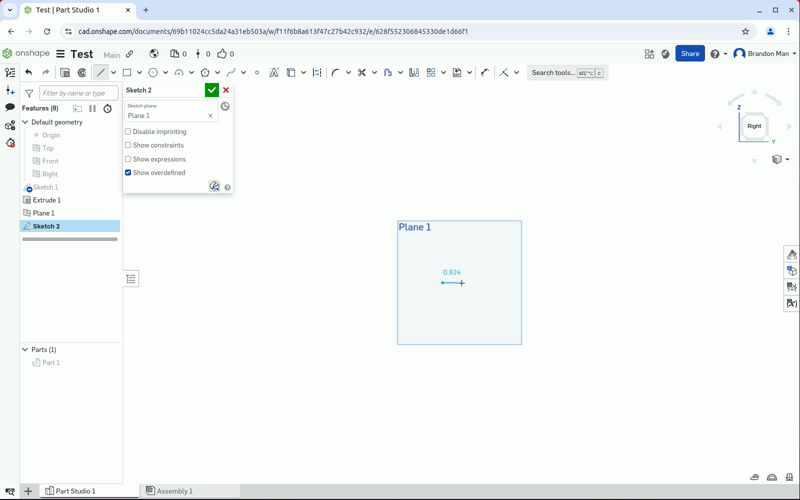
scroll(6)
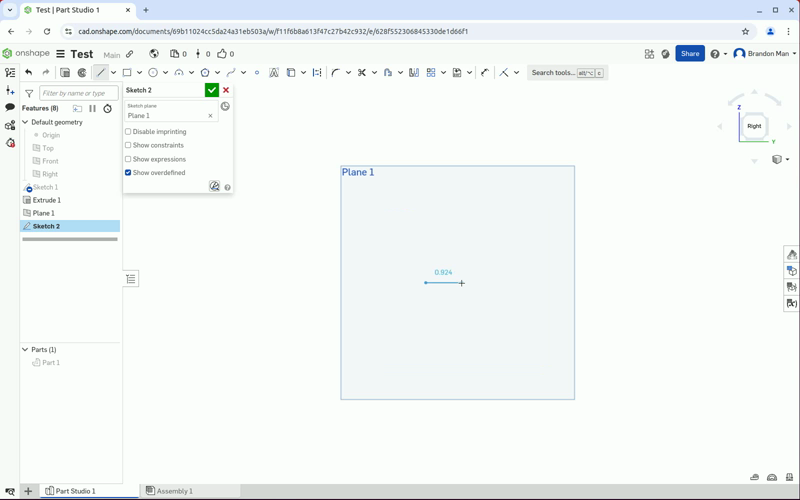
scroll(6)
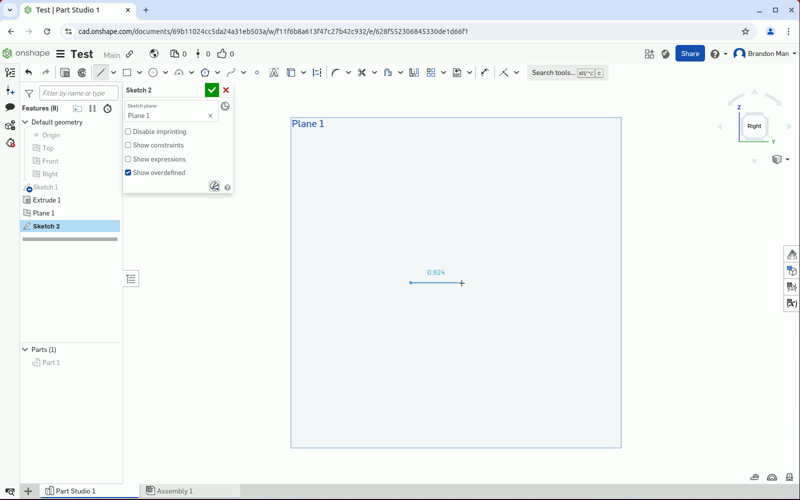
click(461, 282)
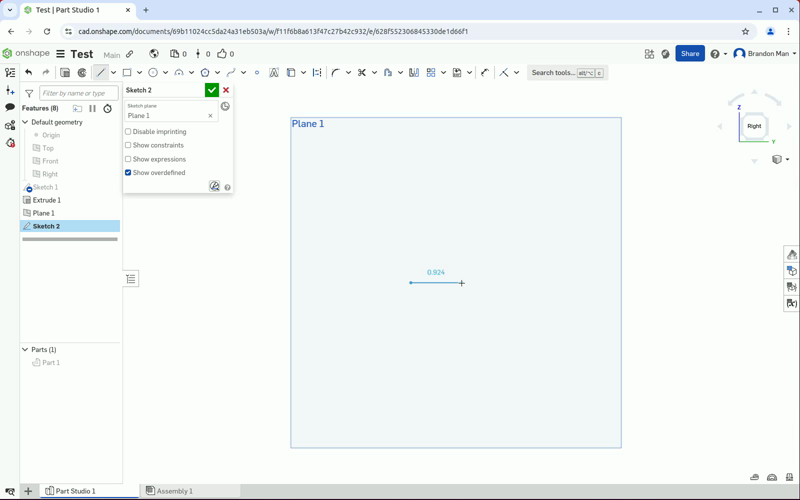
scroll(-6)
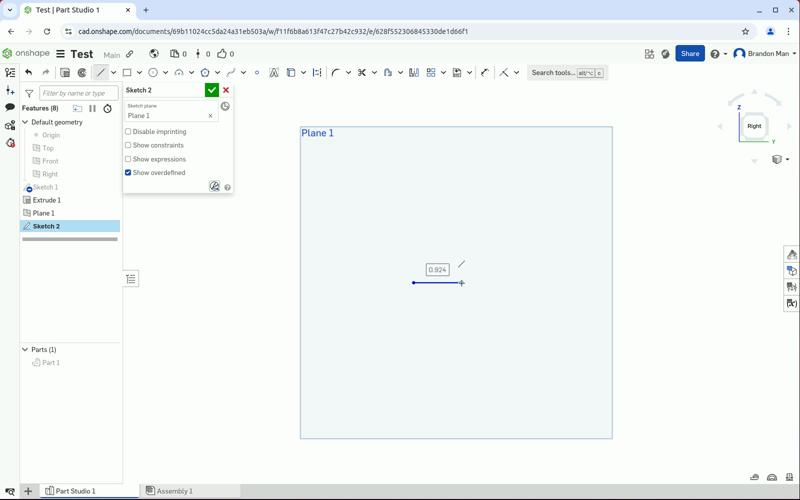
scroll(-6)
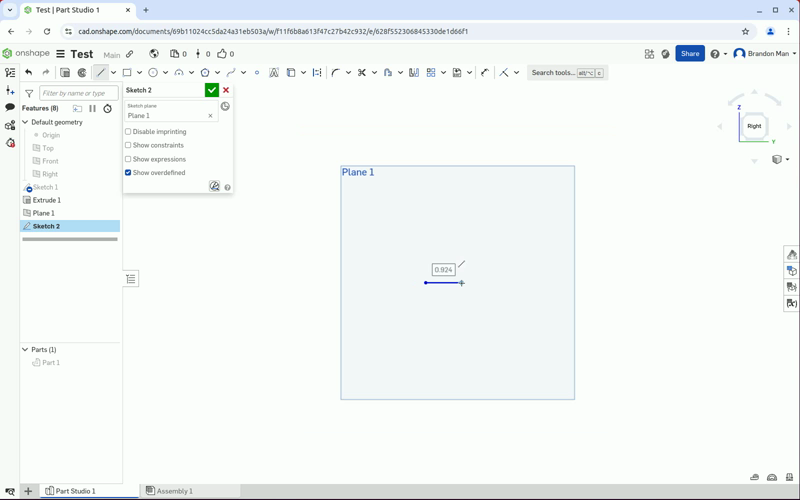
scroll(-6)
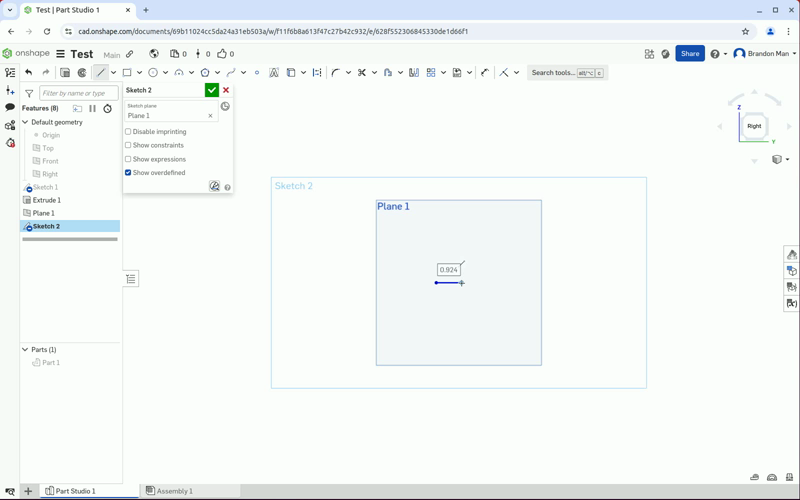
scroll(-6)
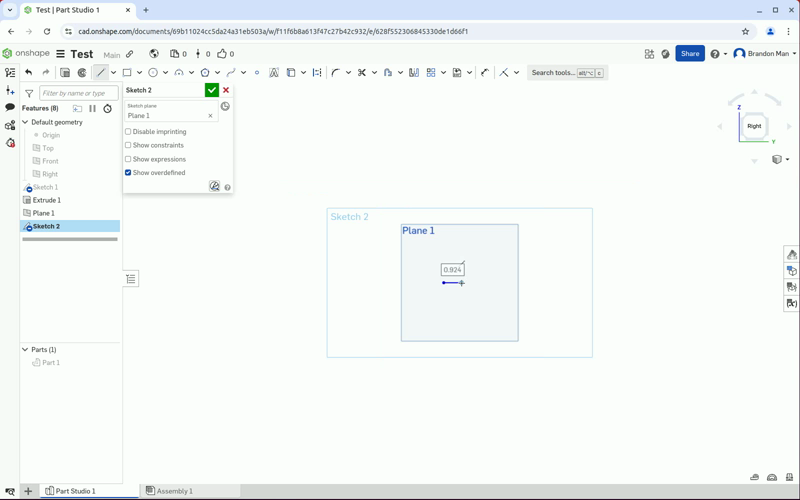
scroll(-6)
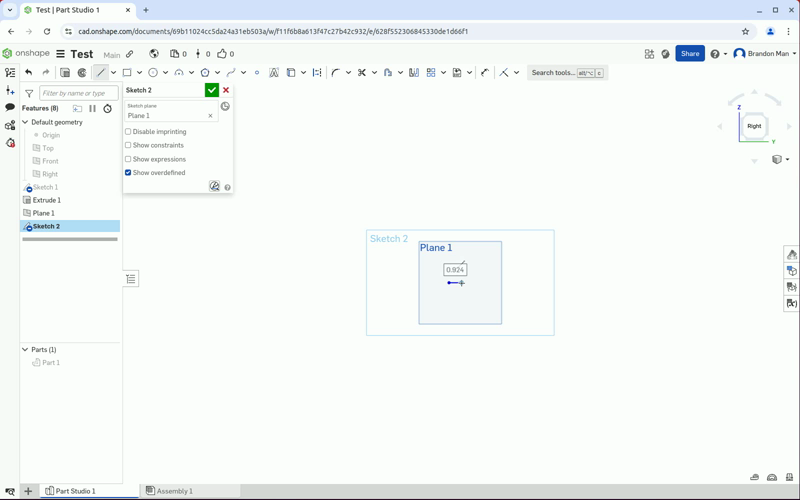
scroll(-6)
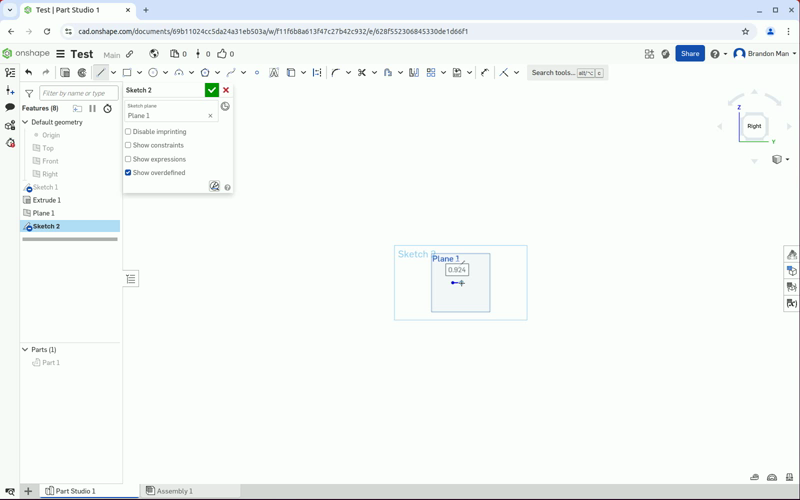
scroll(-6)
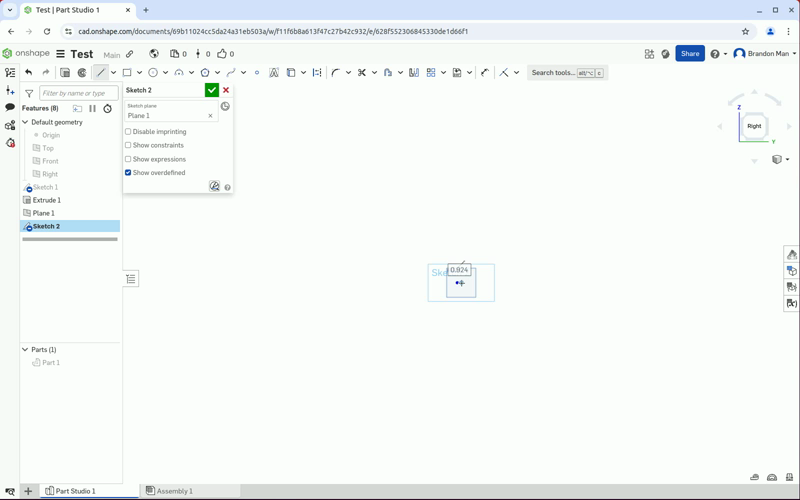
key_up(shift)
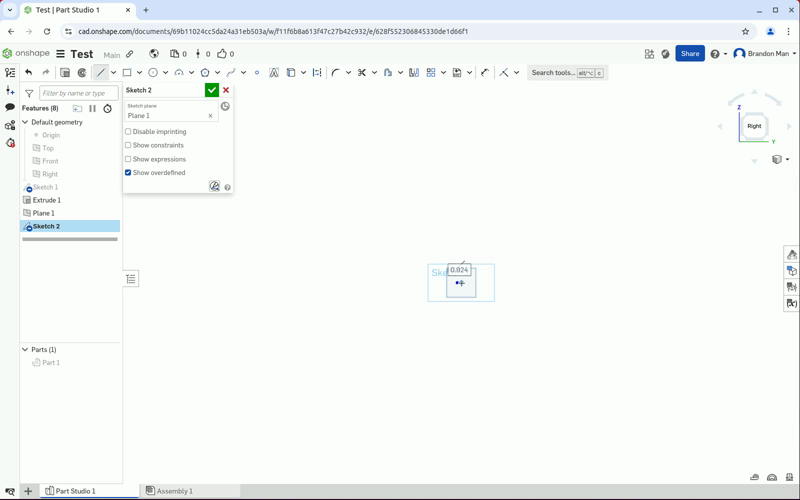
key_down(shift)
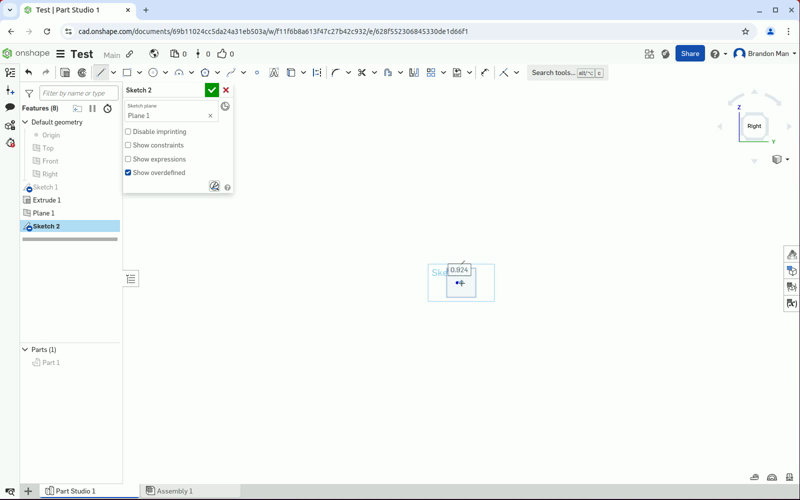
mouse_move(492, 282)
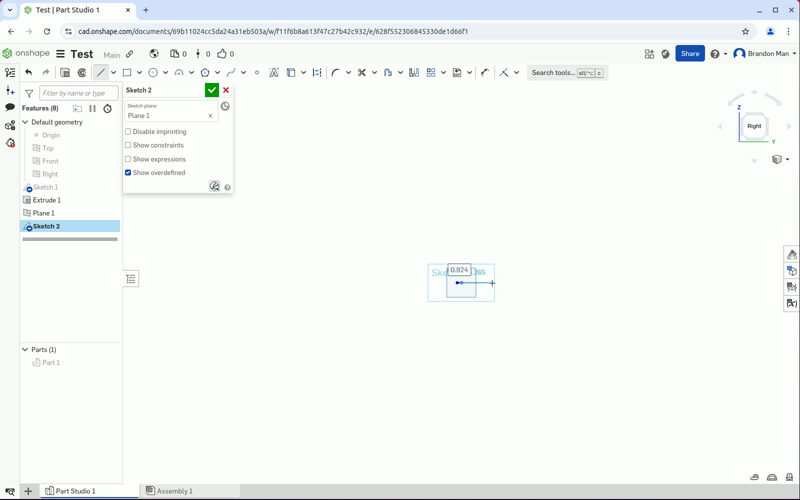
mouse_move(461, 278)
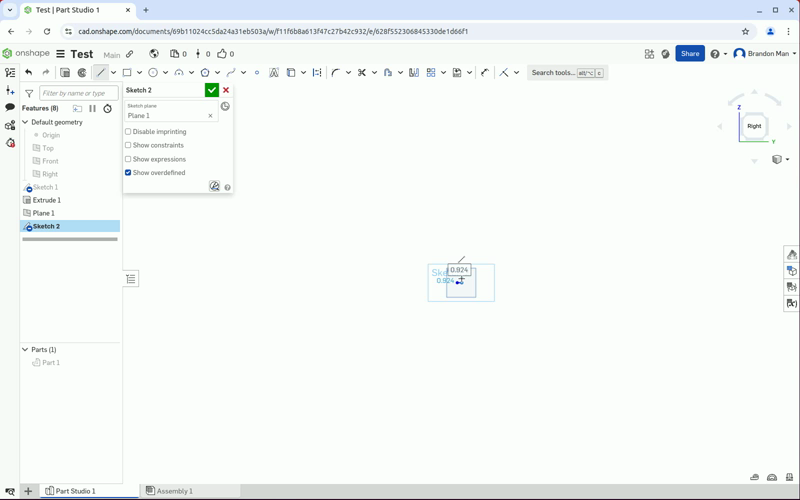
scroll(6)
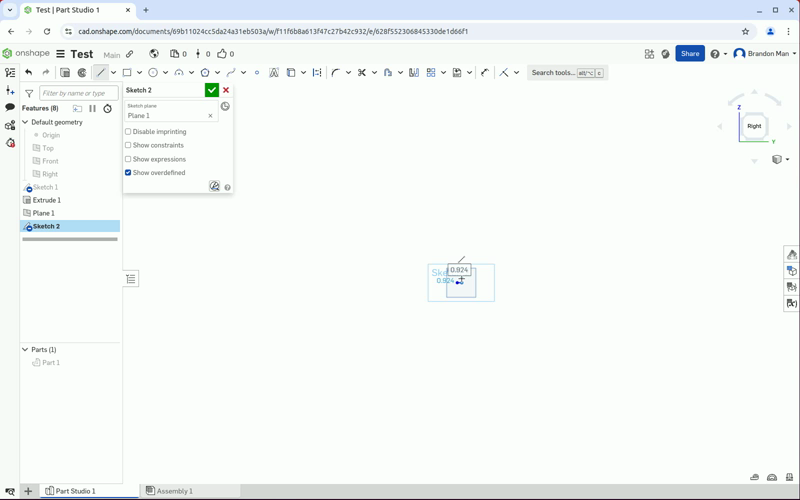
scroll(6)
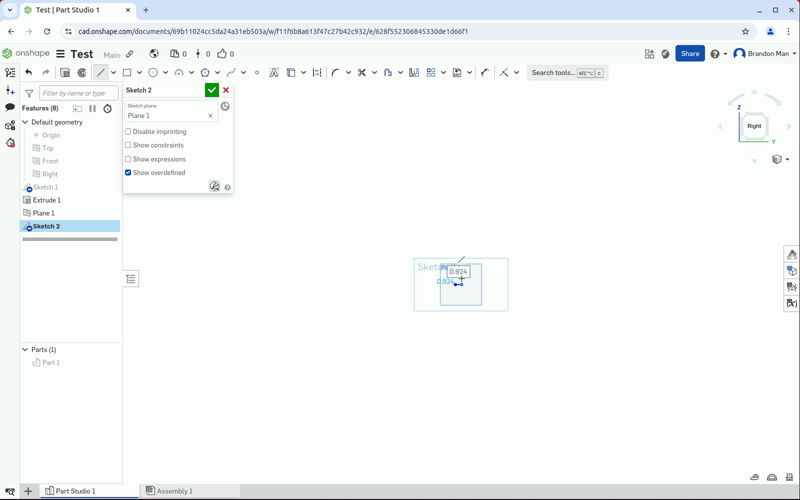
scroll(6)
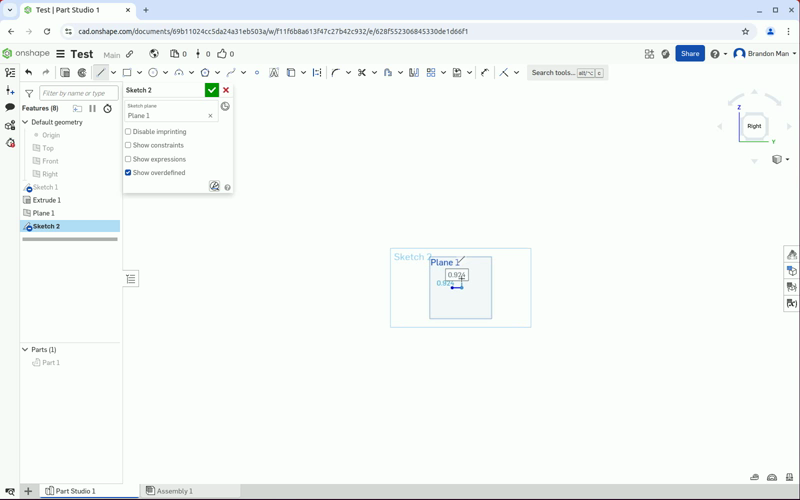
scroll(6)
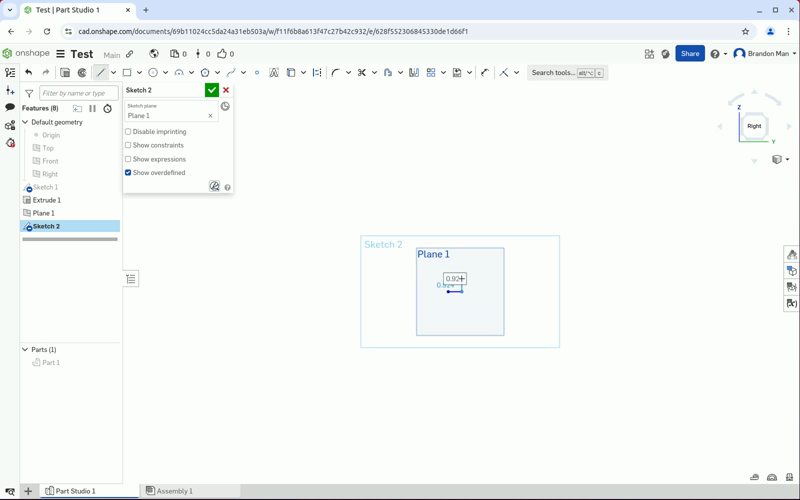
scroll(6)
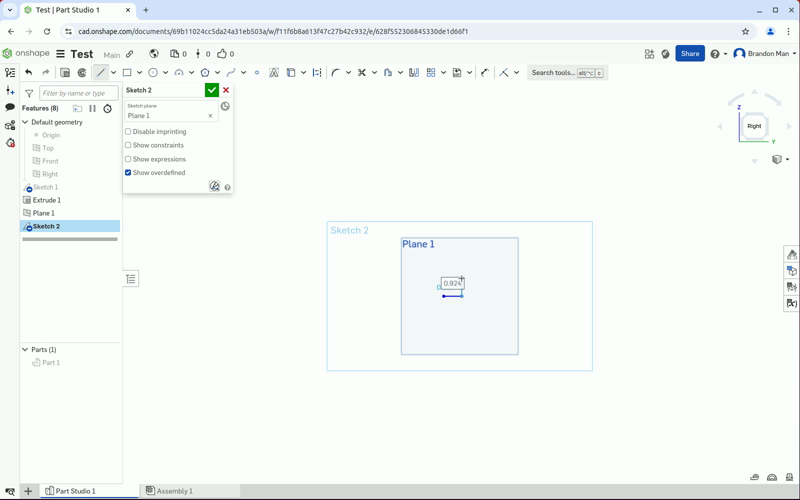
scroll(6)
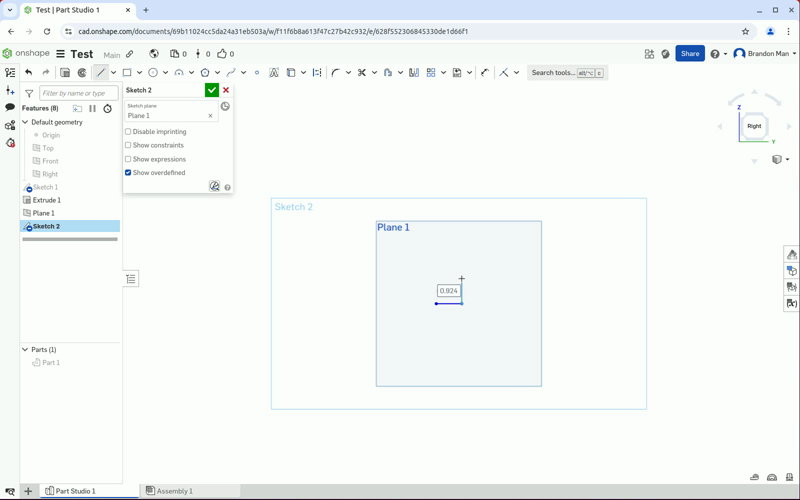
scroll(6)
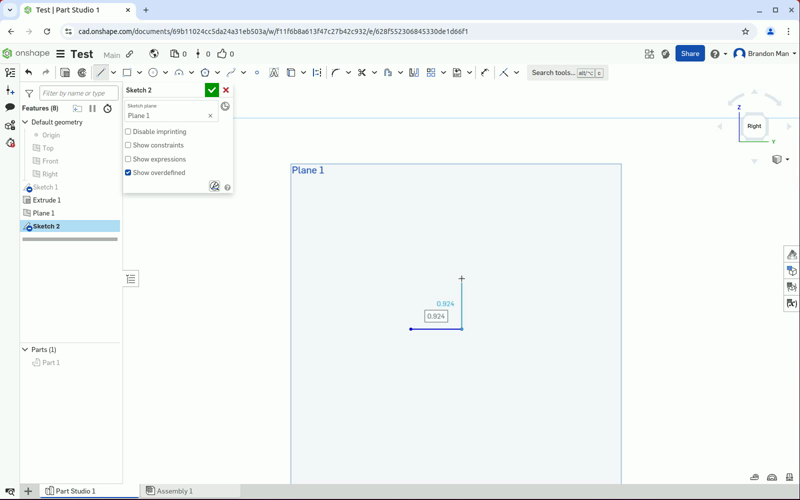
click(461, 278)
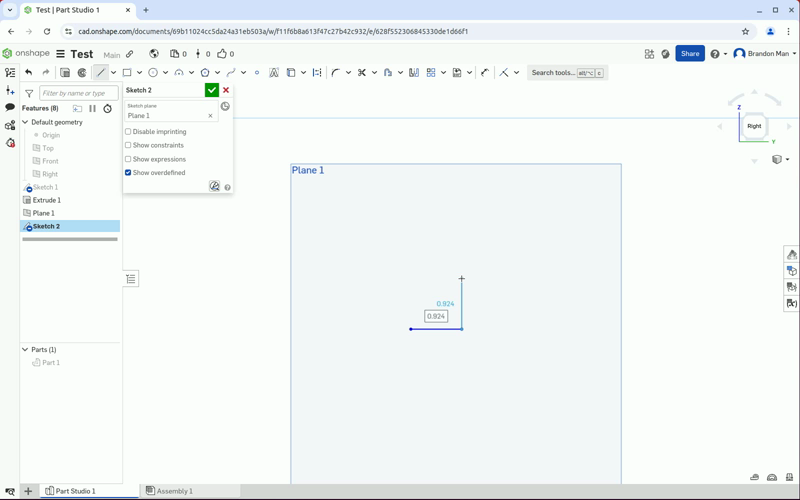
scroll(-6)
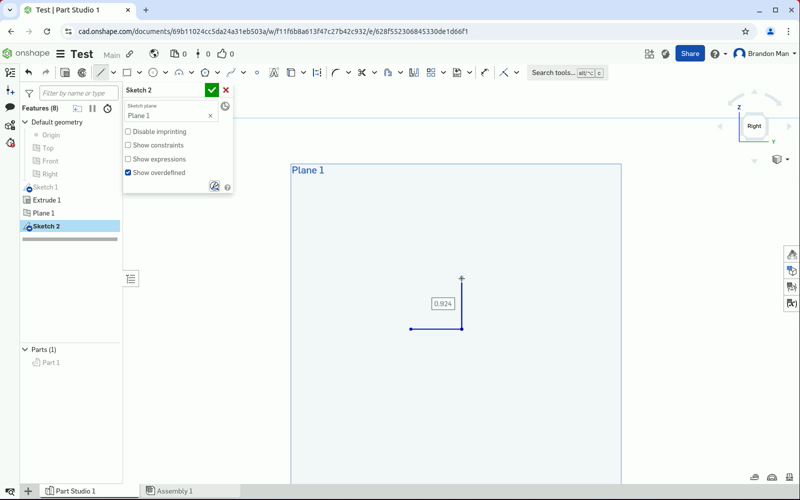
scroll(-6)
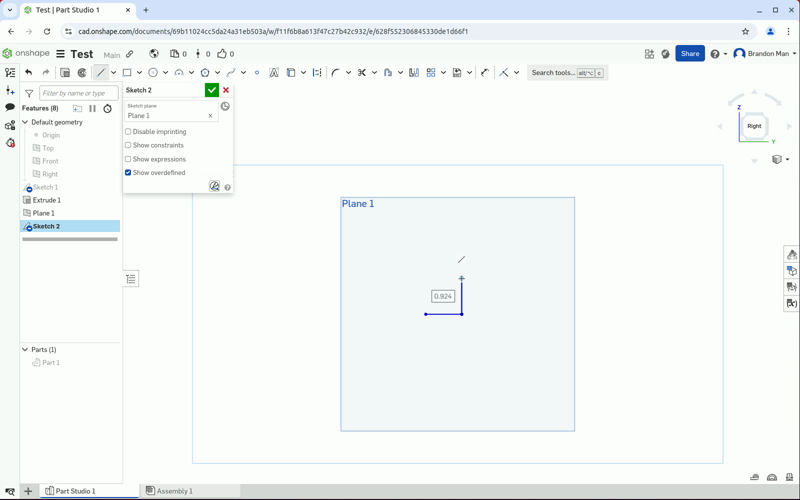
scroll(-6)
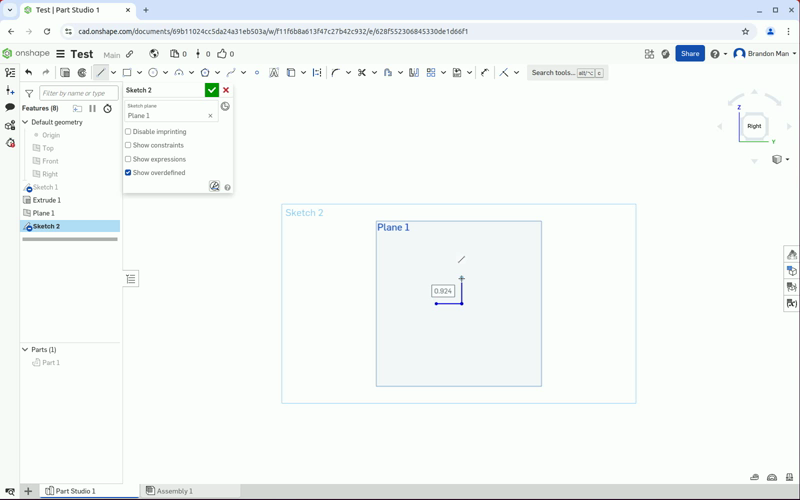
scroll(-6)
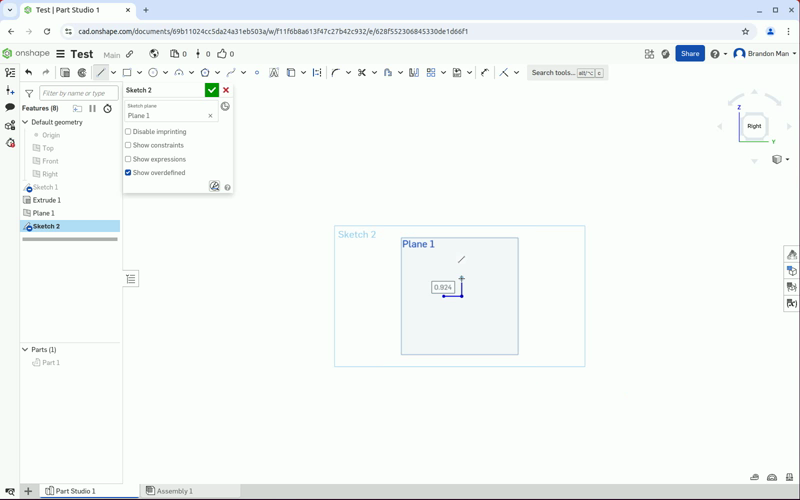
scroll(-6)
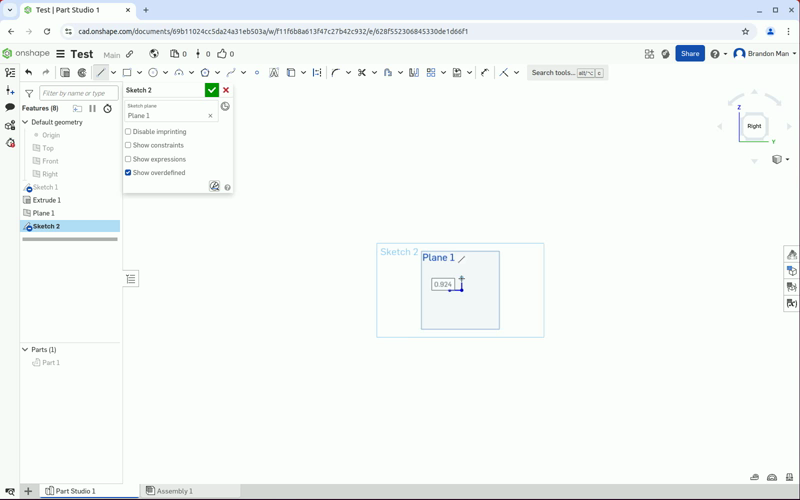
scroll(-6)
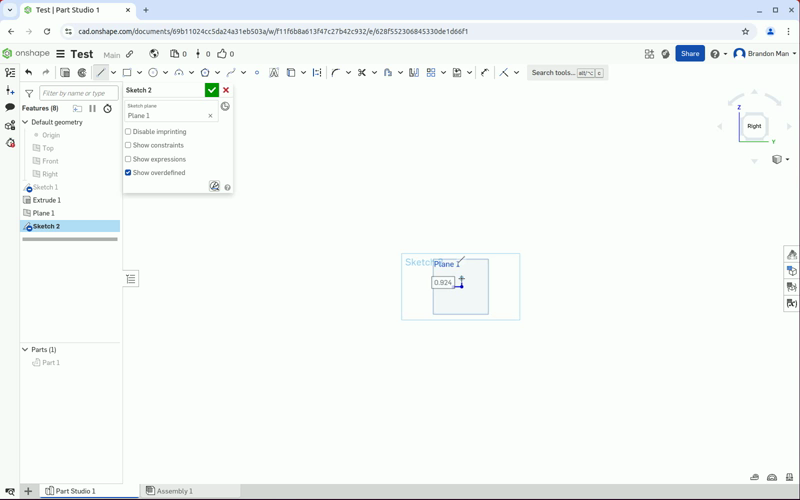
scroll(-6)
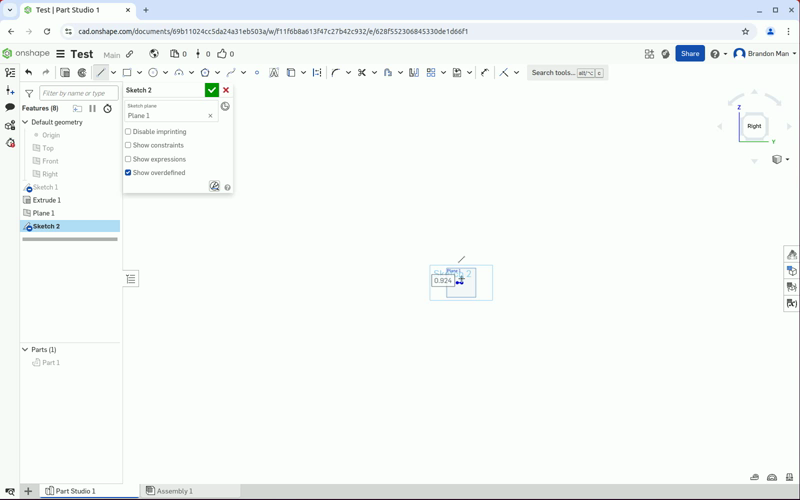
key_up(shift)
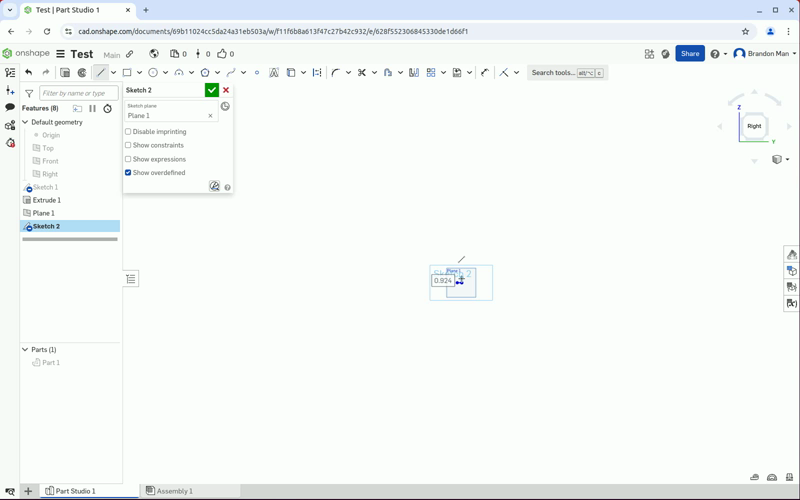
key_down(shift)
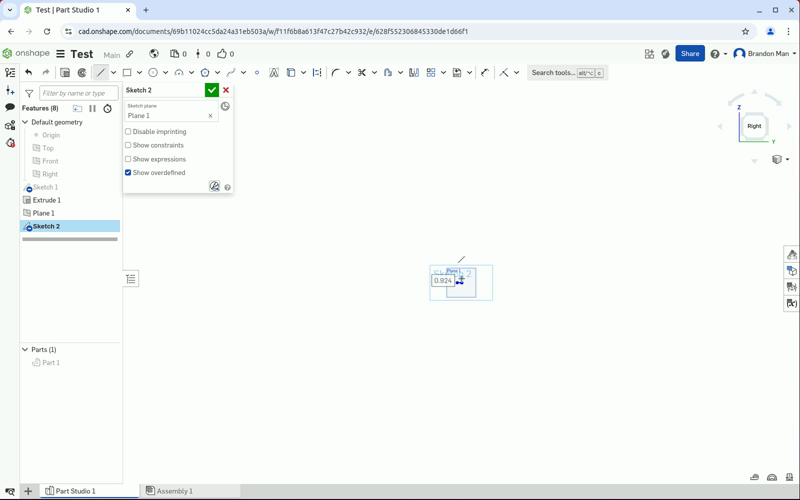
mouse_move(492, 278)
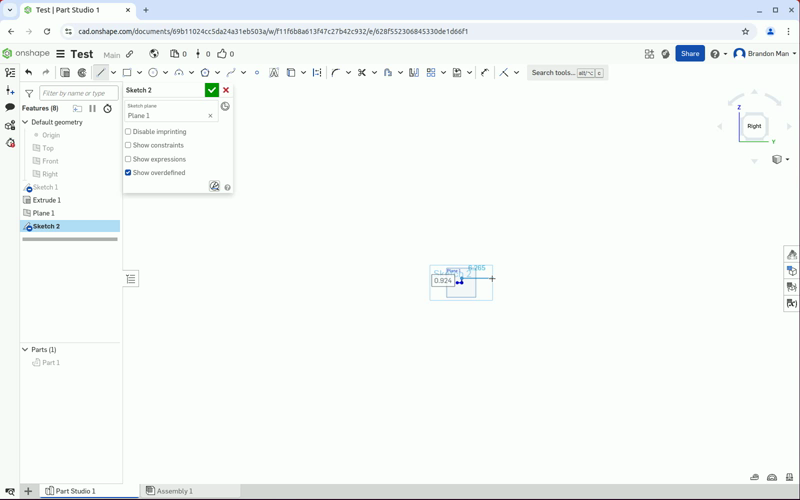
mouse_move(457, 278)
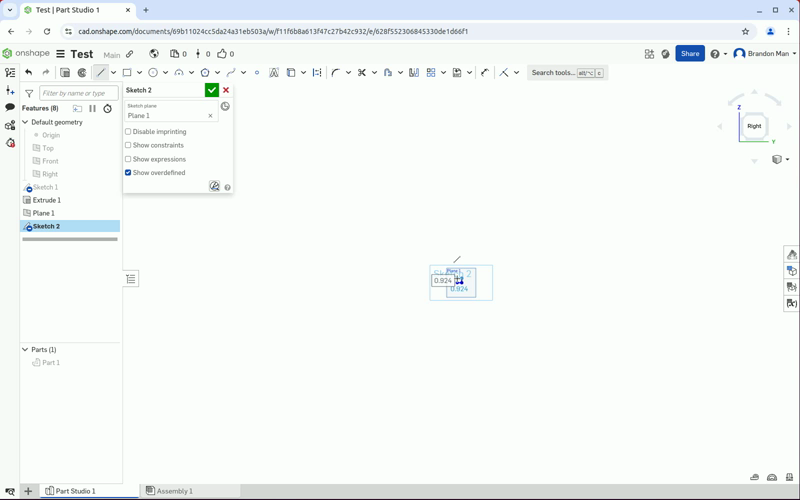
scroll(6)
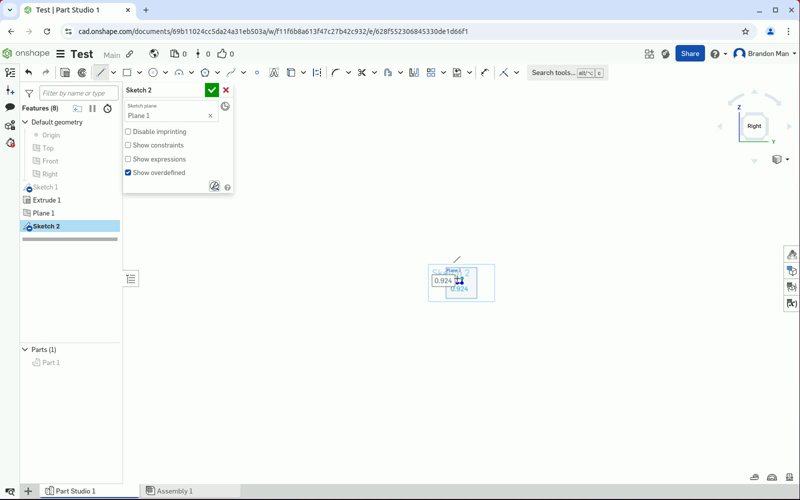
scroll(6)
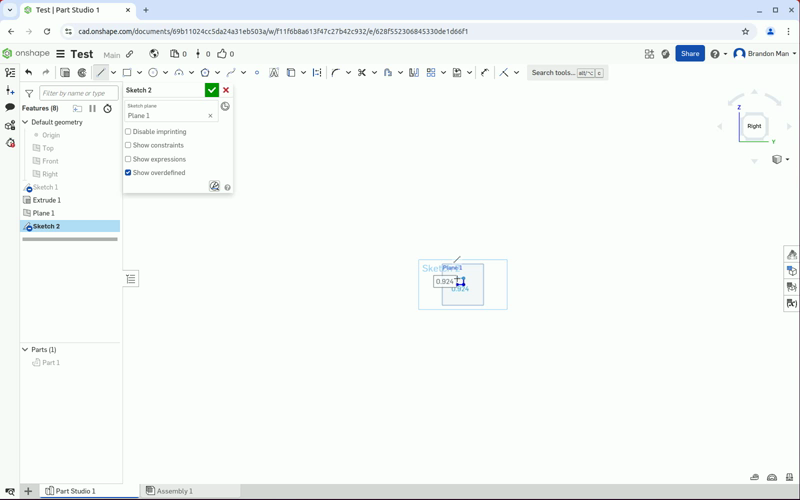
scroll(6)
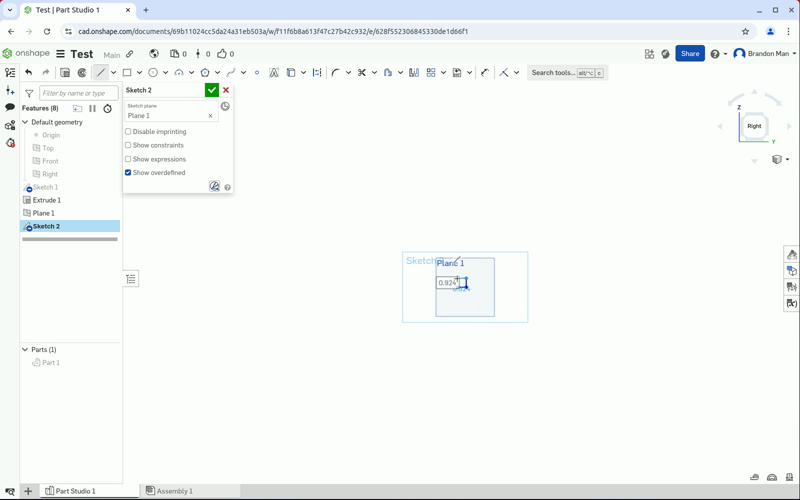
scroll(6)
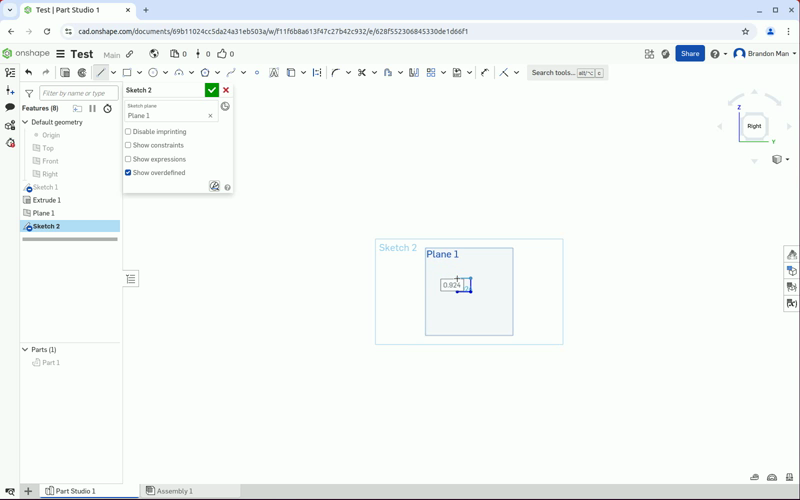
scroll(6)
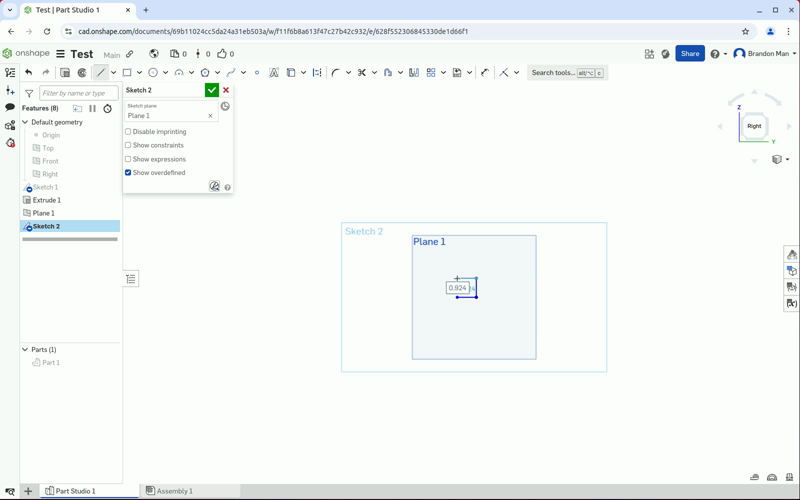
scroll(6)
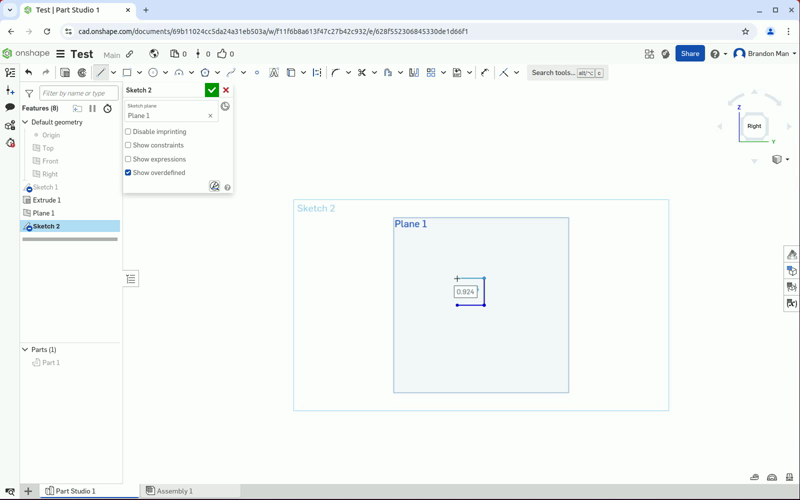
scroll(6)
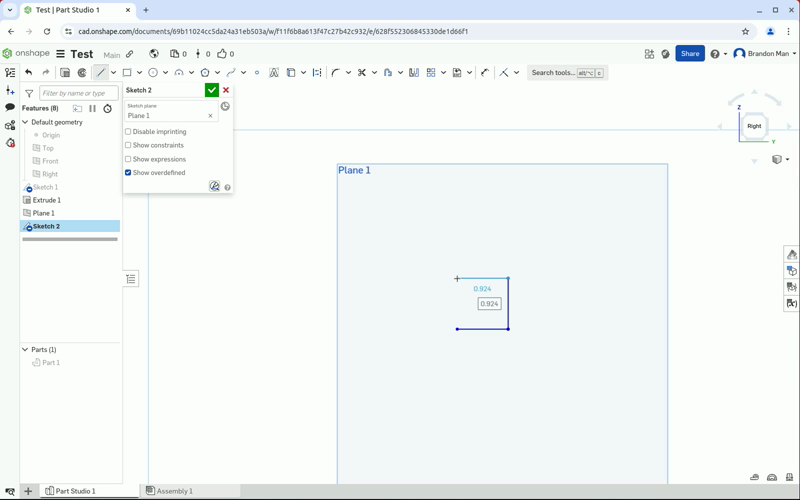
click(457, 278)
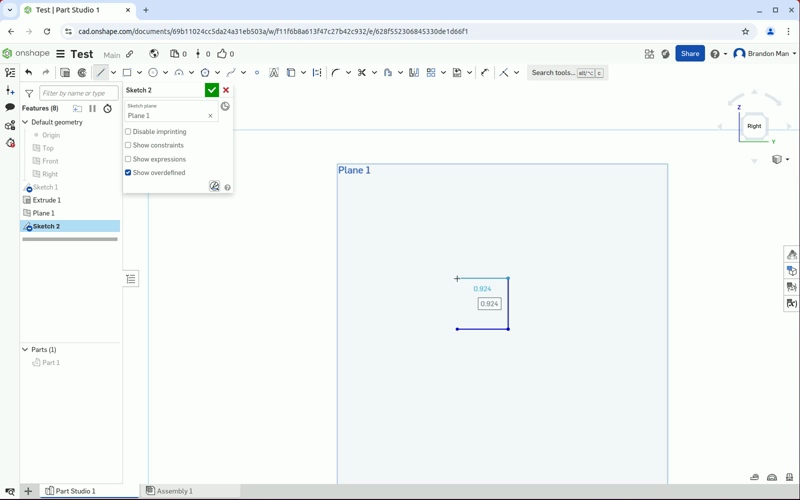
scroll(-6)
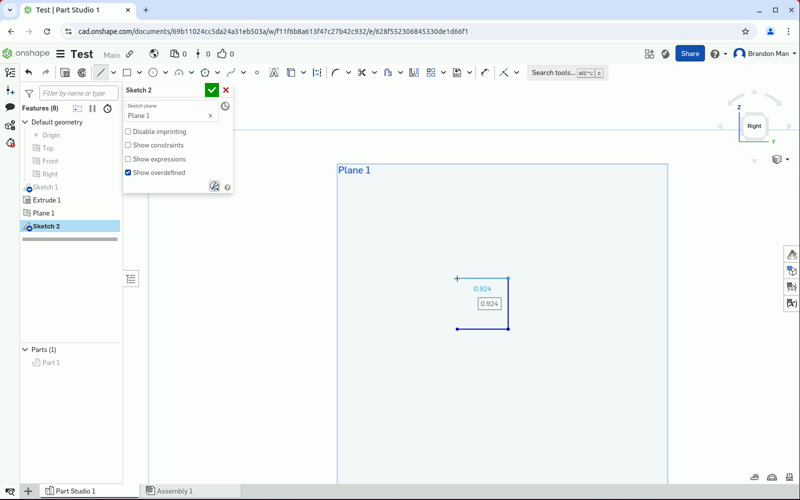
scroll(-6)
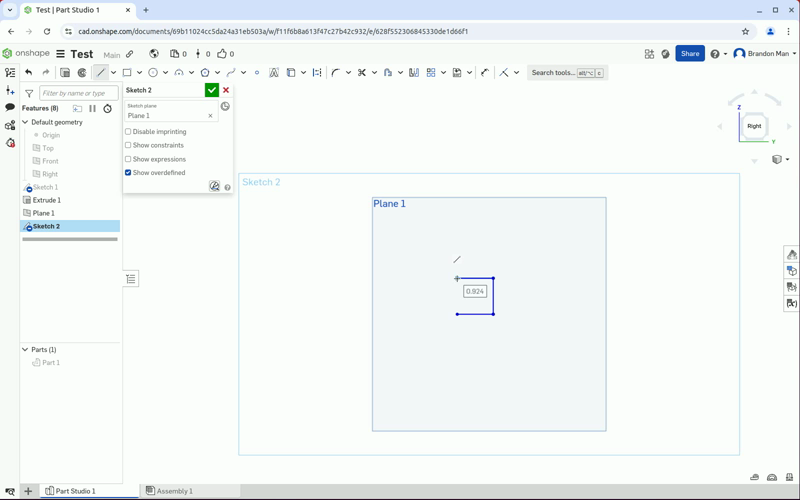
scroll(-6)
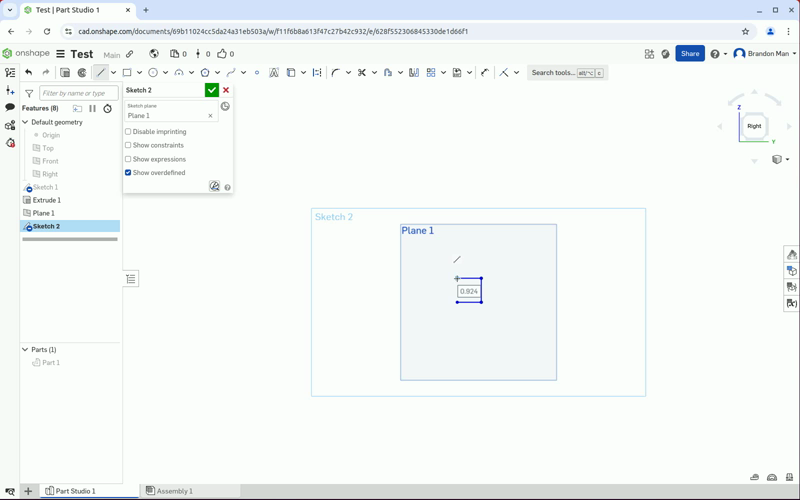
scroll(-6)
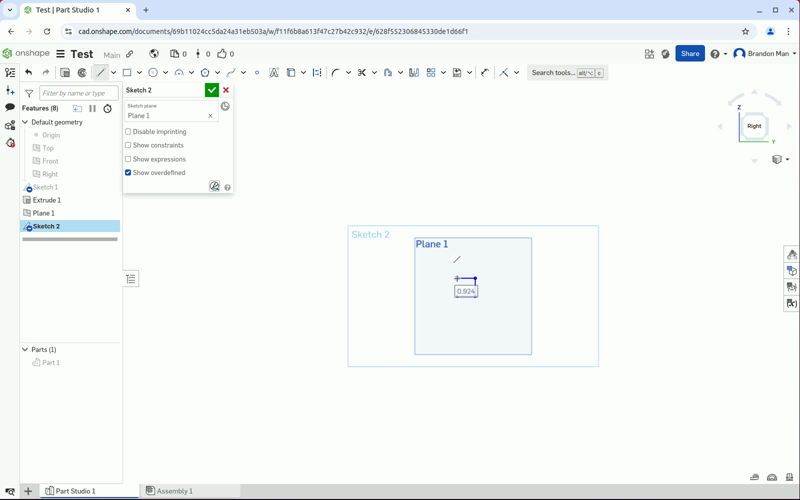
scroll(-6)
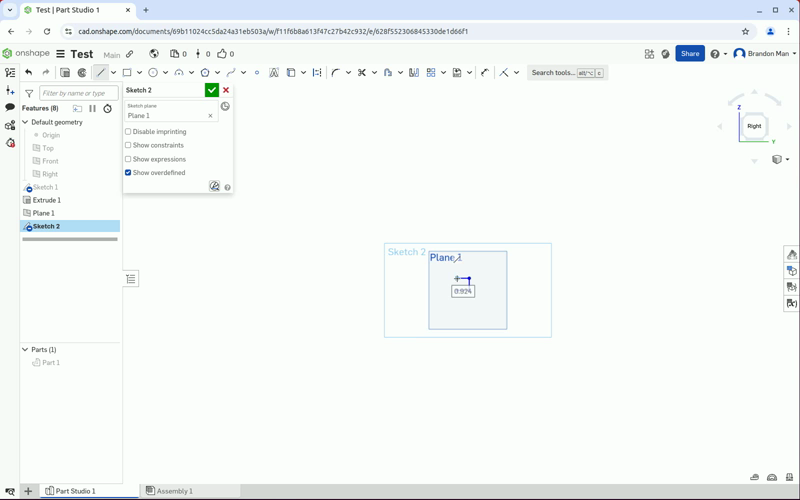
scroll(-6)
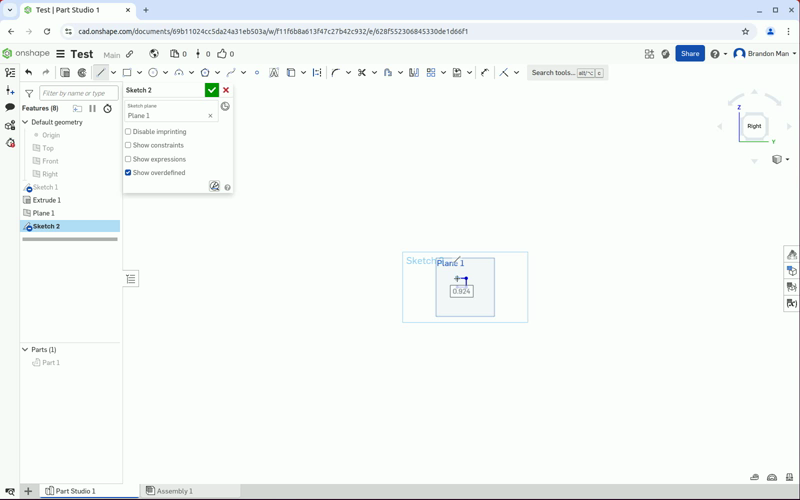
scroll(-6)
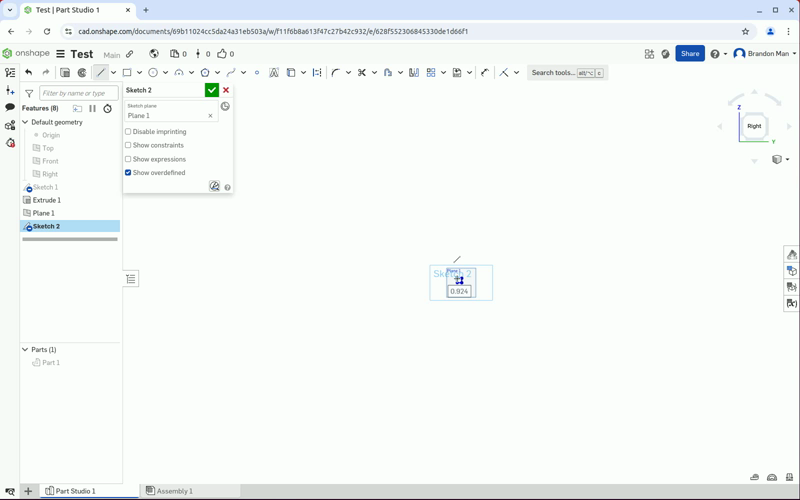
key_up(shift)
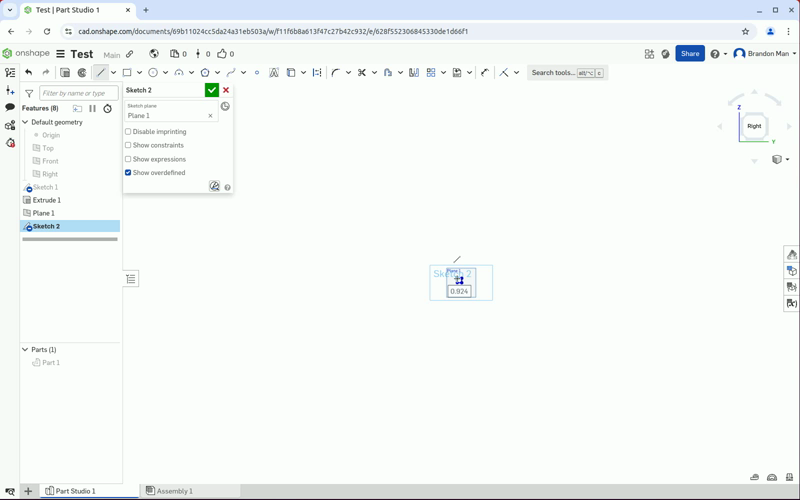
mouse_move(487, 278)
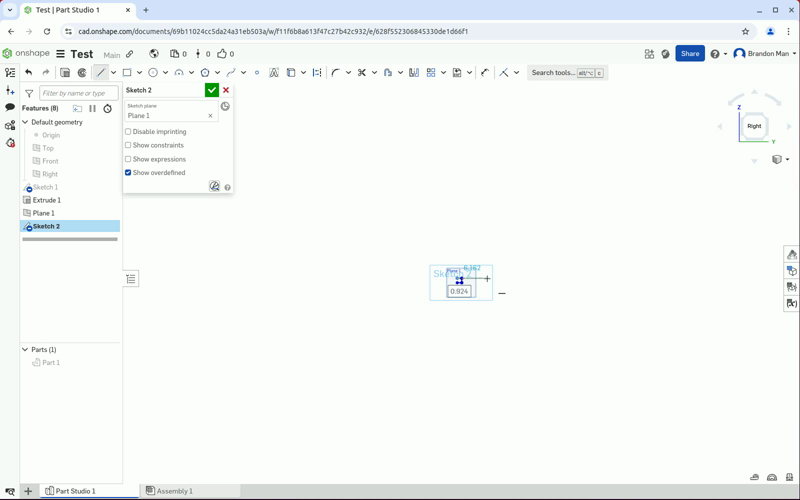
key_down(shift)
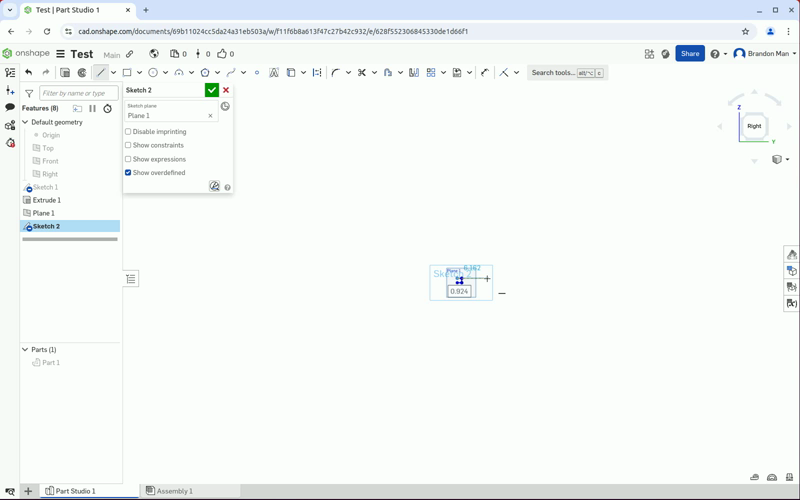
mouse_move(457, 282)
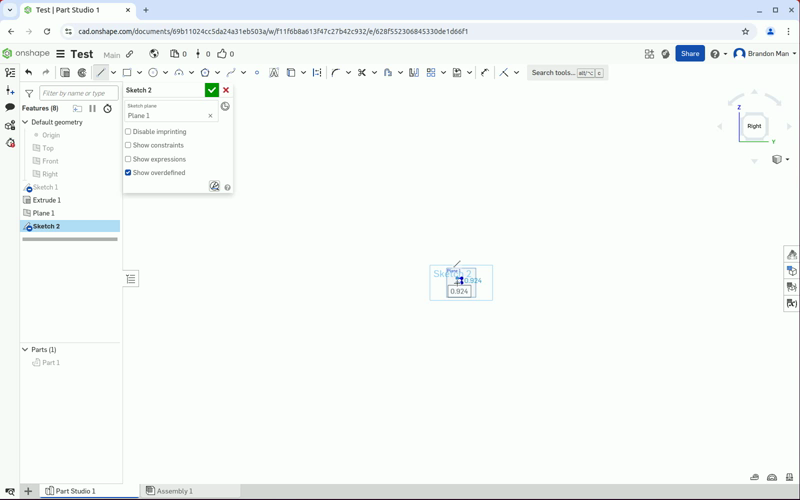
scroll(6)
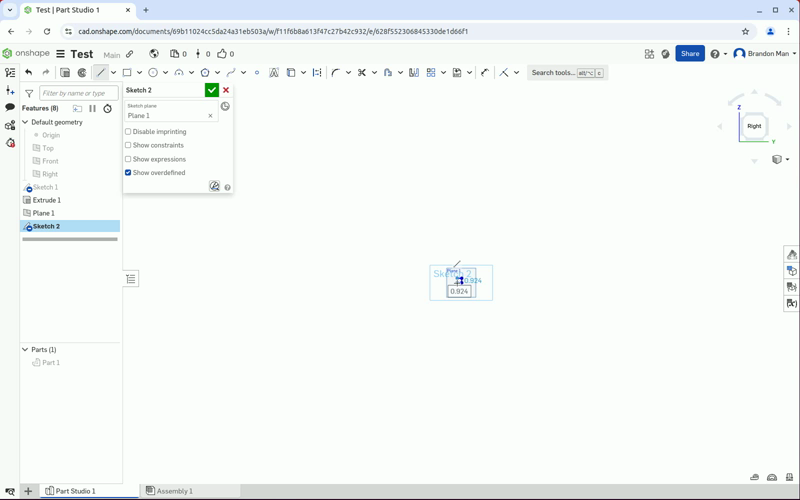
scroll(6)
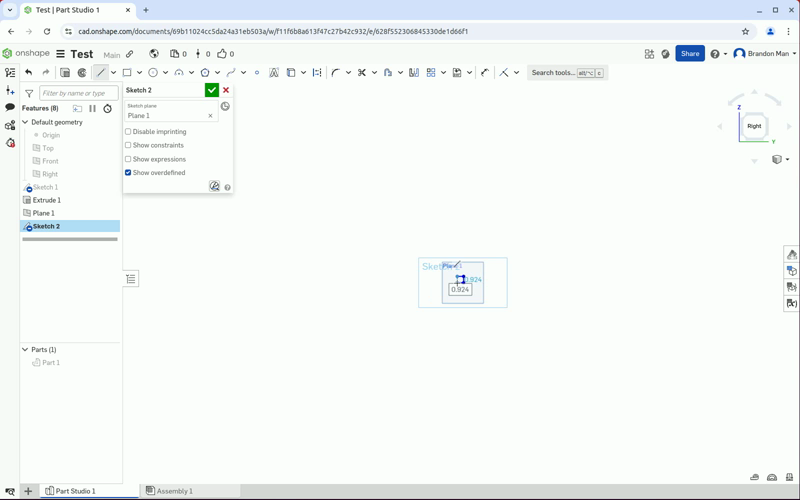
scroll(6)
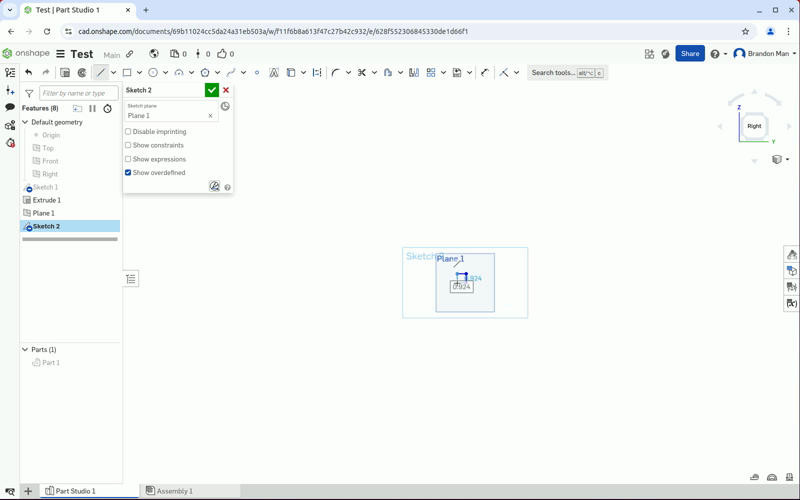
scroll(6)
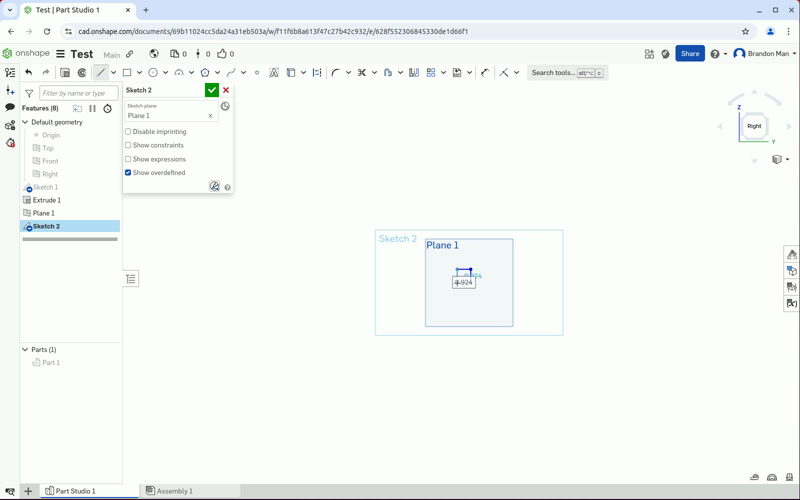
scroll(6)
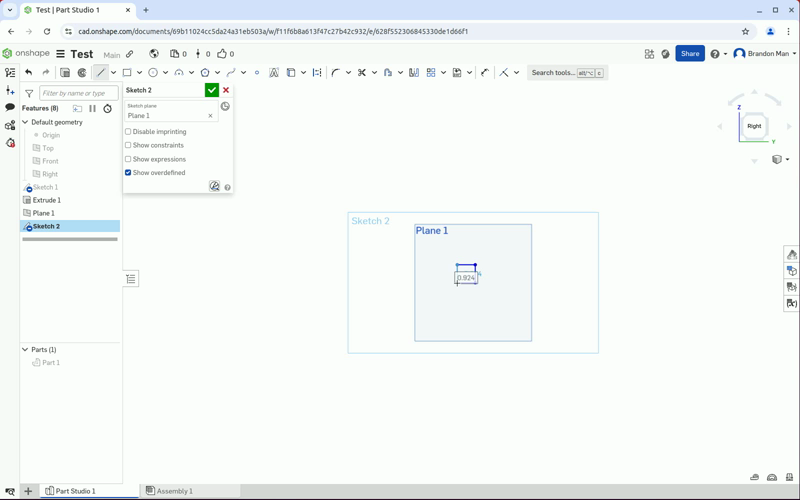
scroll(6)
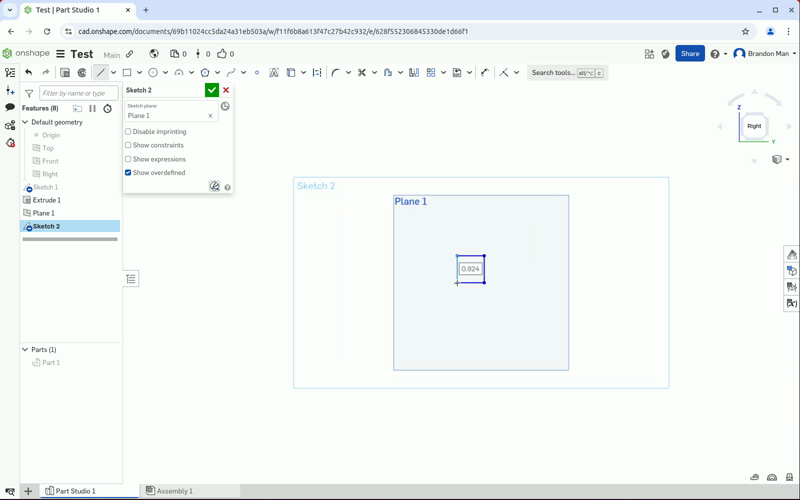
scroll(6)
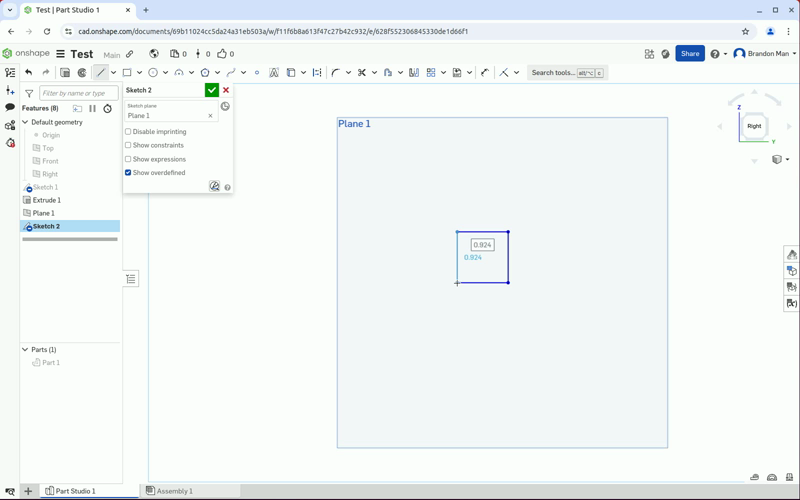
key_up(shift)
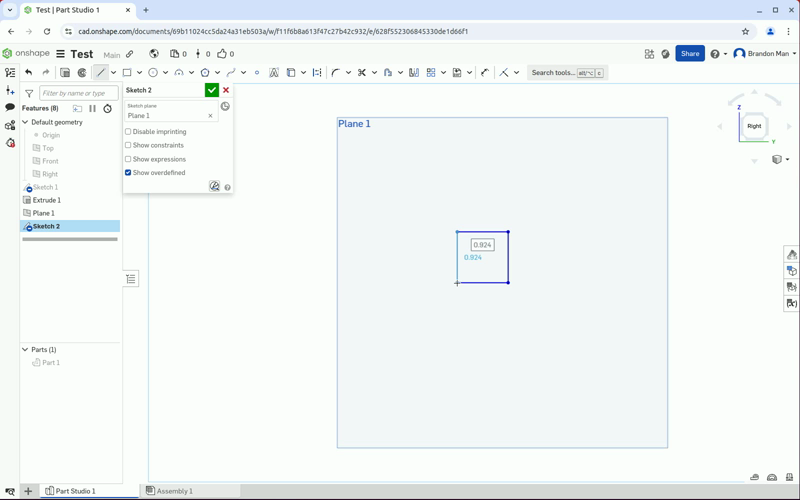
click(457, 282)
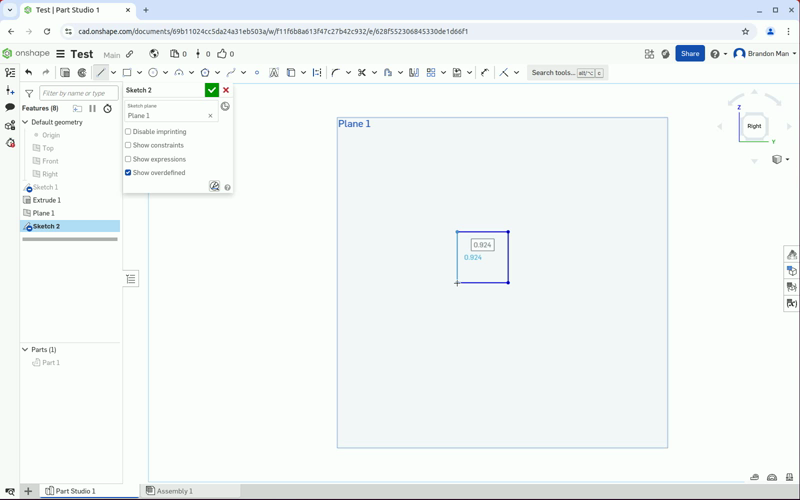
scroll(-6)
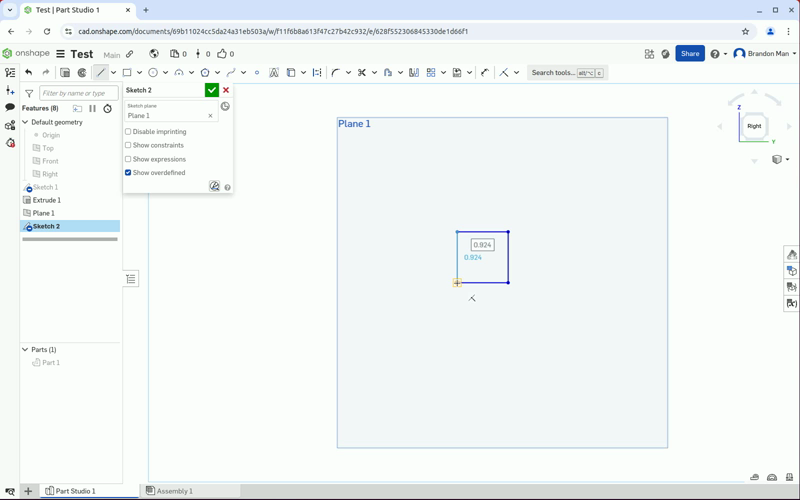
scroll(-6)
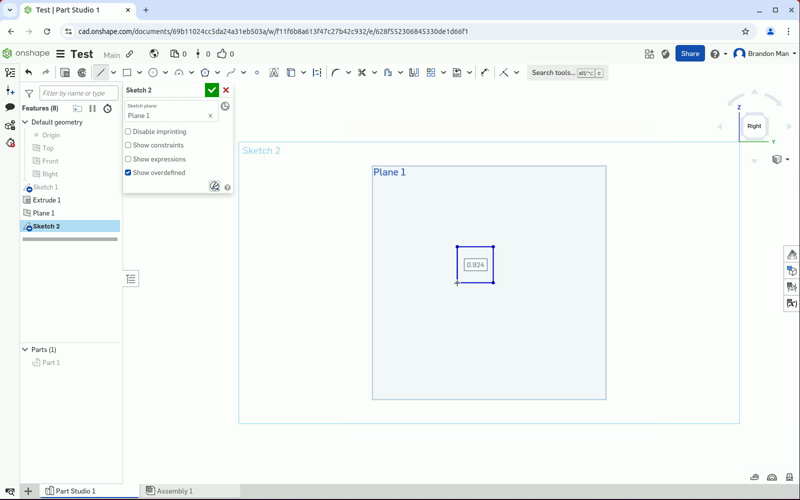
scroll(-6)
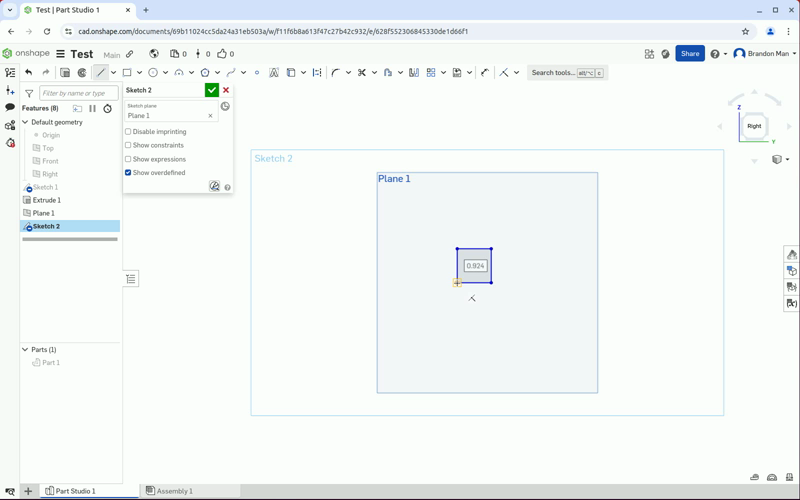
scroll(-6)
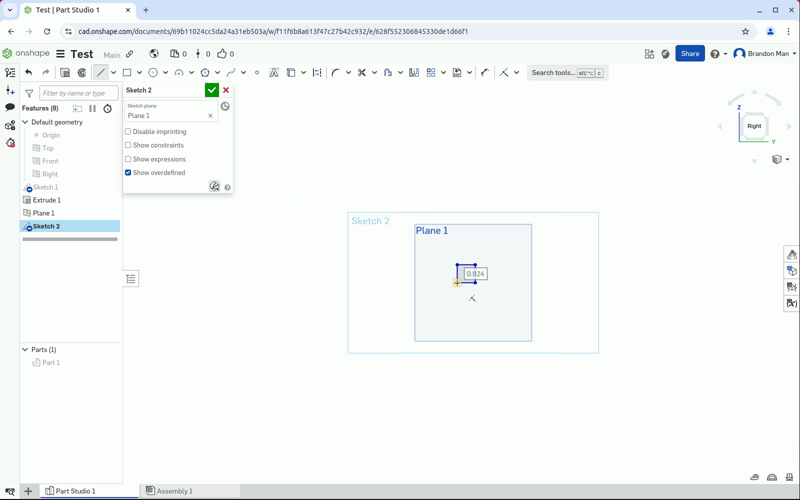
scroll(-6)
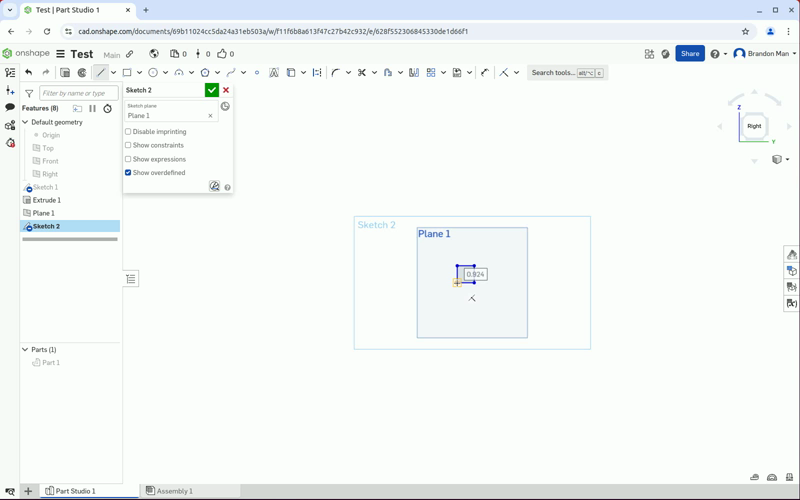
scroll(-6)
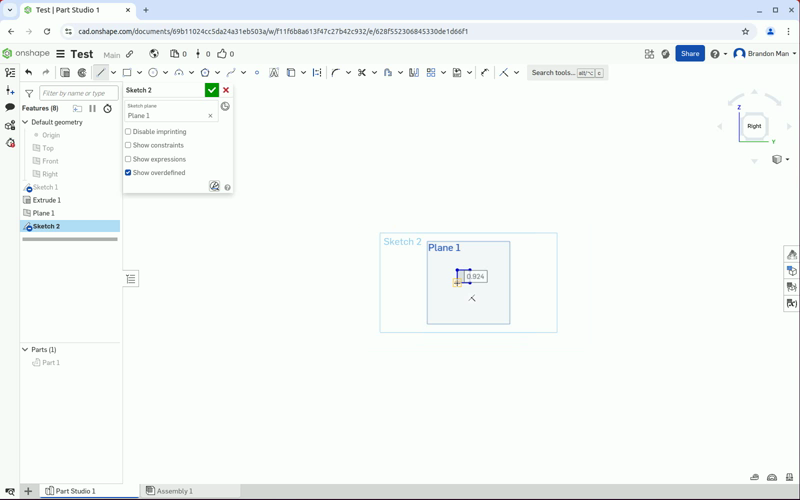
scroll(-6)
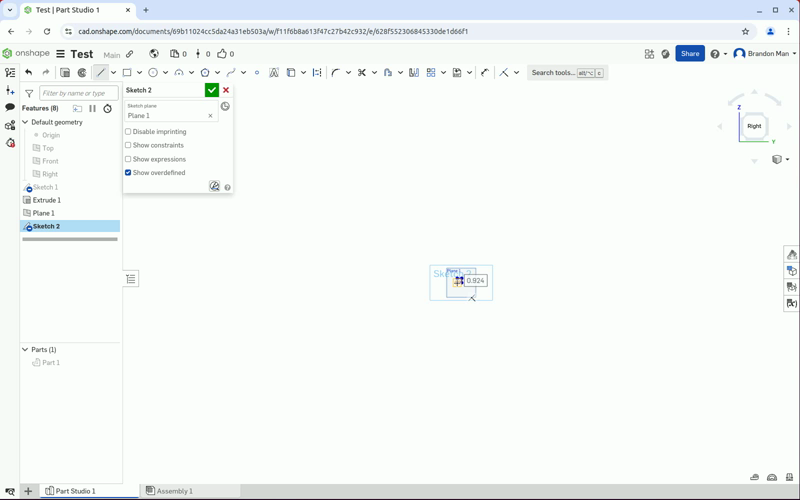
key(esc)
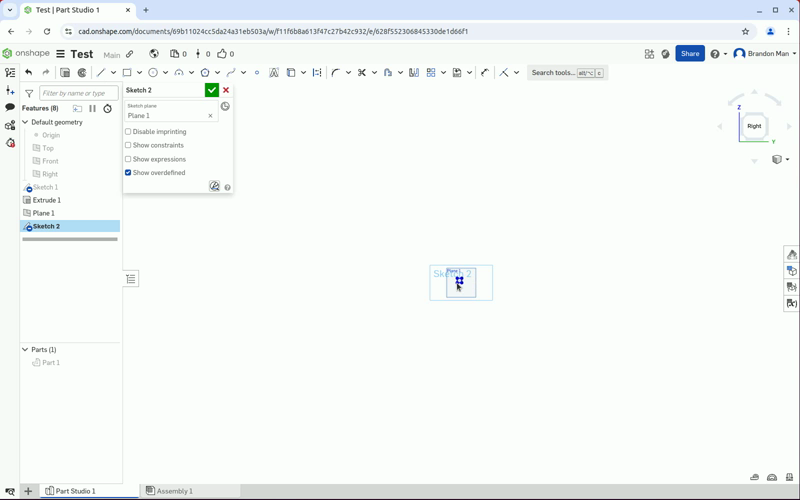
mouse_move(459, 278)
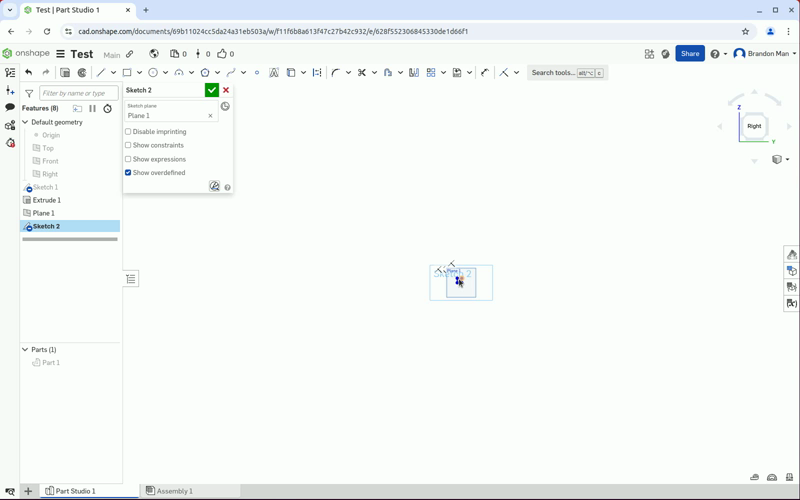
scroll(6)
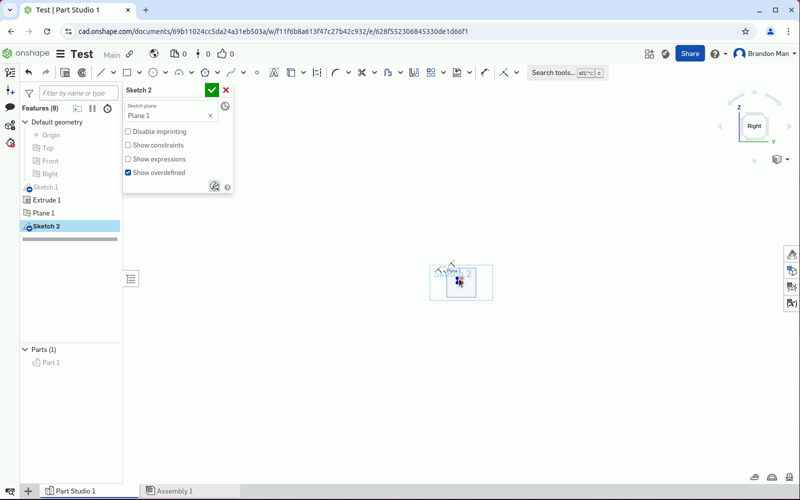
scroll(6)
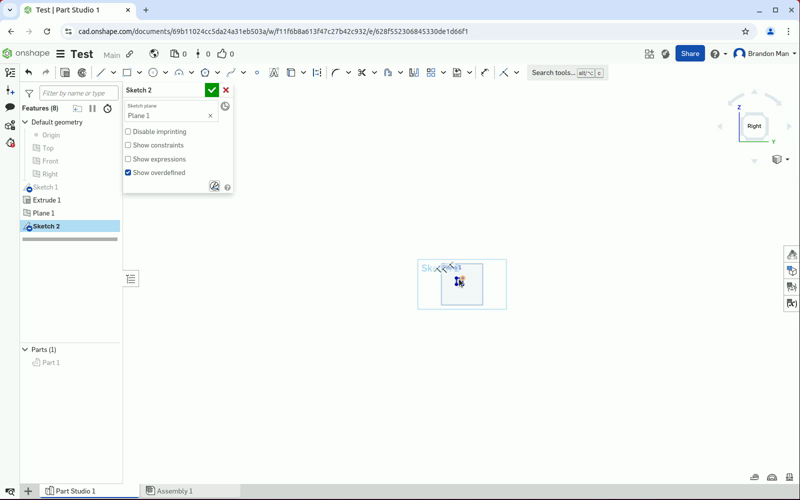
scroll(6)
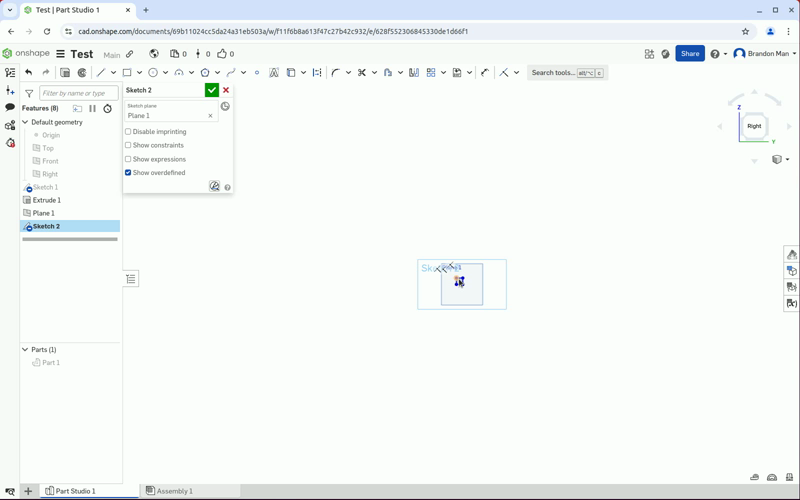
scroll(6)
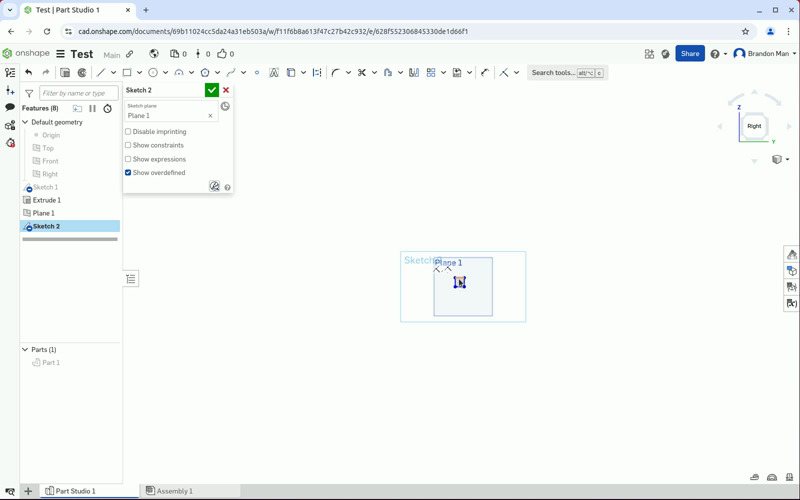
scroll(6)
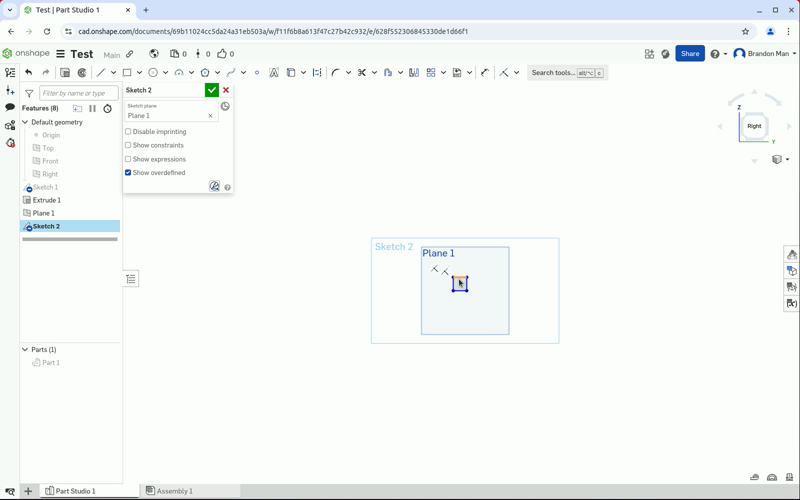
scroll(6)
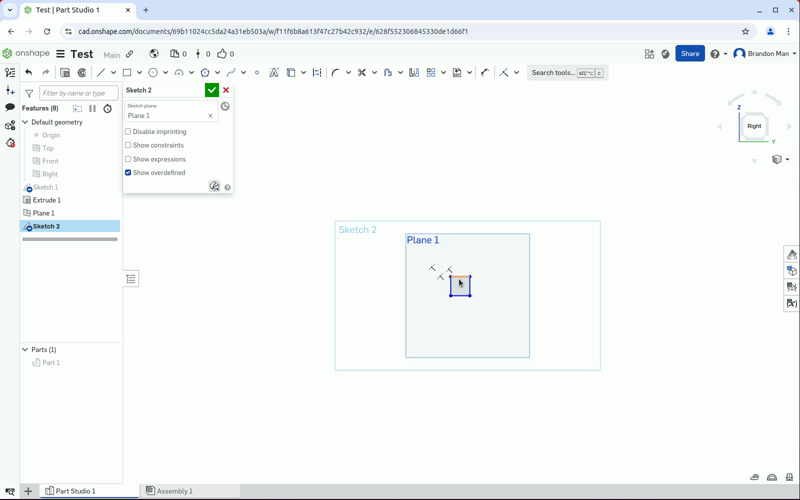
scroll(6)
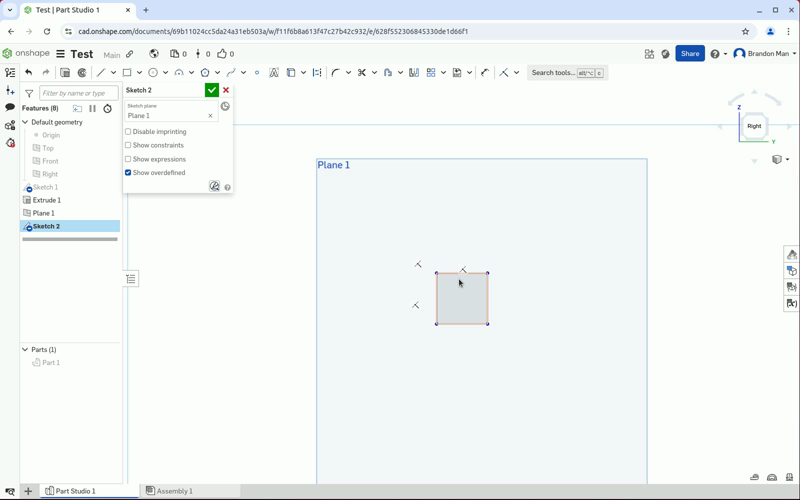
click(459, 278)
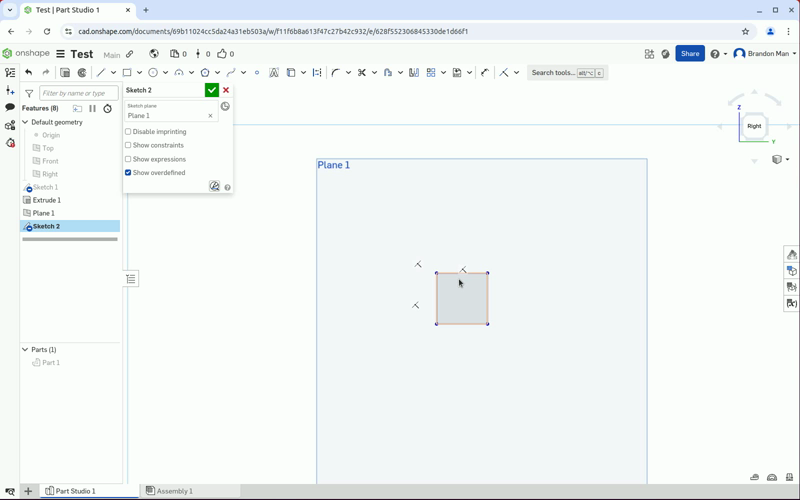
scroll(-6)
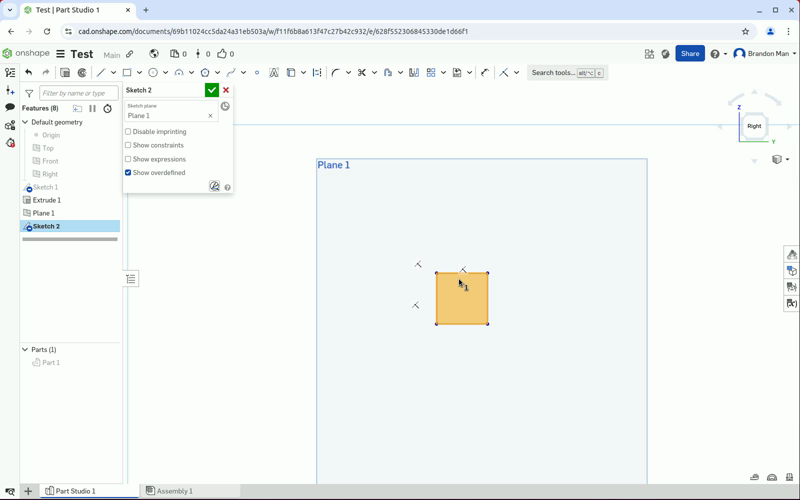
scroll(-6)
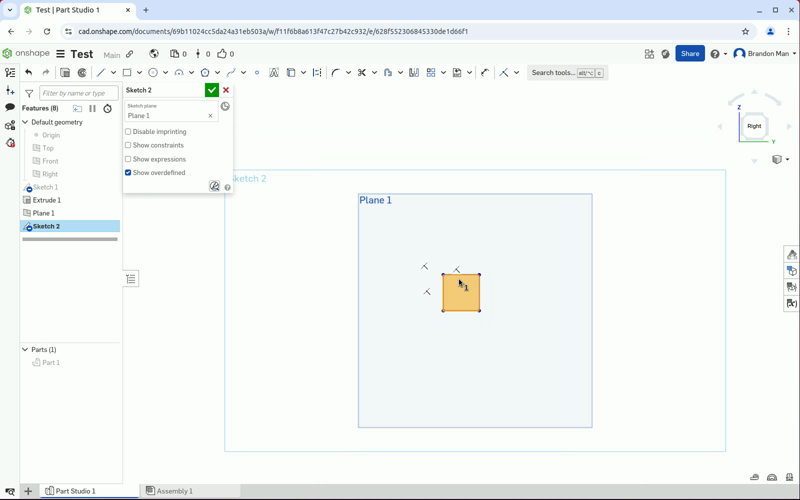
scroll(-6)
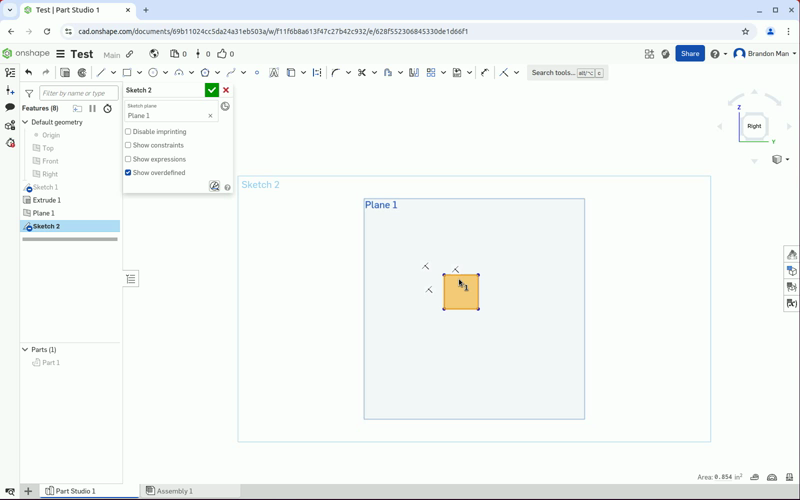
scroll(-6)
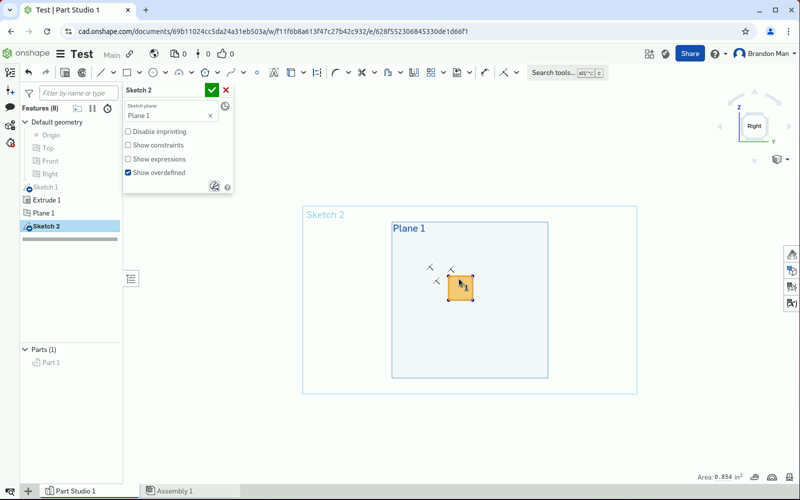
scroll(-6)
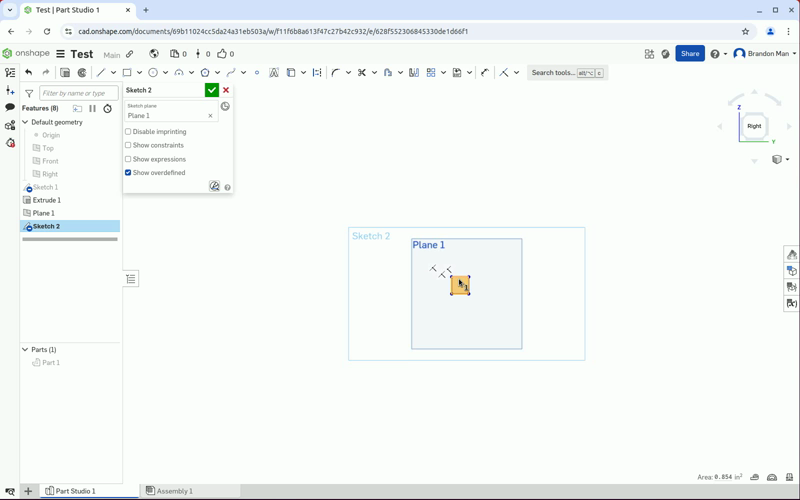
scroll(-6)
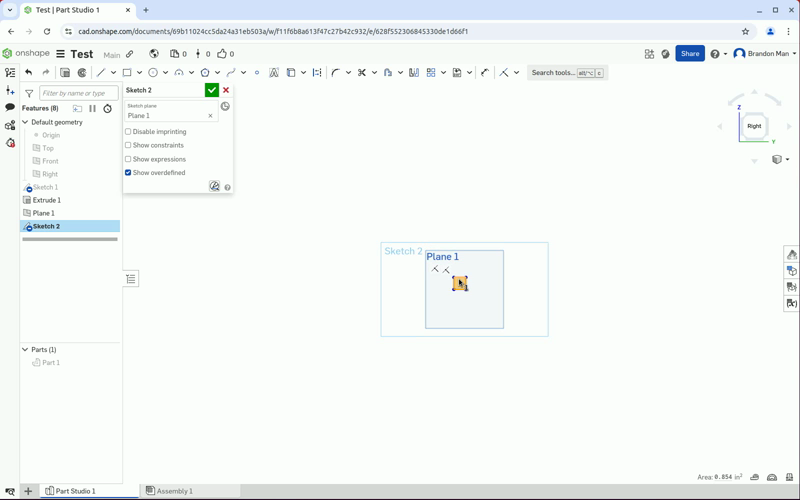
scroll(-6)
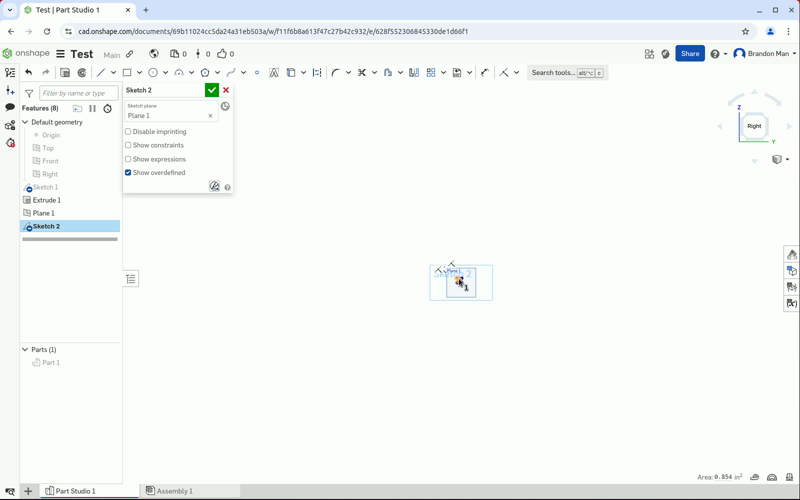
mouse_move(73, 352)
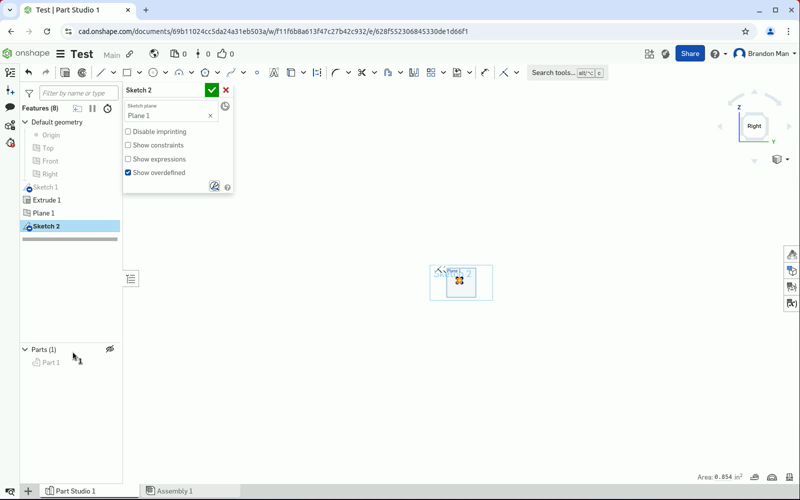
key(shift+y)
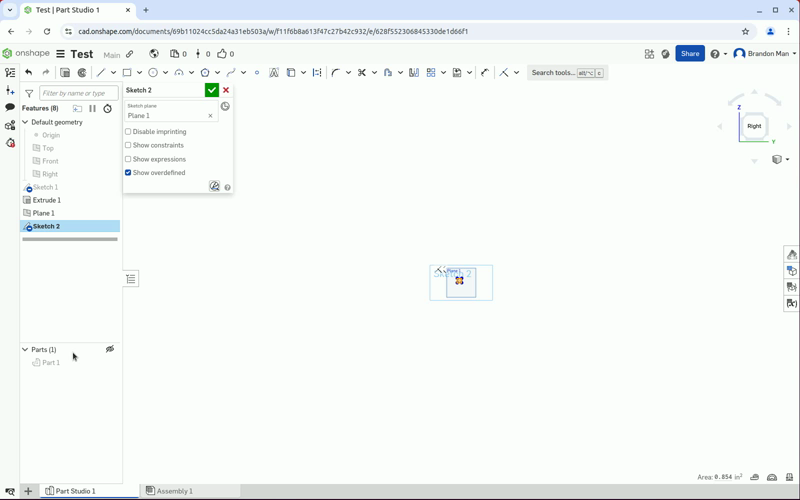
key(shift+e)
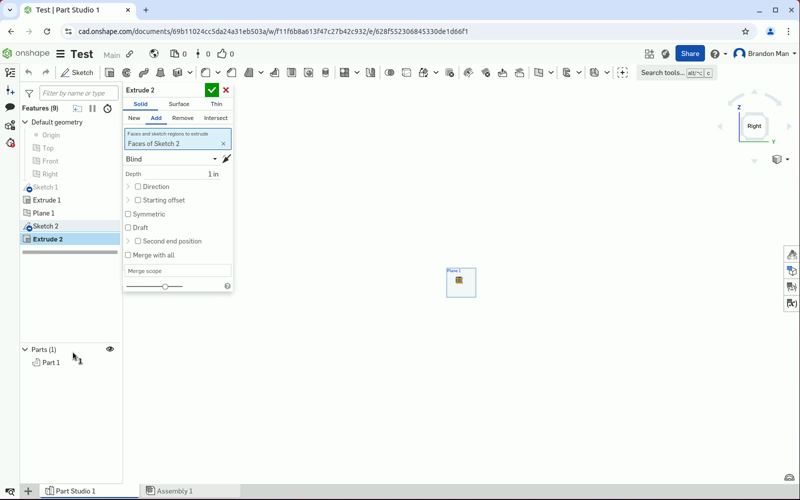
mouse_move(143, 106)
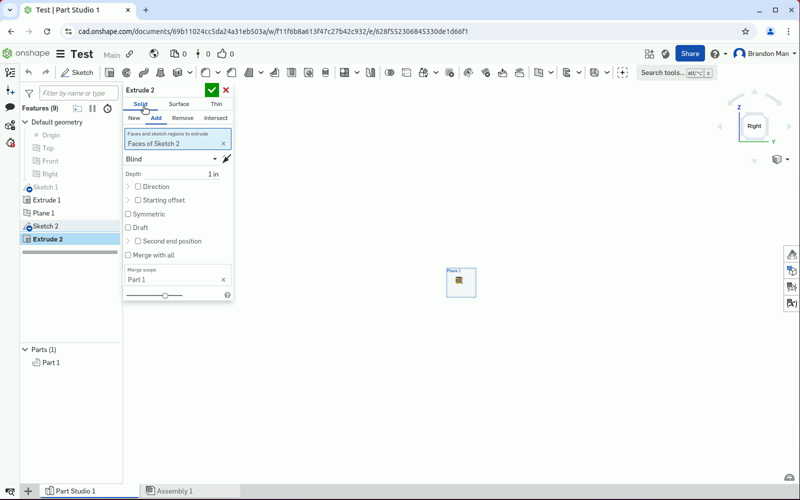
click(143, 106)
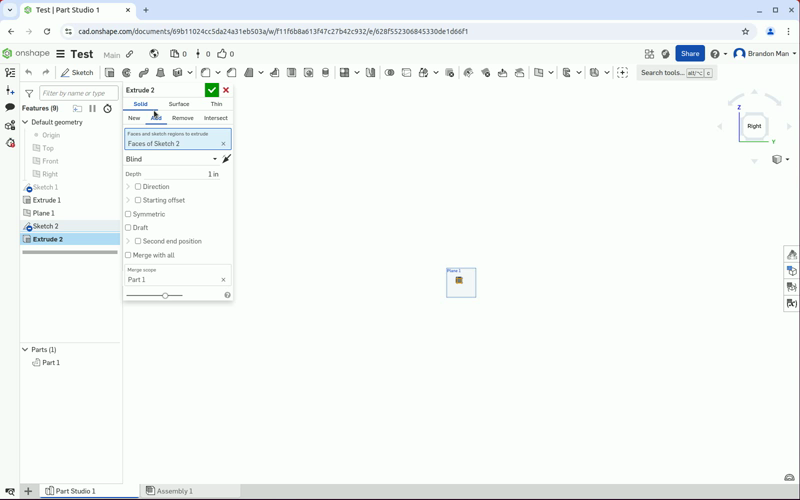
mouse_move(186, 120)
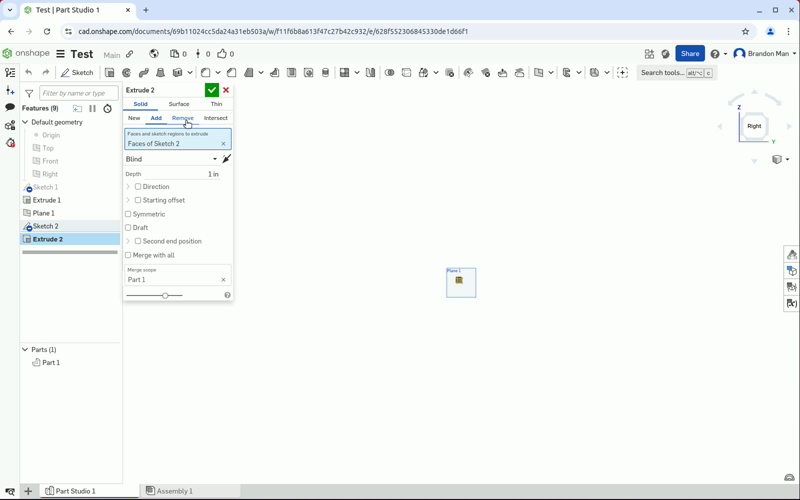
click(186, 120)
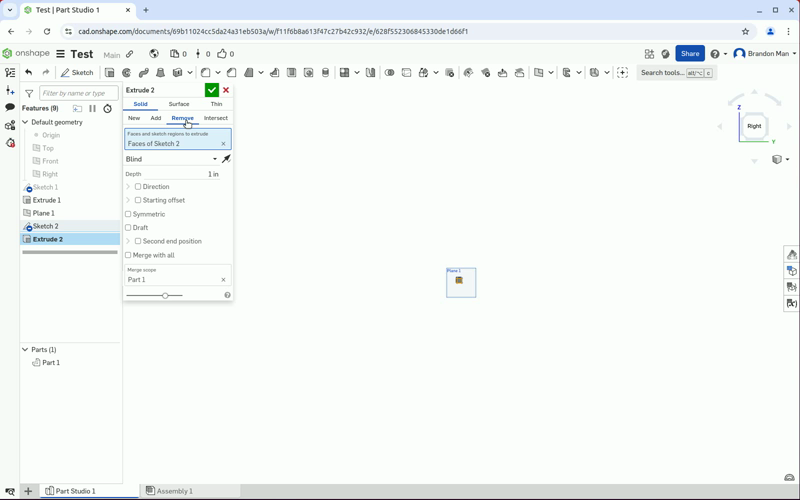
key(tab, 4)
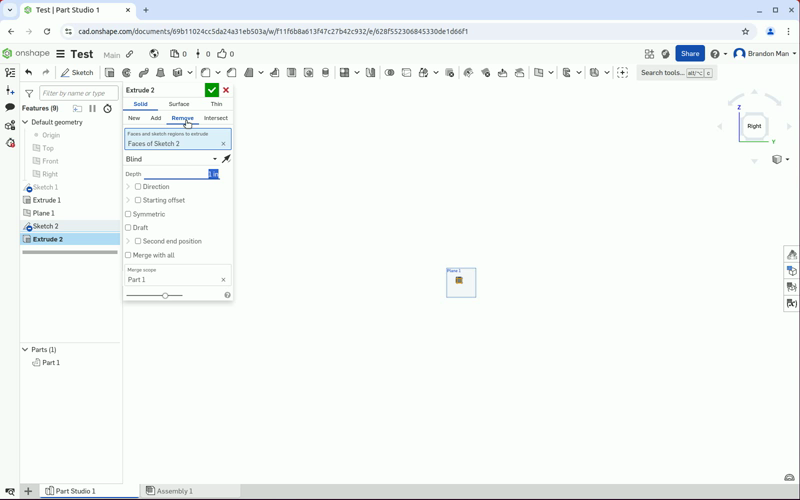
text(30.811)
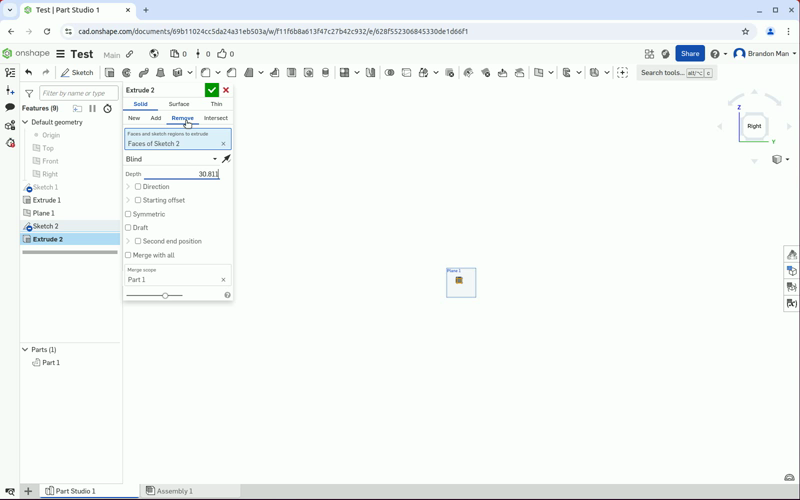
key(tab, 6)
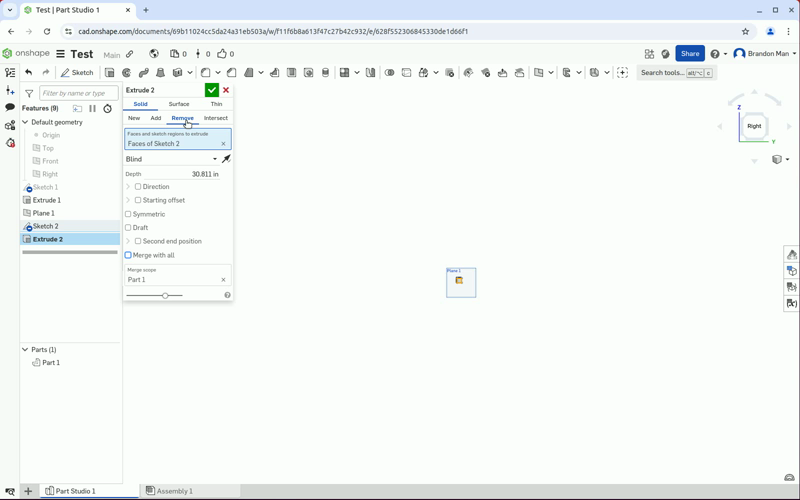
key(space)
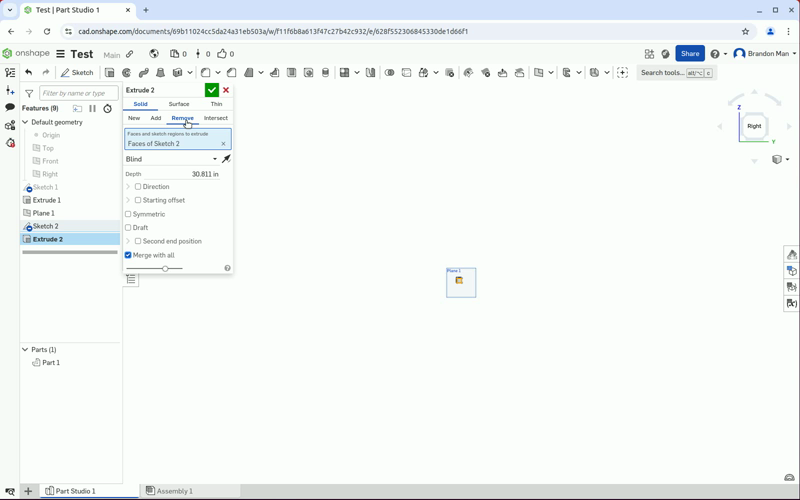
key(enter)
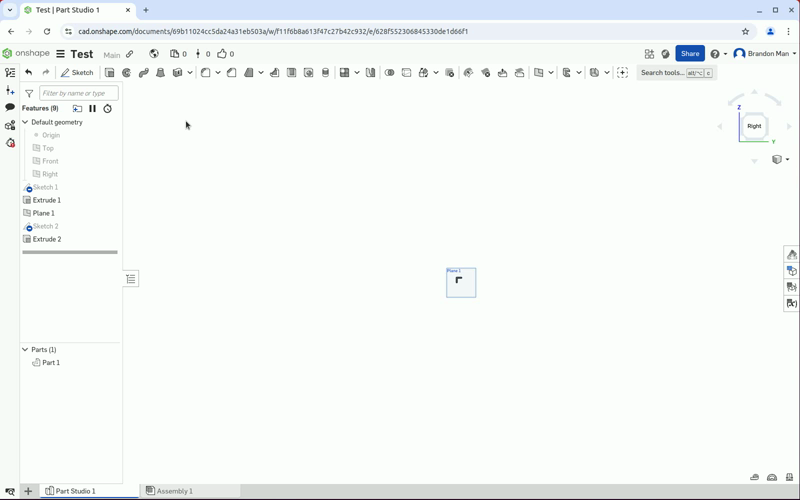
key(shift+h)
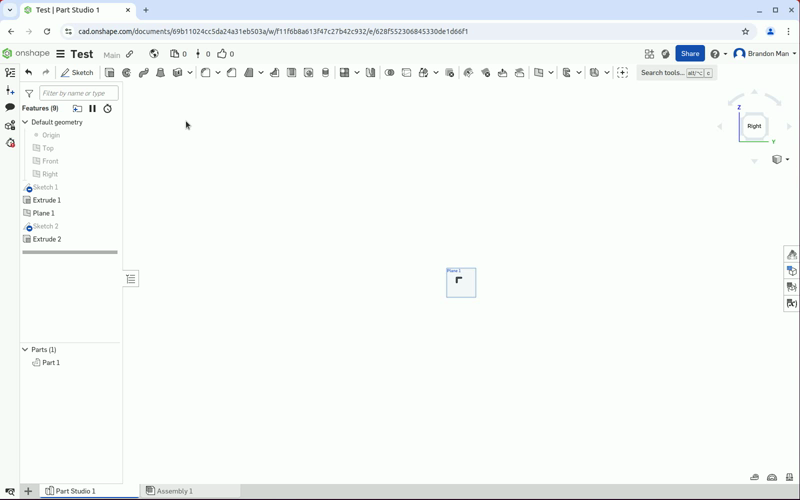
key(shift+h)
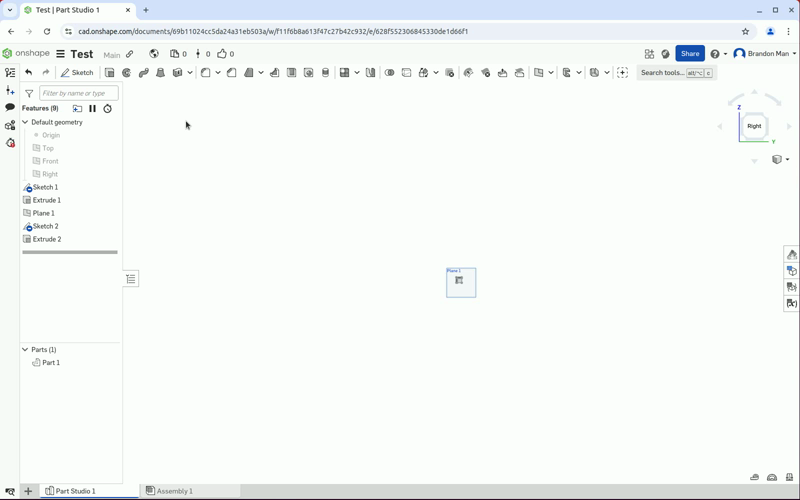
key(shift+7)
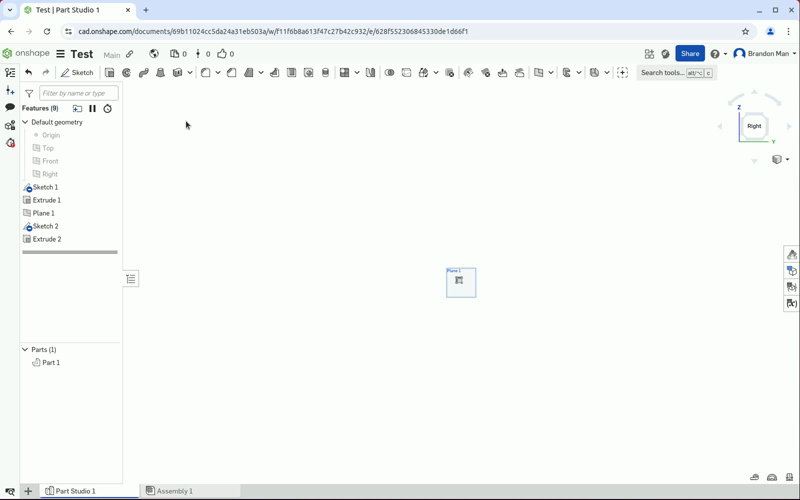
key(right, 2)
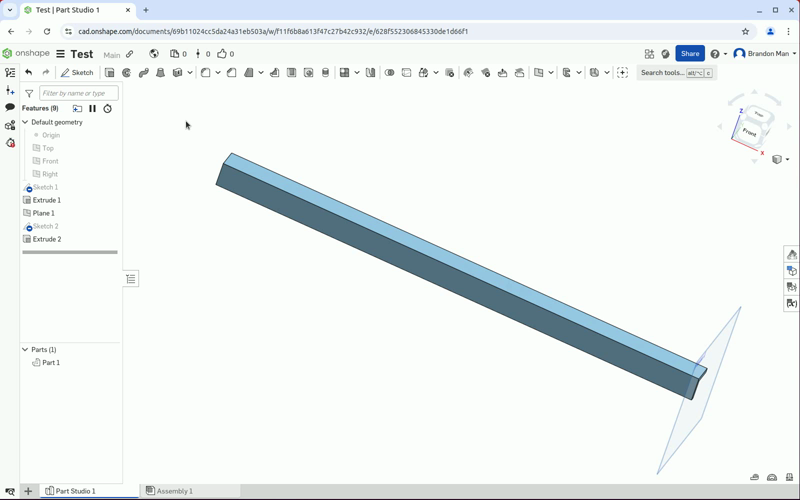
key(down, 2)
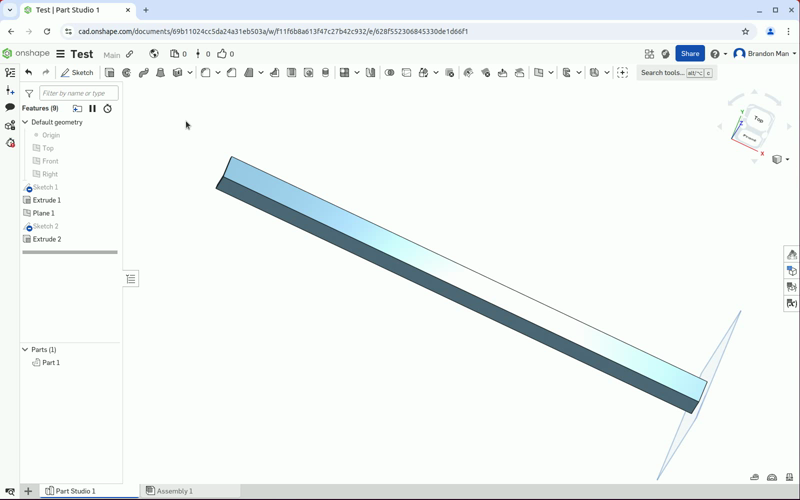
key(up, 2)
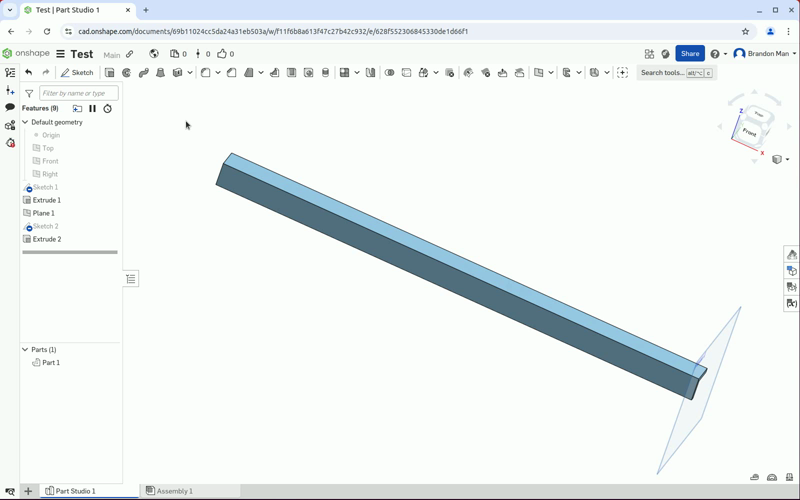
key(left, 2)
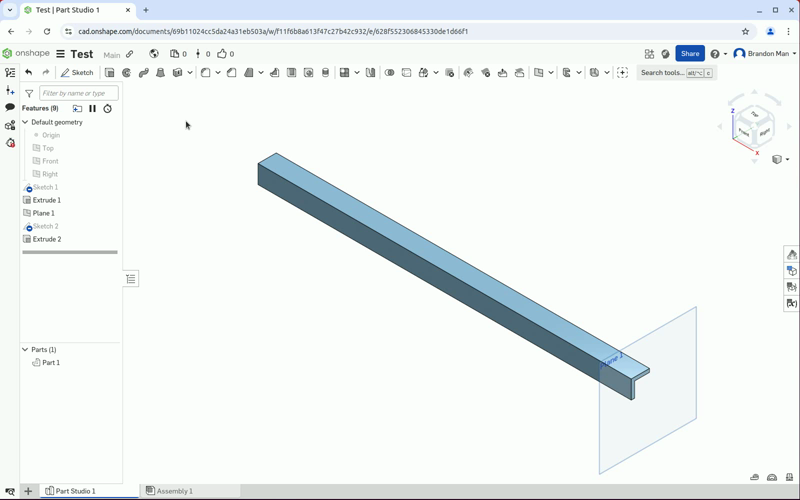
mouse_move(73, 189)
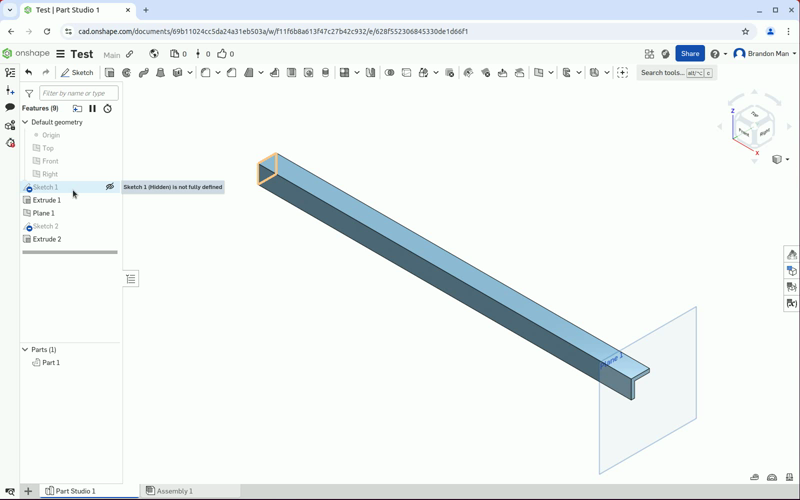
click(73, 189)